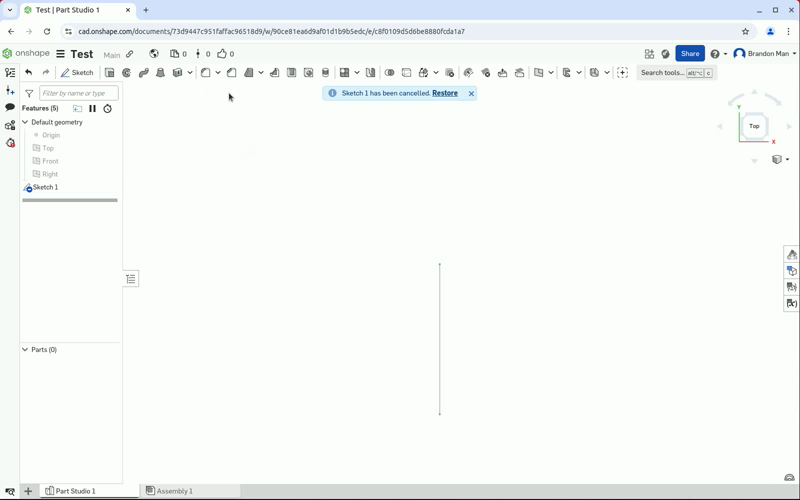
key(shift+h)
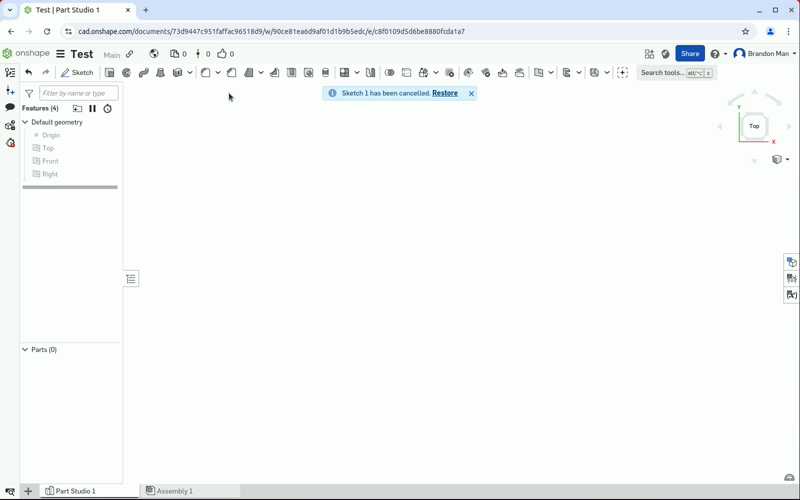
mouse_move(73, 352)
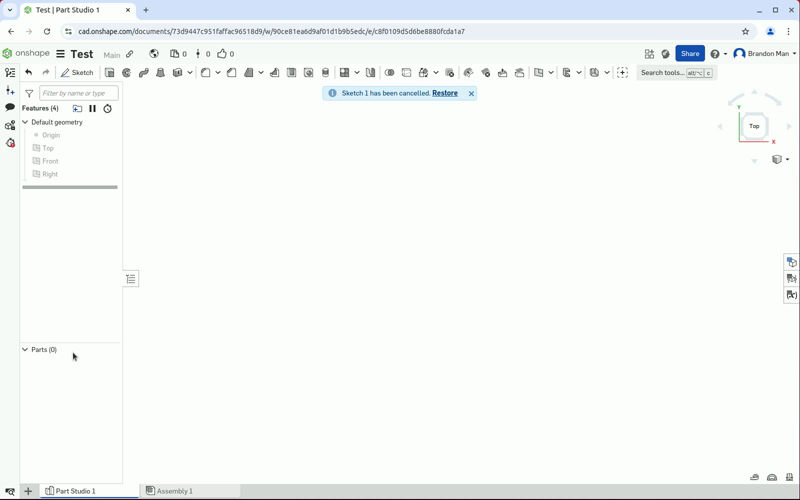
key(y)
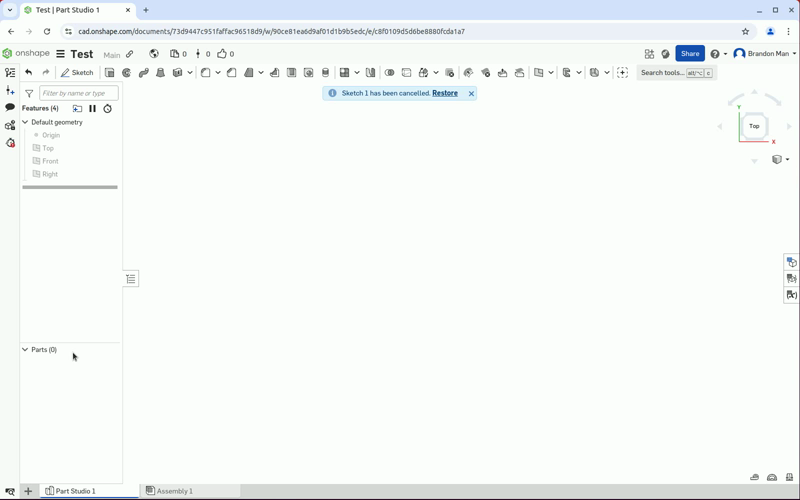
key(shift+p)
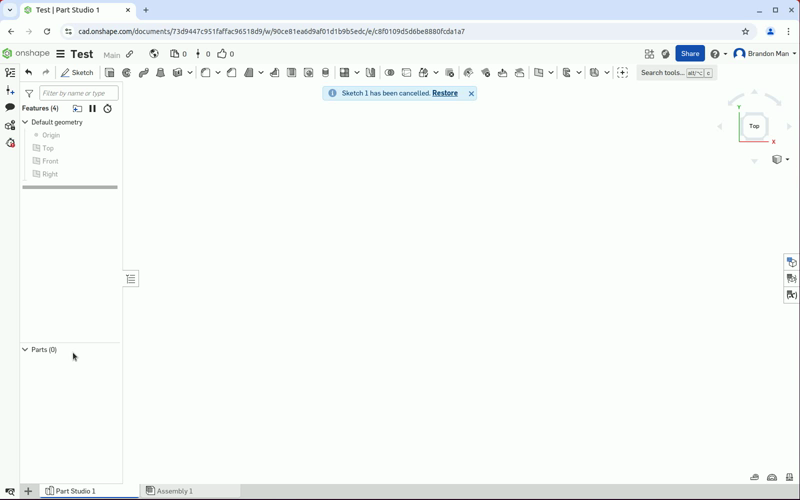
key(space)
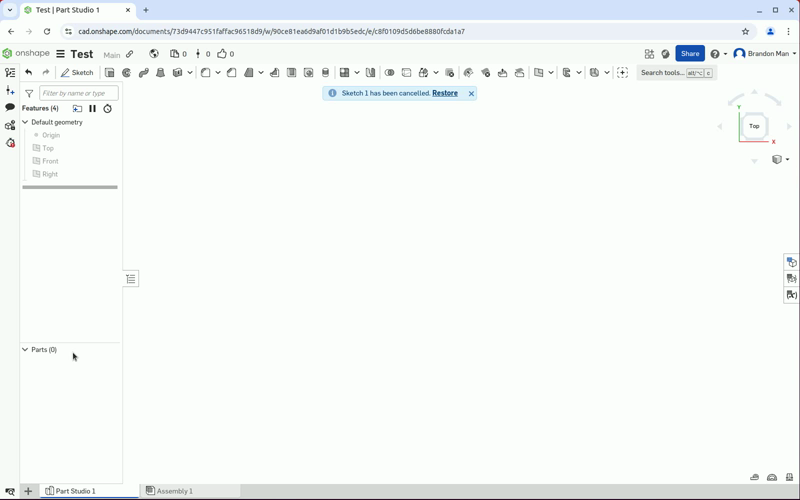
key_down(shift)
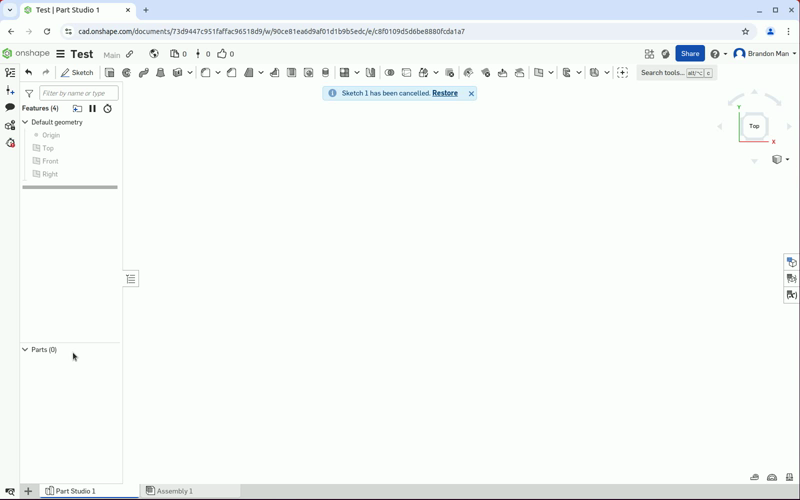
key(up)
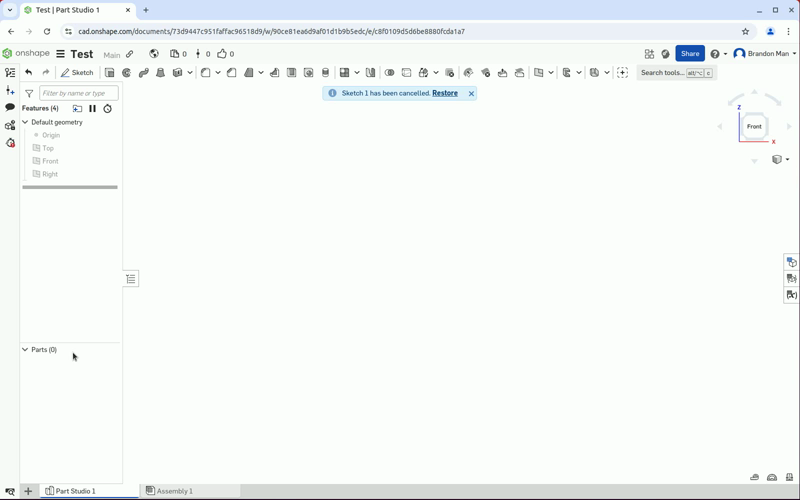
key_up(shift)
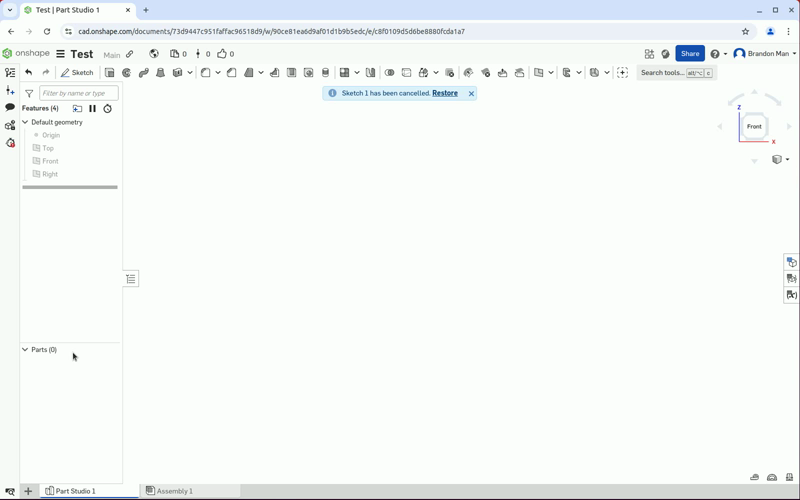
mouse_move(73, 352)
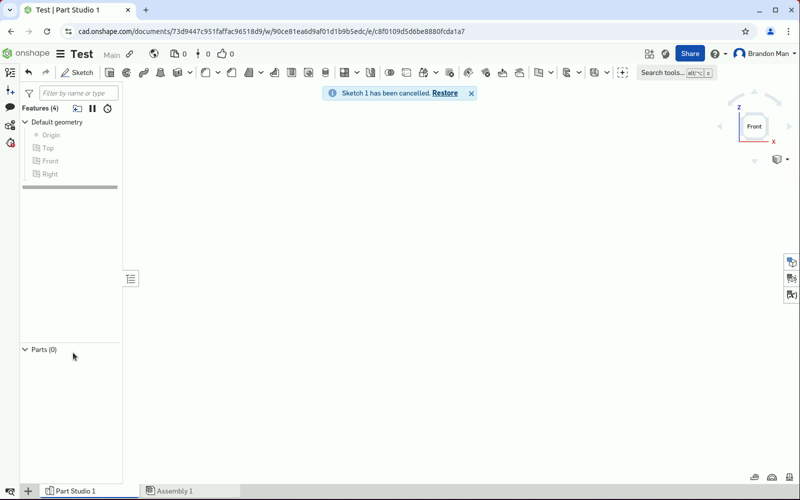
key(shift+y)
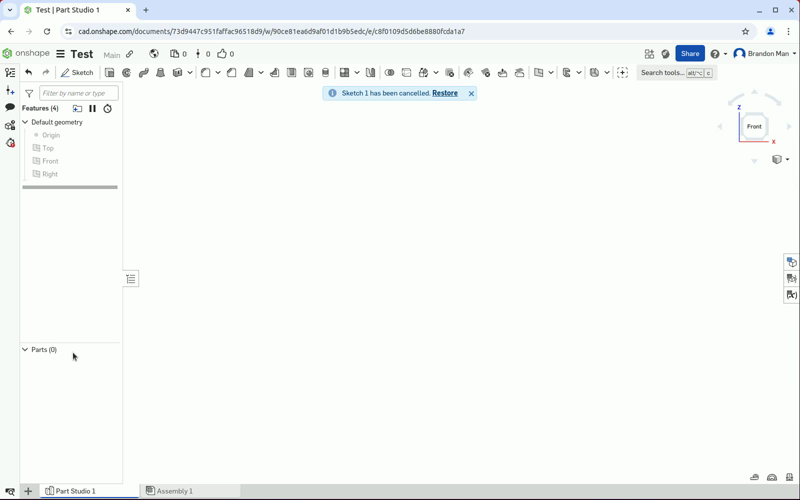
key(shift+s)
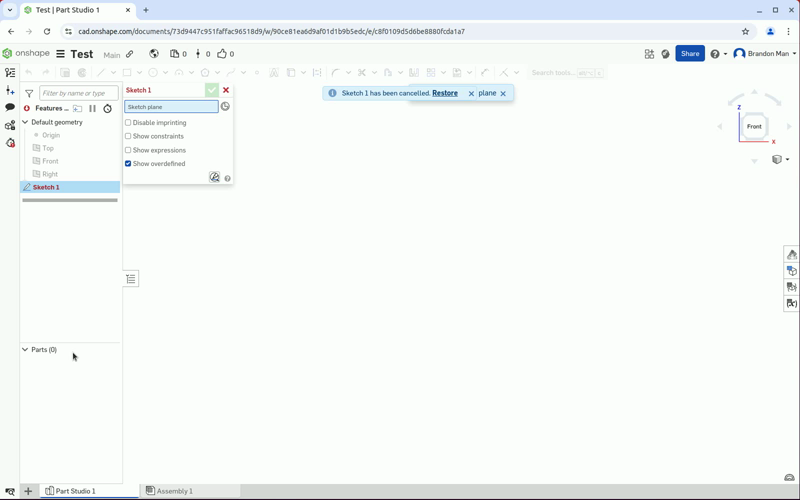
mouse_move(73, 163)
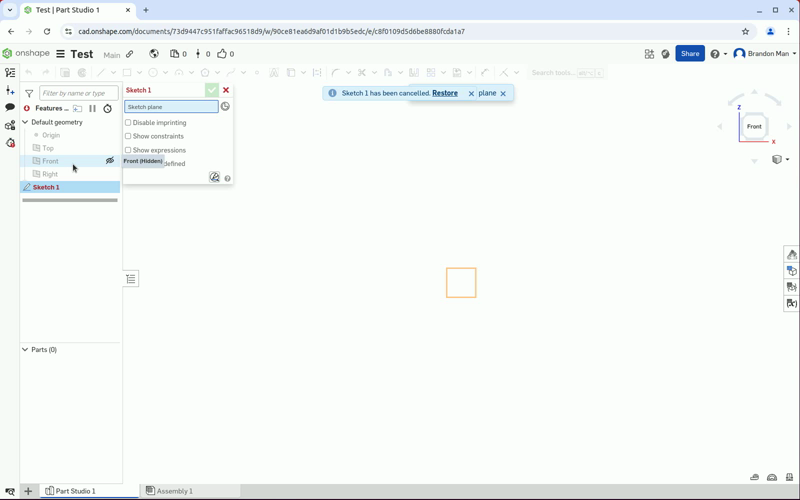
click(73, 163)
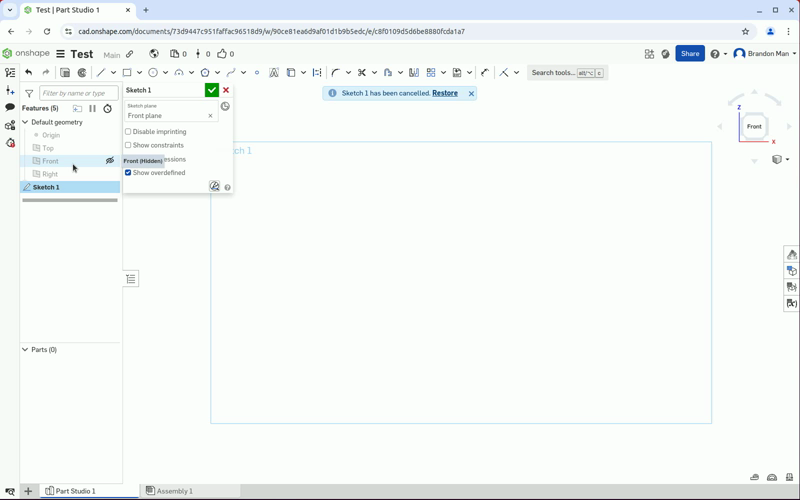
mouse_move(73, 352)
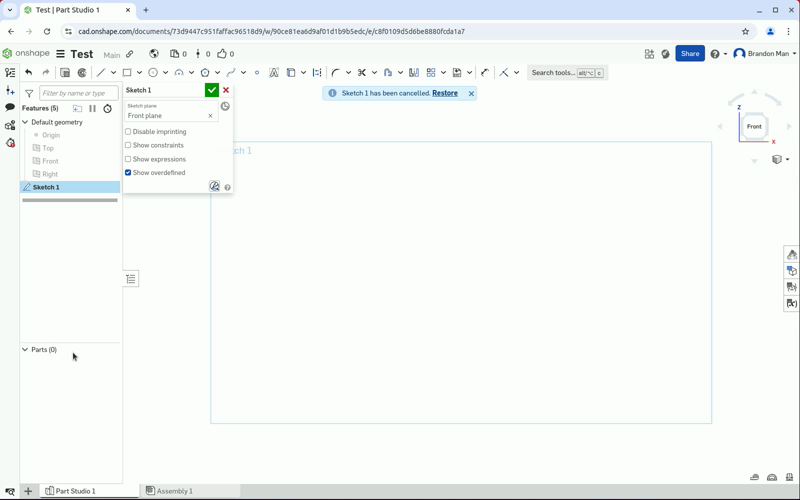
key(y)
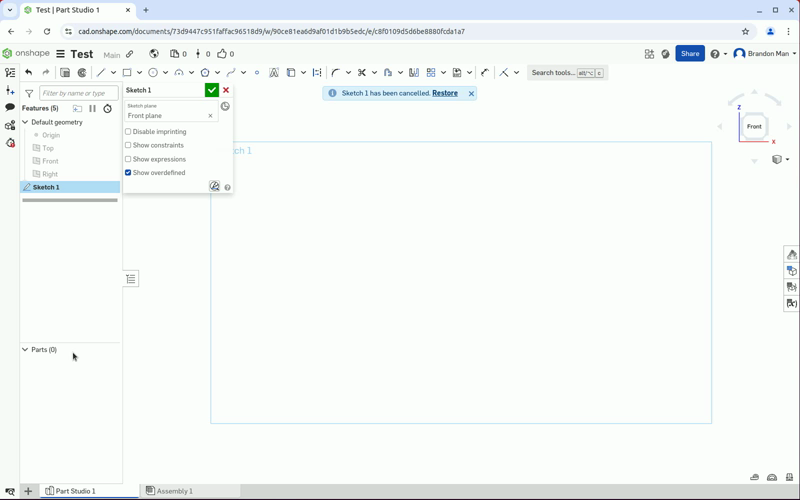
key(l)
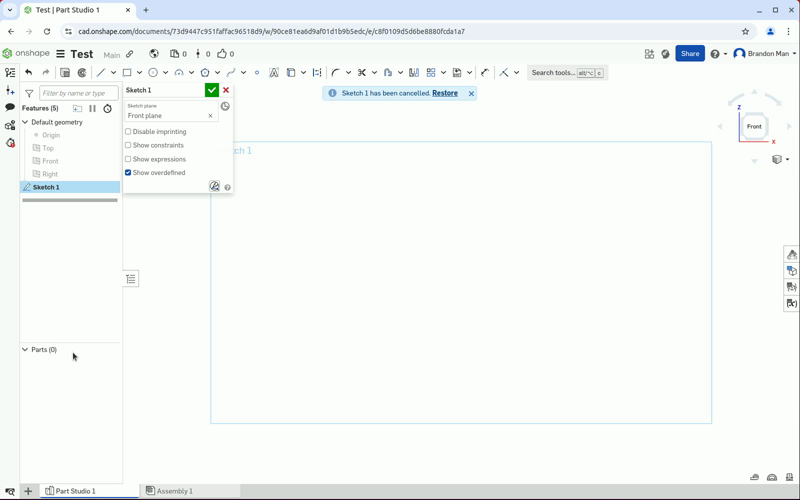
key_down(shift)
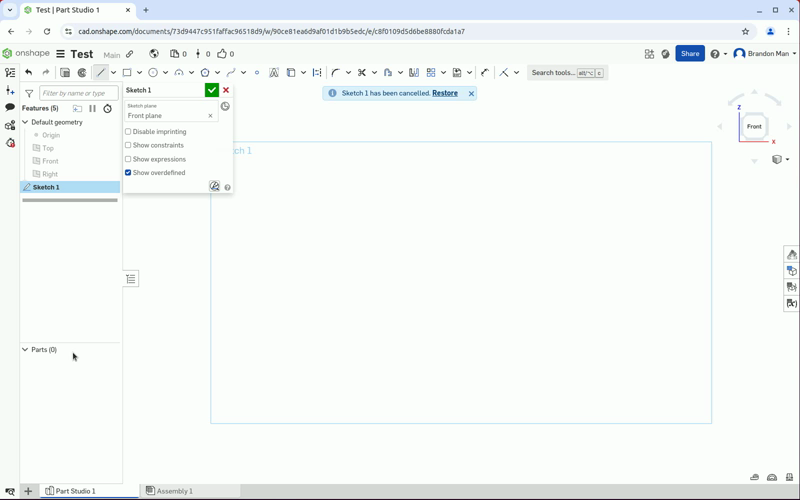
mouse_move(366, 282)
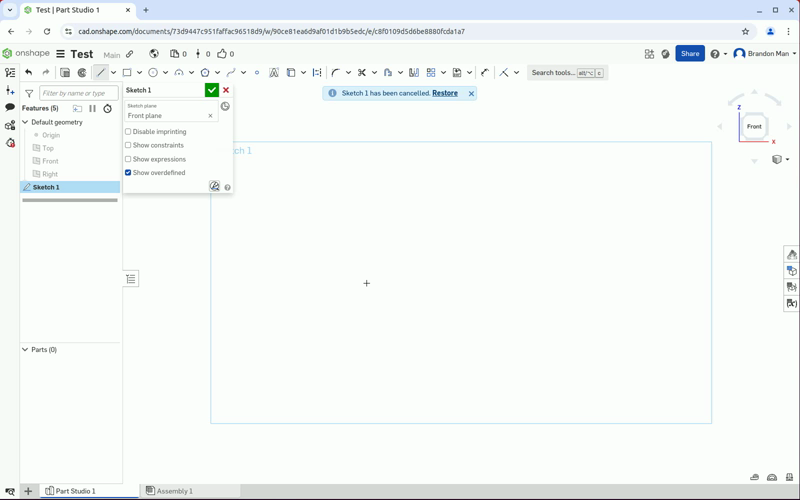
click(366, 282)
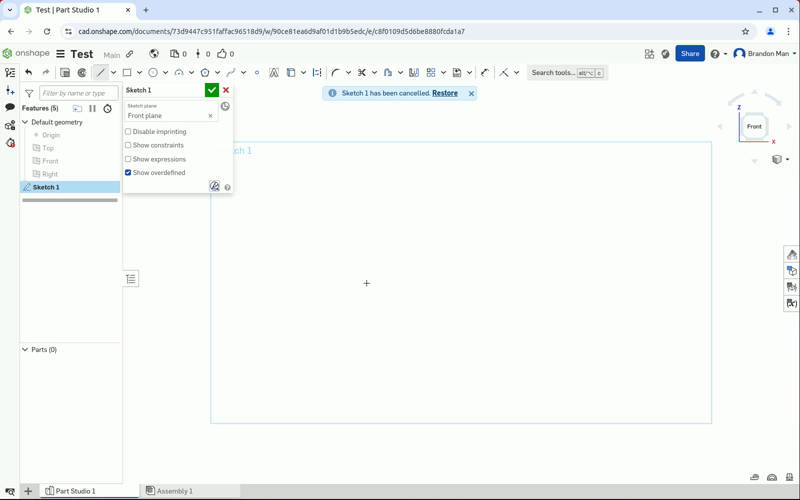
key_up(shift)
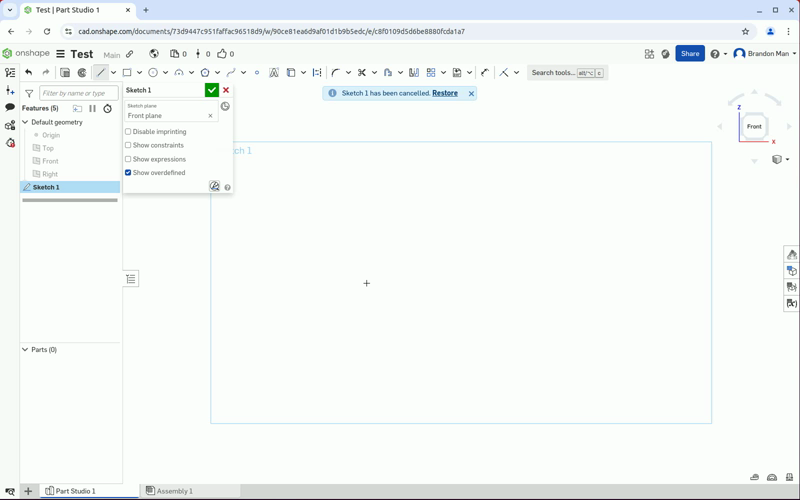
key_down(shift)
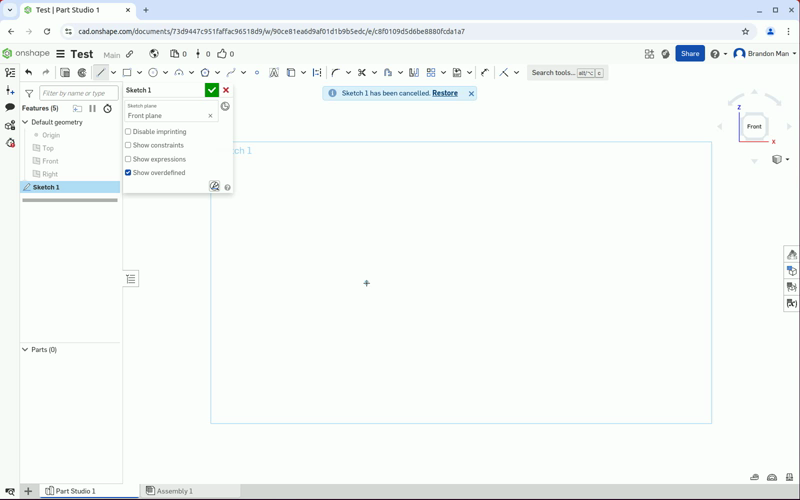
mouse_move(431, 282)
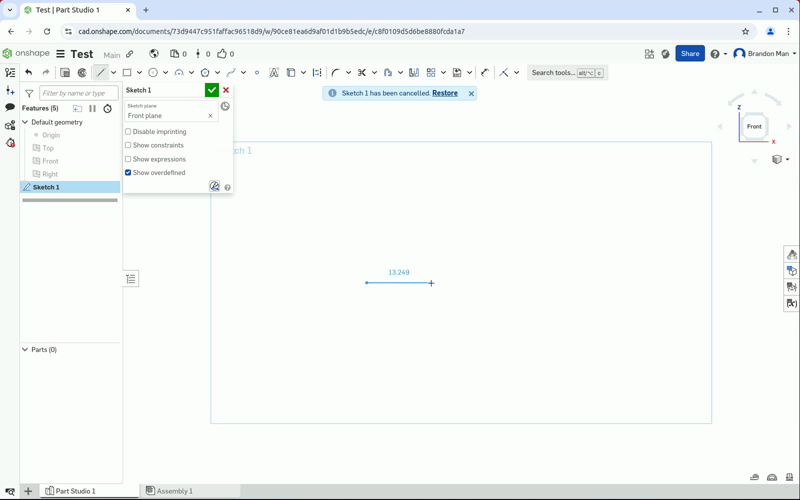
click(431, 282)
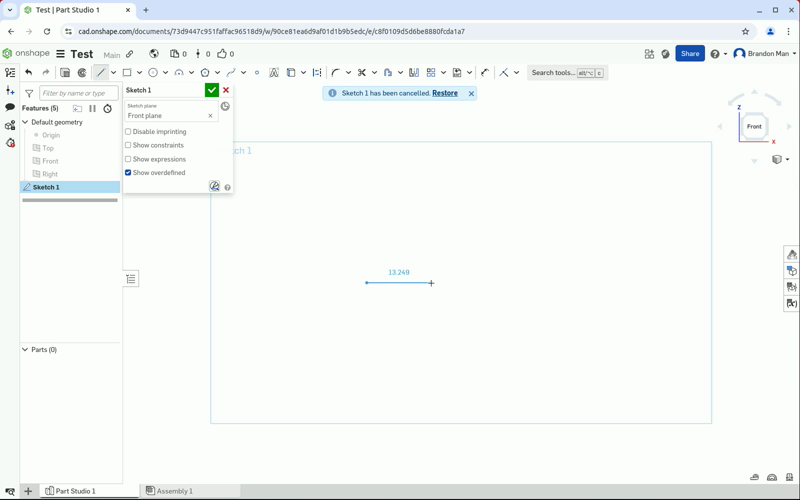
key_up(shift)
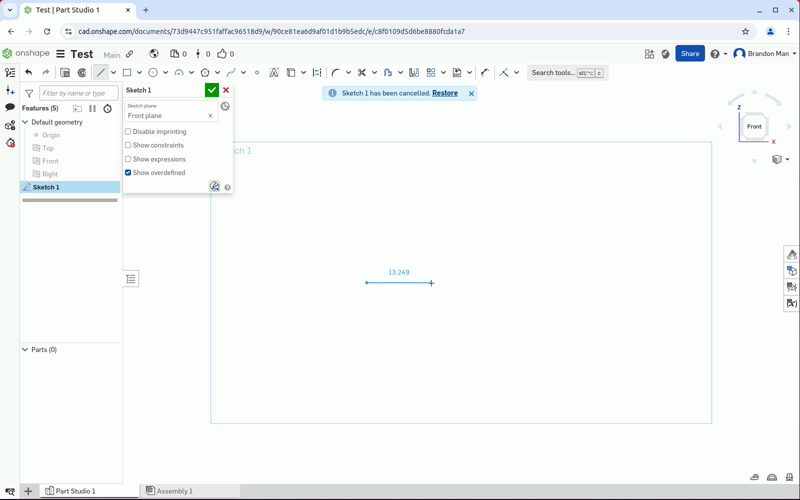
key_down(shift)
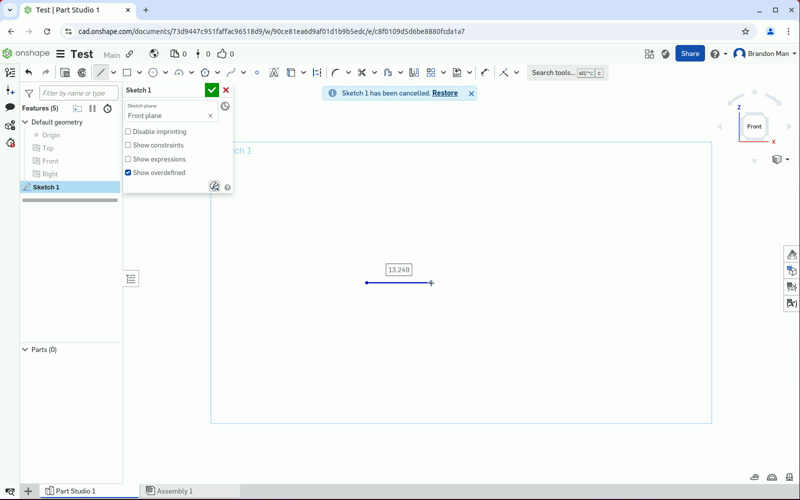
mouse_move(431, 208)
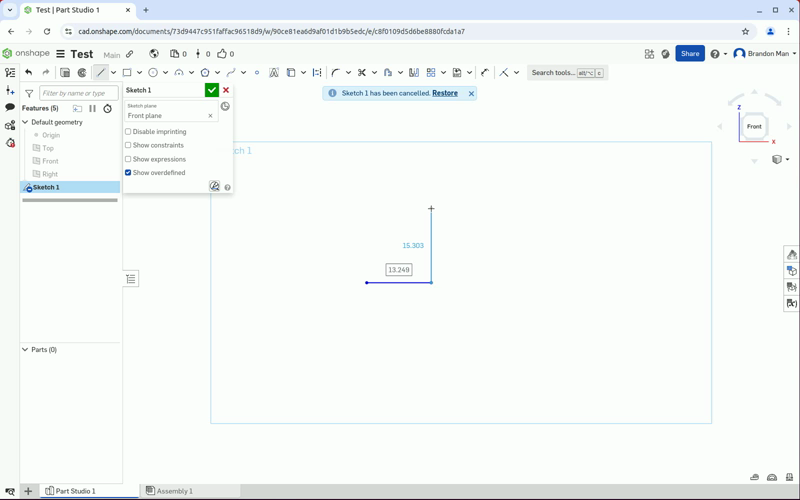
click(431, 208)
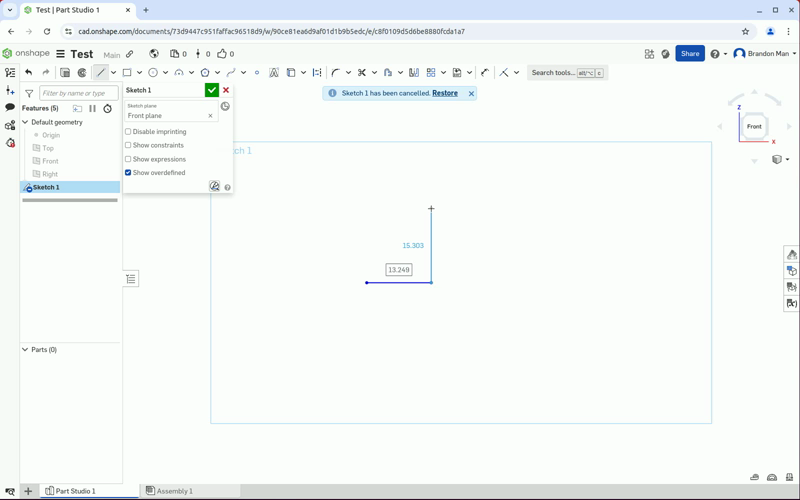
key_up(shift)
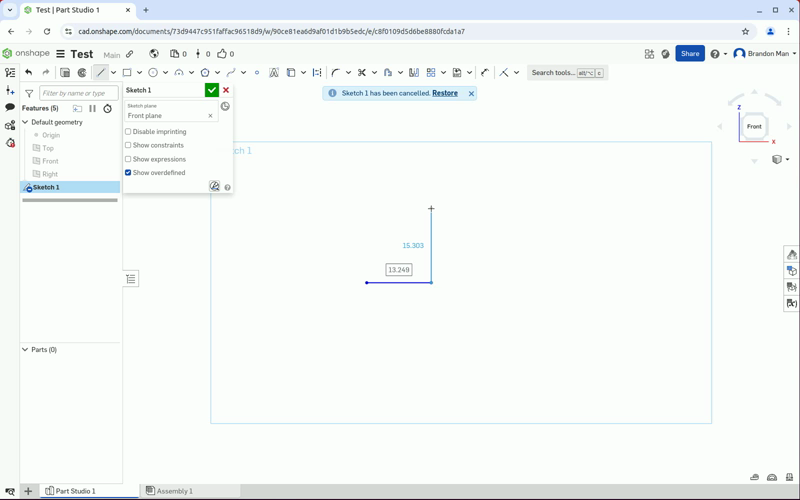
key_down(shift)
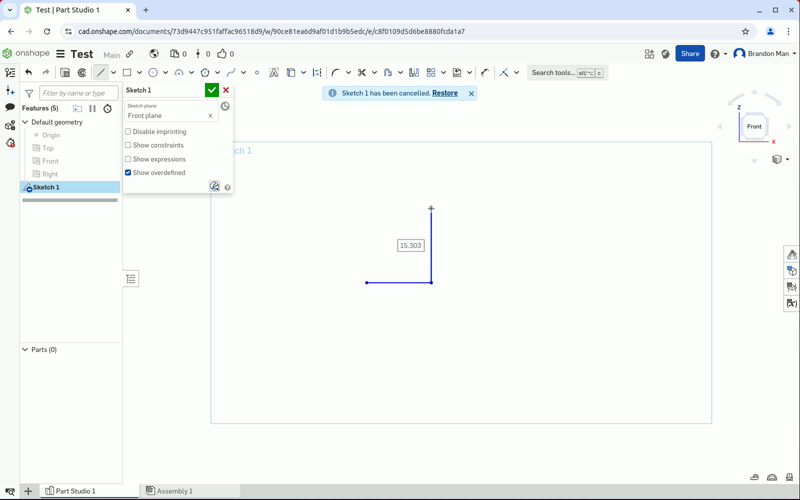
mouse_move(461, 208)
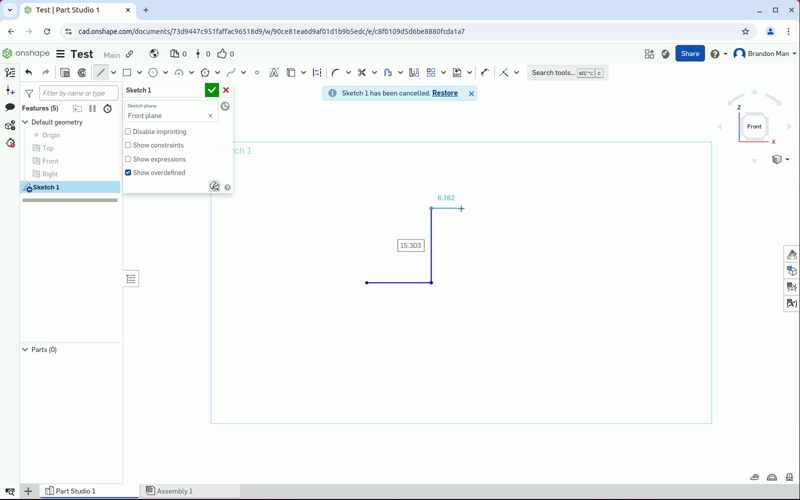
mouse_move(404, 208)
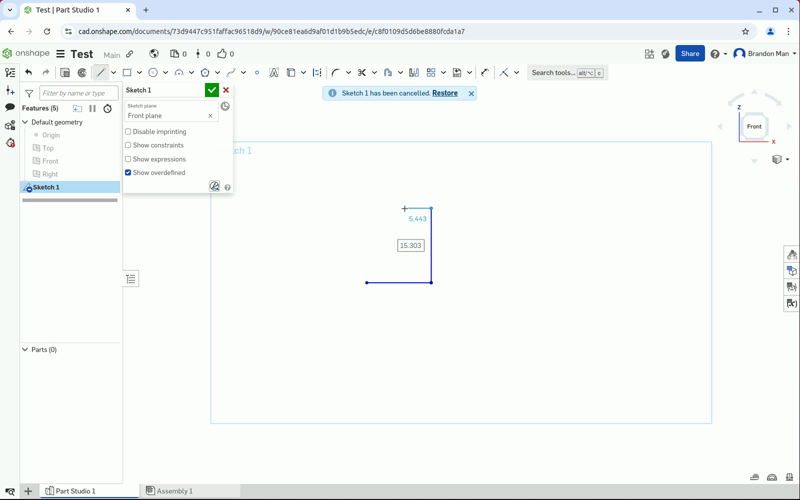
click(404, 208)
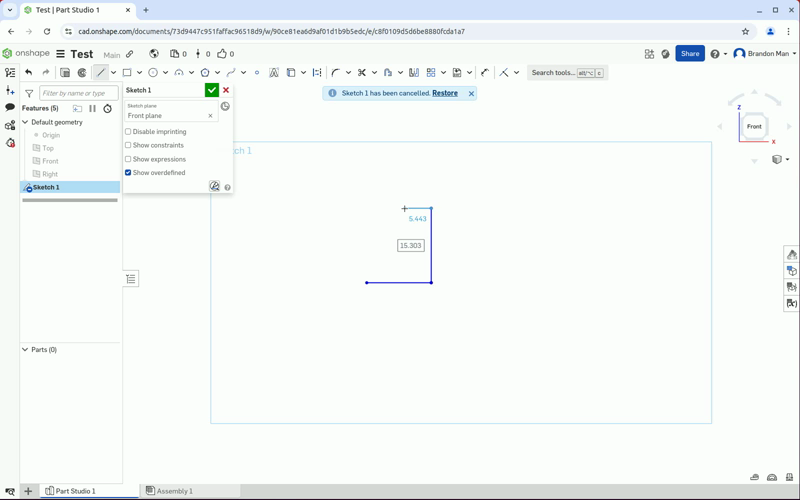
key_up(shift)
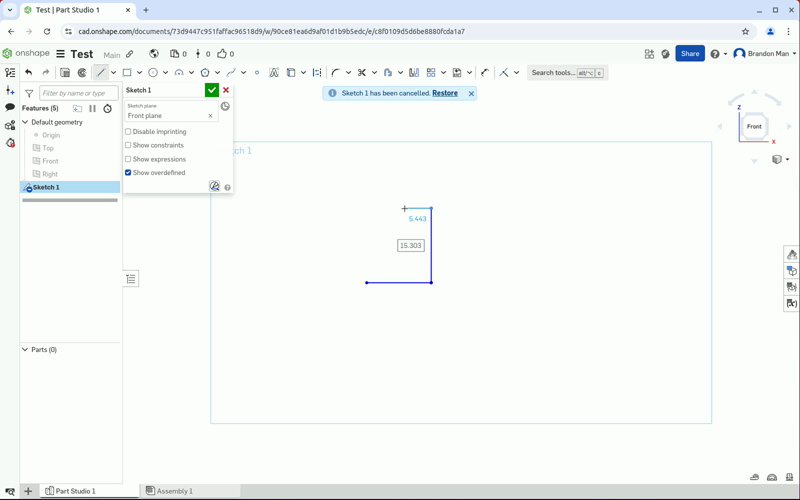
key_down(shift)
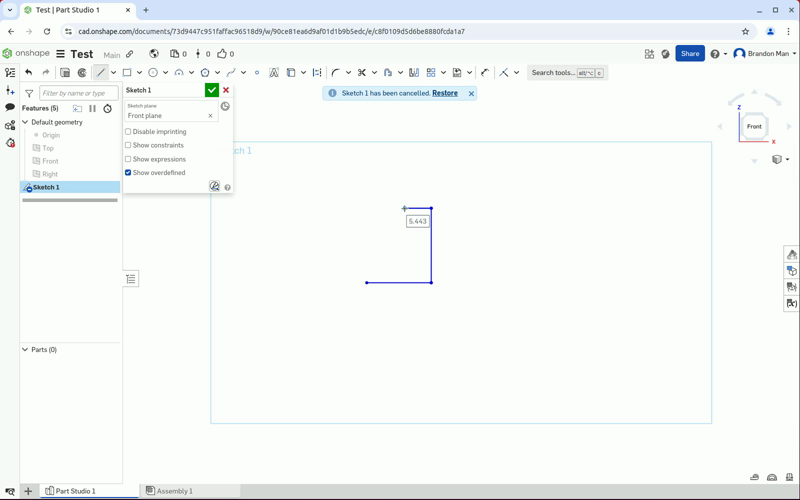
mouse_move(434, 208)
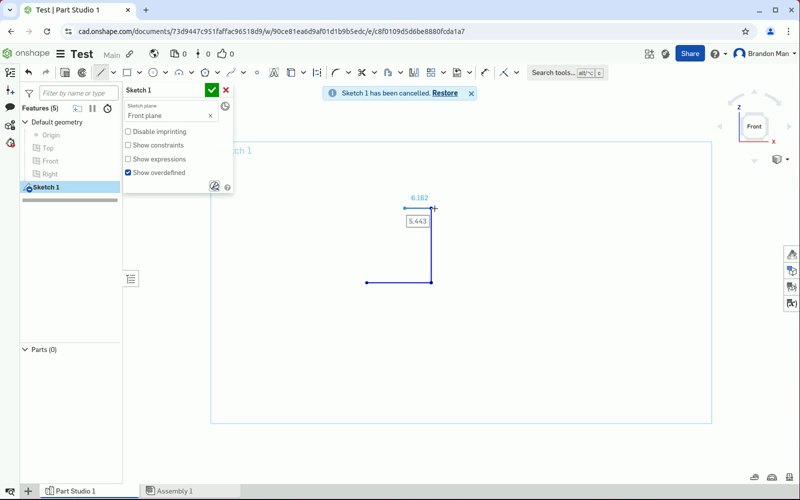
mouse_move(404, 170)
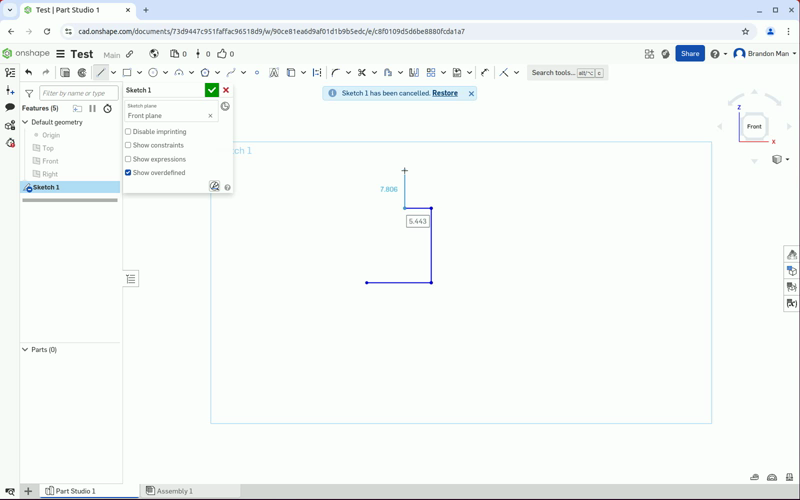
click(404, 170)
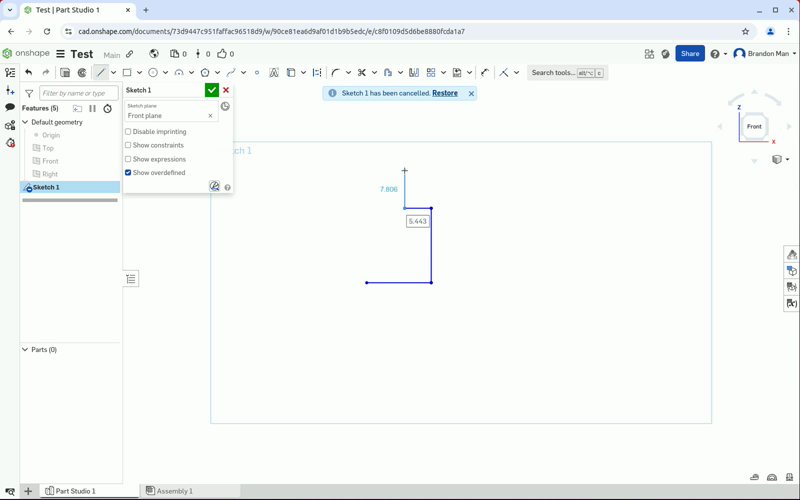
key_up(shift)
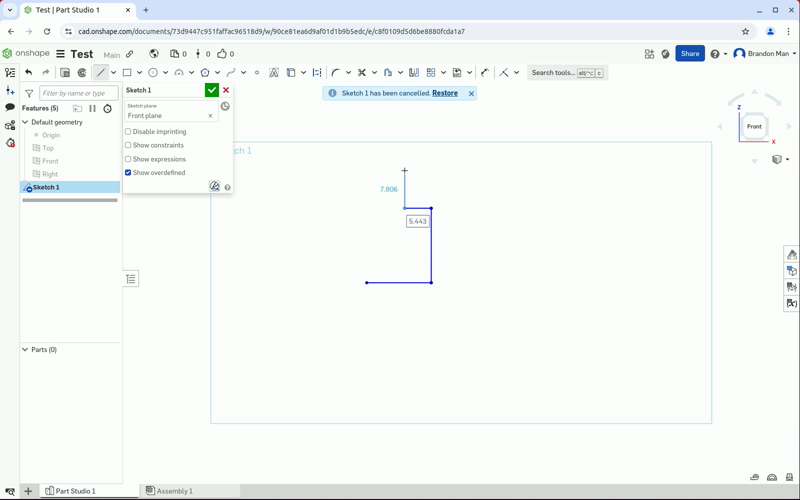
key_down(shift)
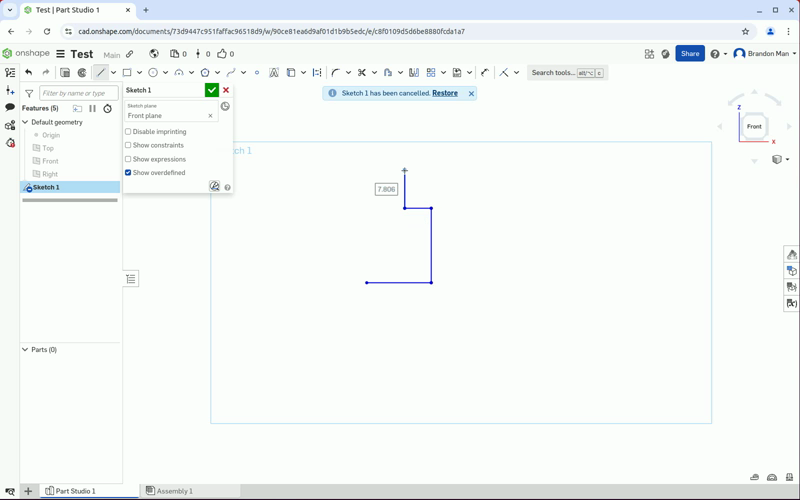
mouse_move(434, 170)
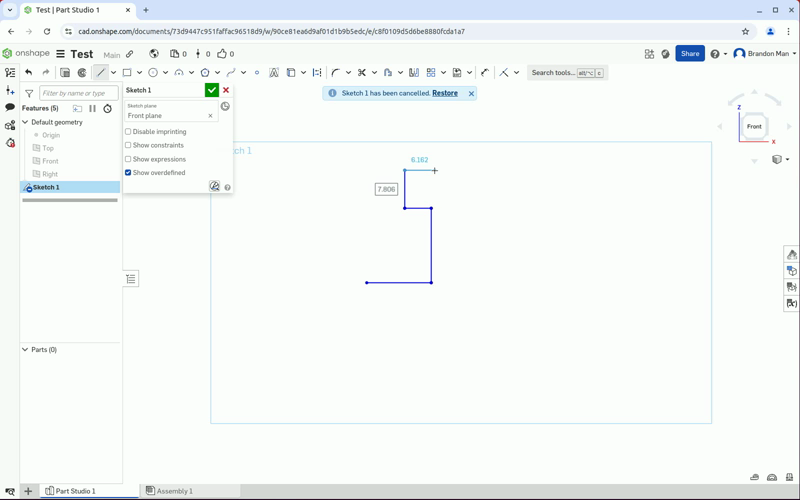
mouse_move(366, 170)
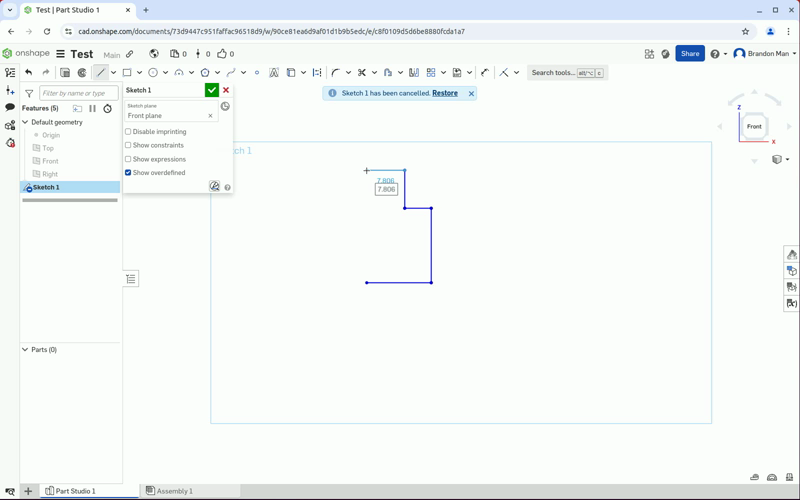
click(366, 170)
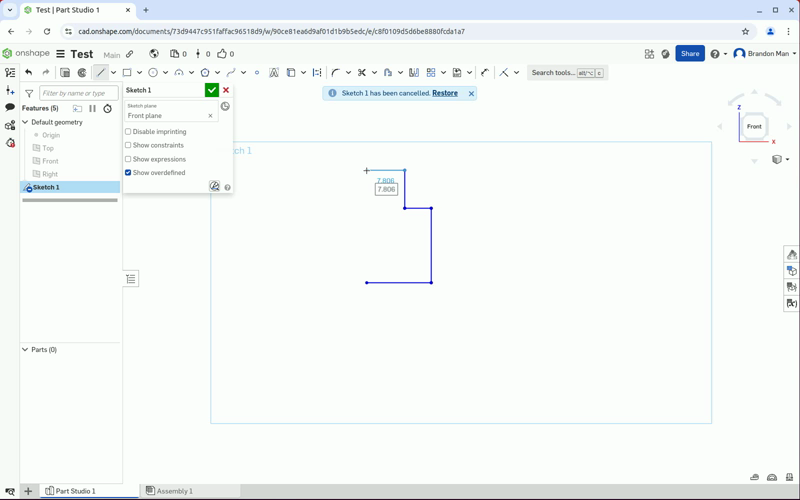
key_up(shift)
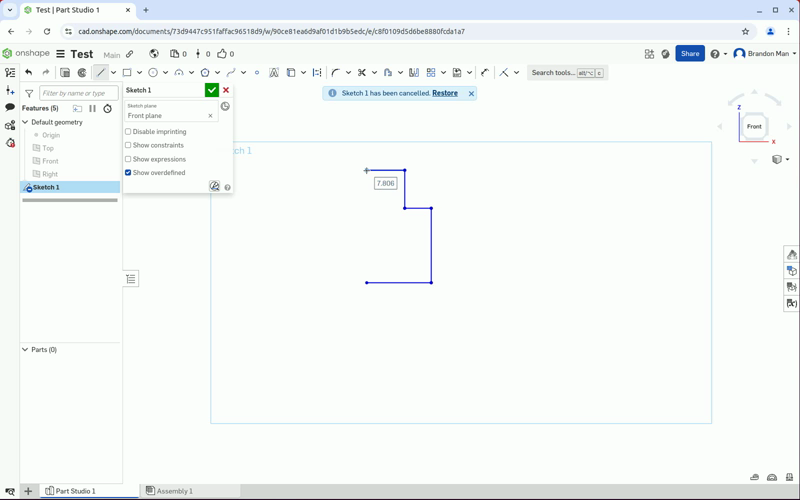
key_down(shift)
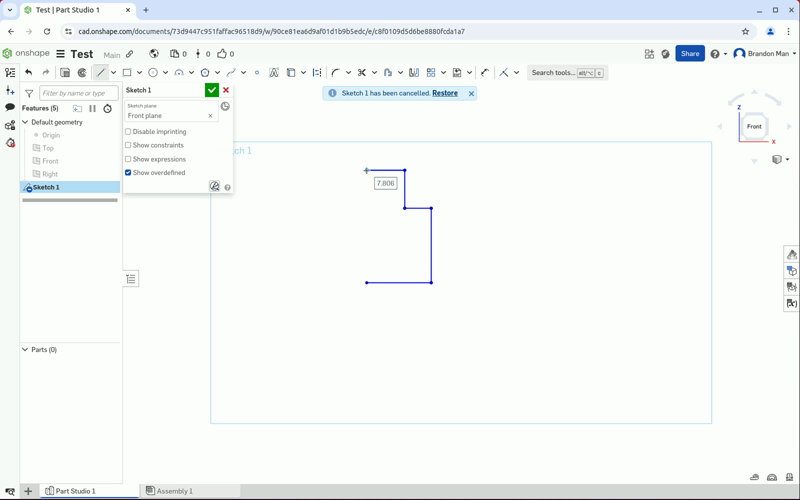
mouse_move(366, 282)
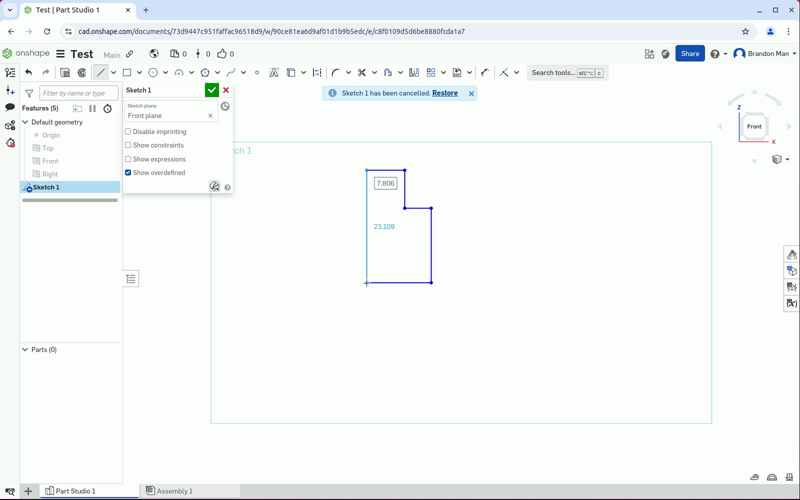
key_up(shift)
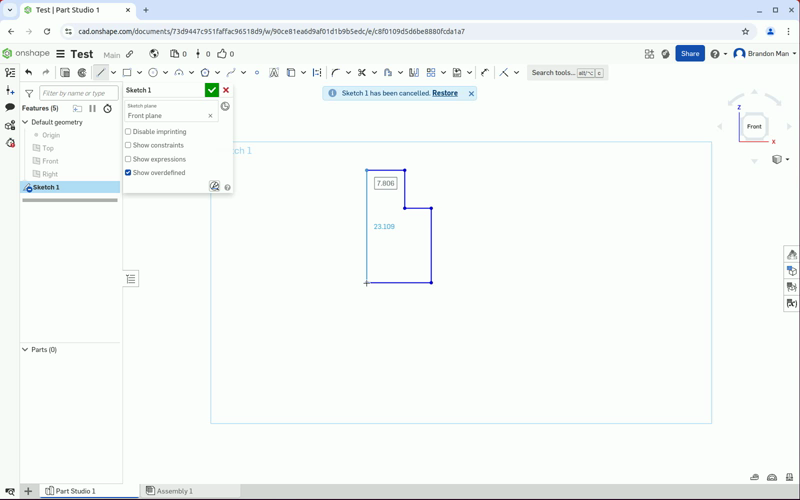
click(366, 282)
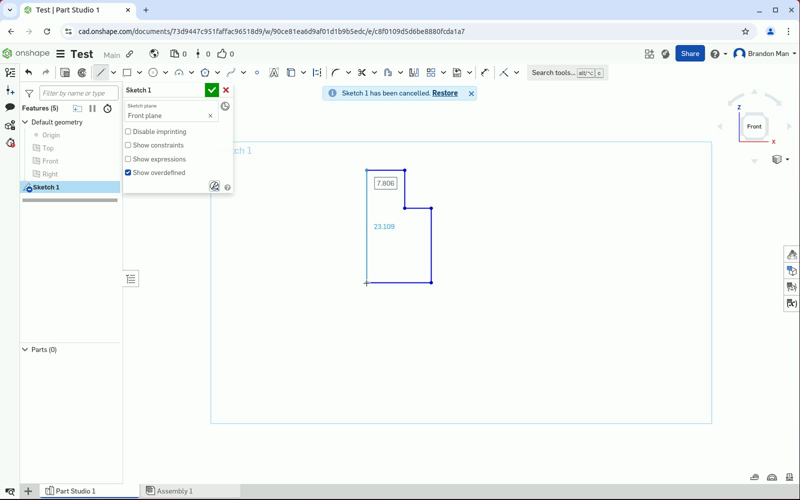
key(esc)
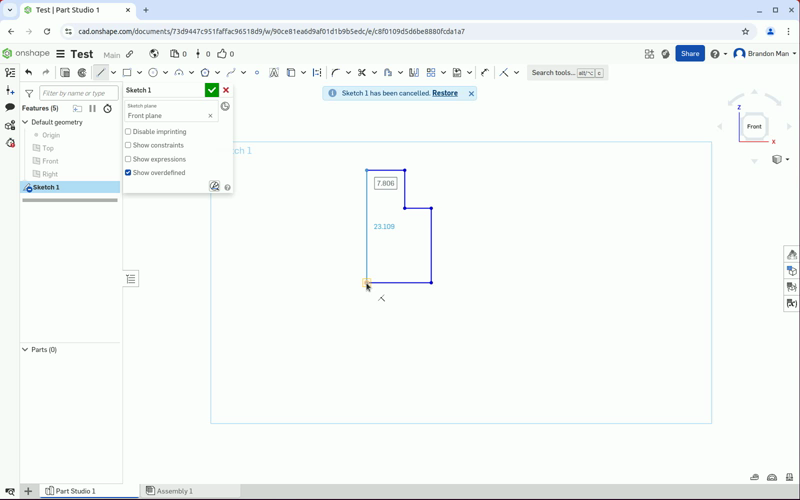
mouse_move(397, 210)
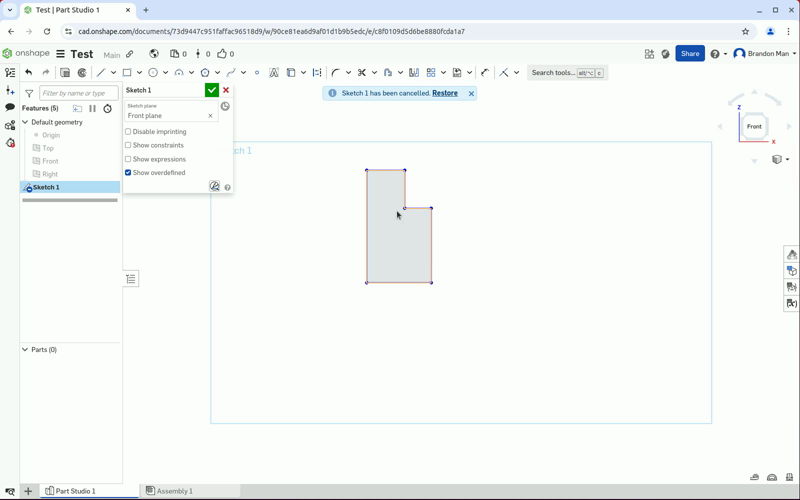
click(397, 210)
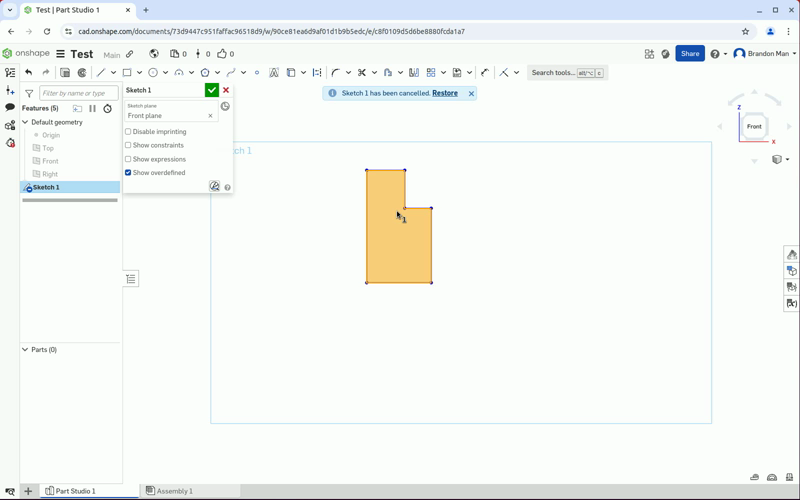
mouse_move(73, 352)
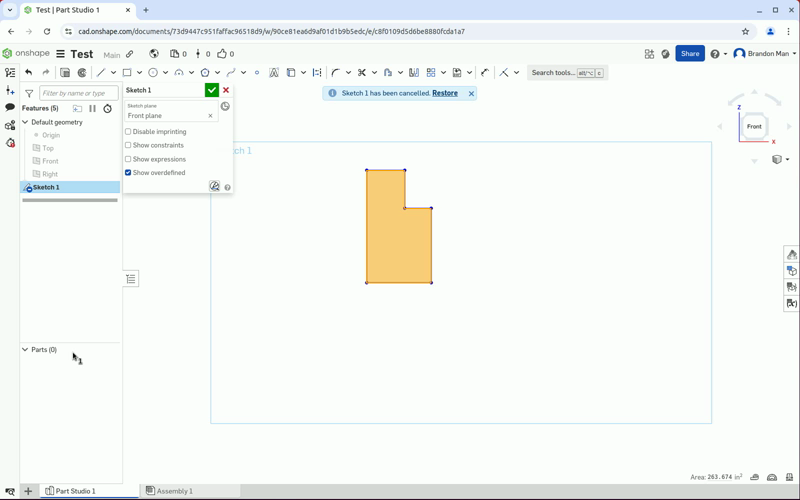
key(shift+y)
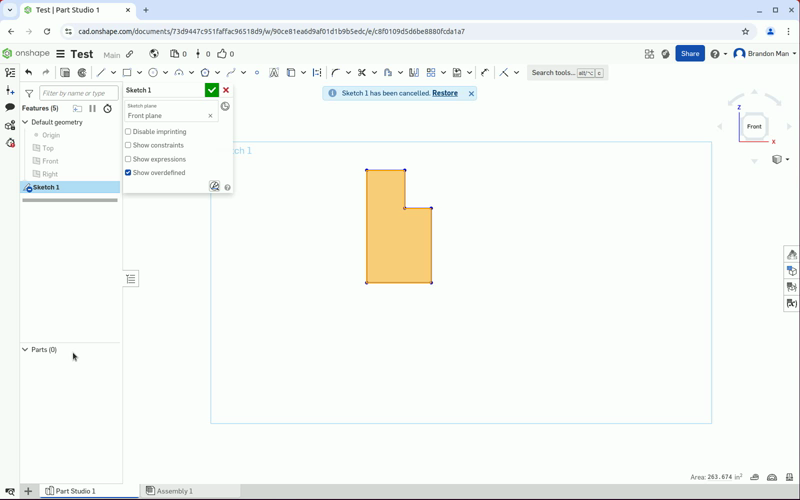
key(shift+e)
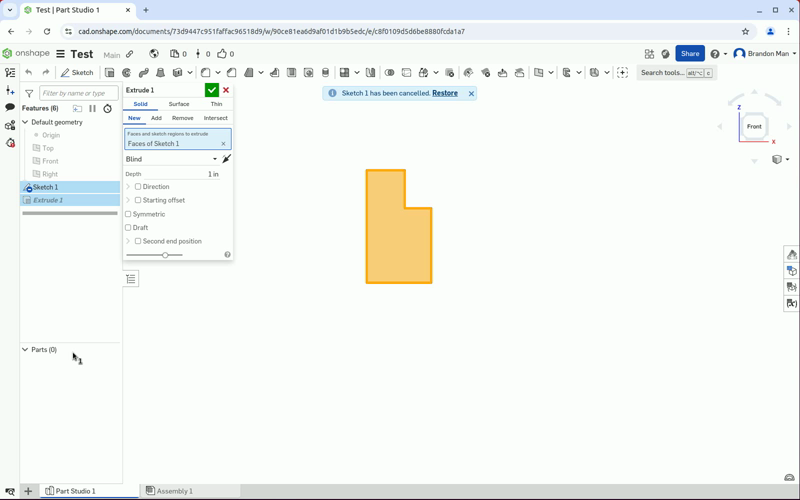
mouse_move(143, 106)
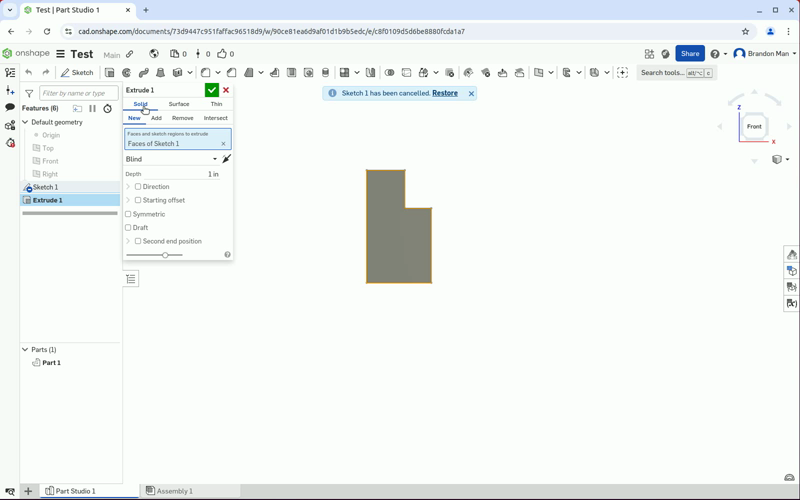
click(143, 106)
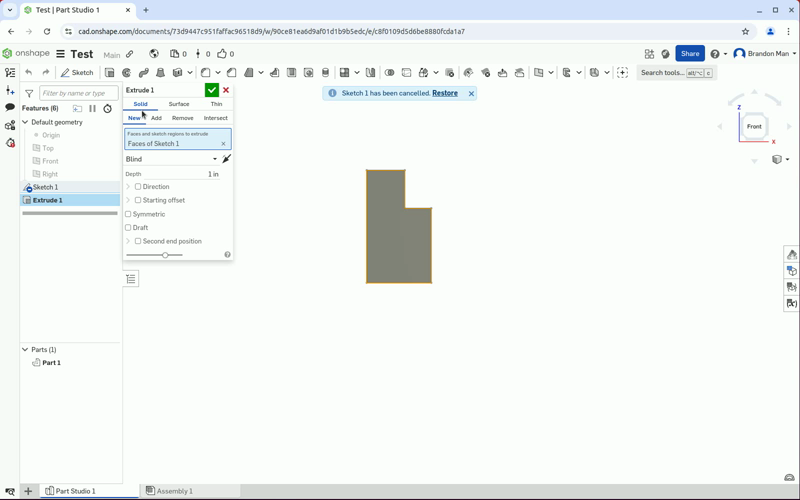
mouse_move(137, 120)
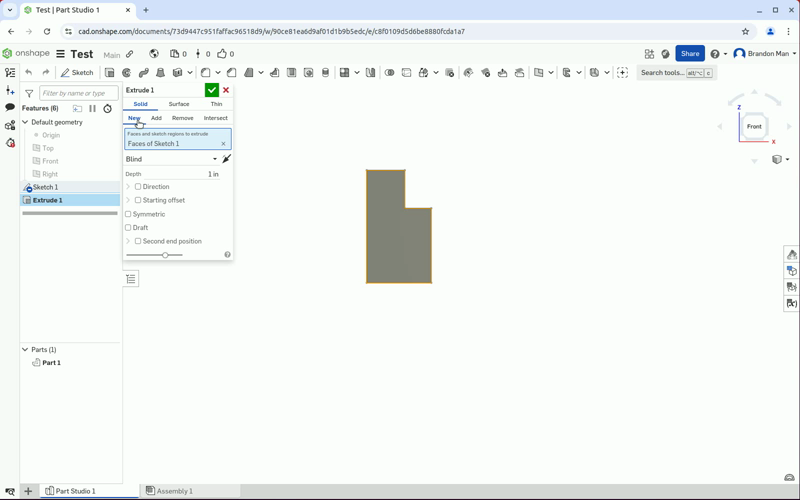
click(137, 120)
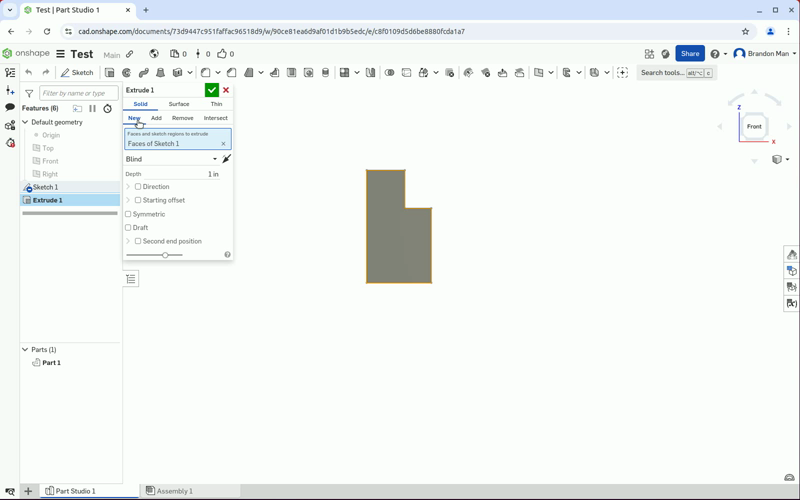
key(tab, 4)
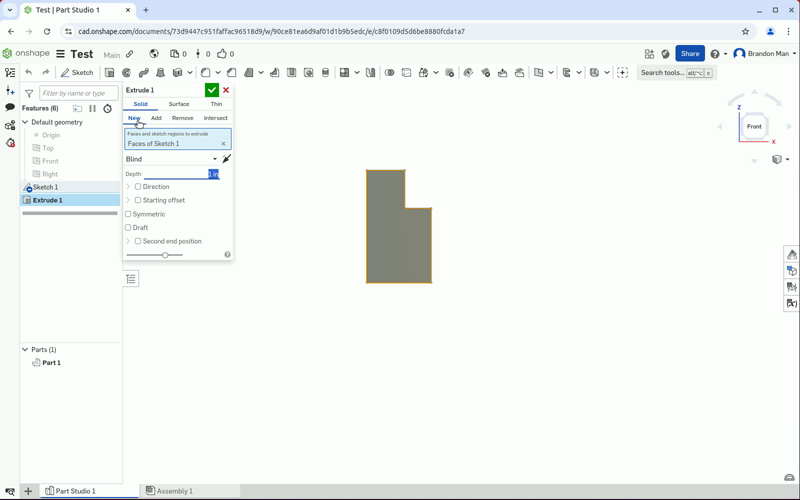
text(21.664)
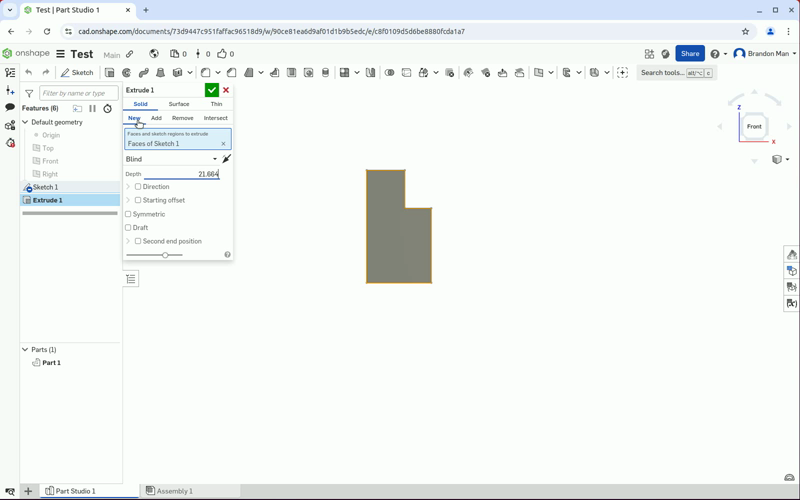
key(tab, 3)
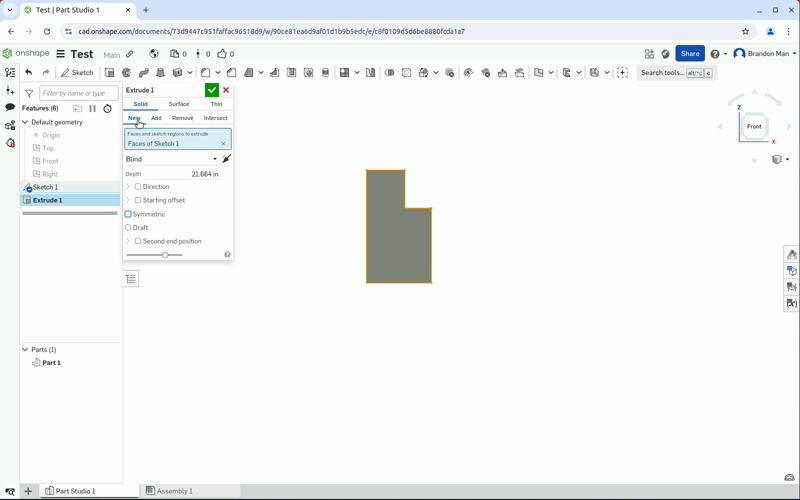
key(space)
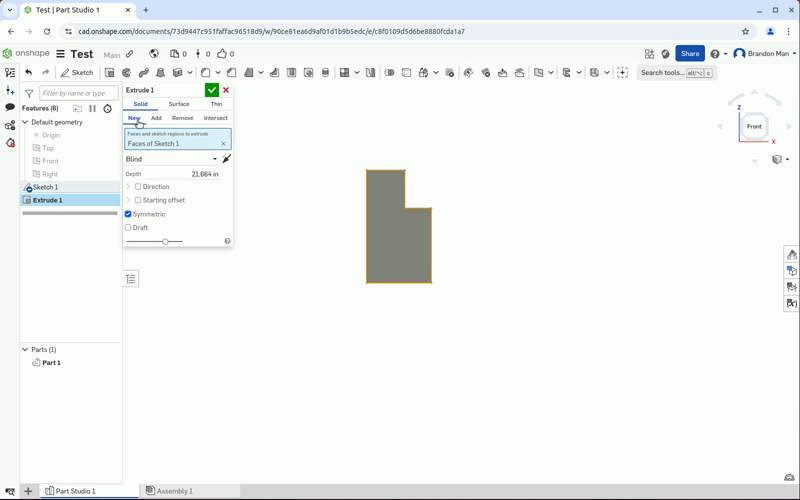
key(enter)
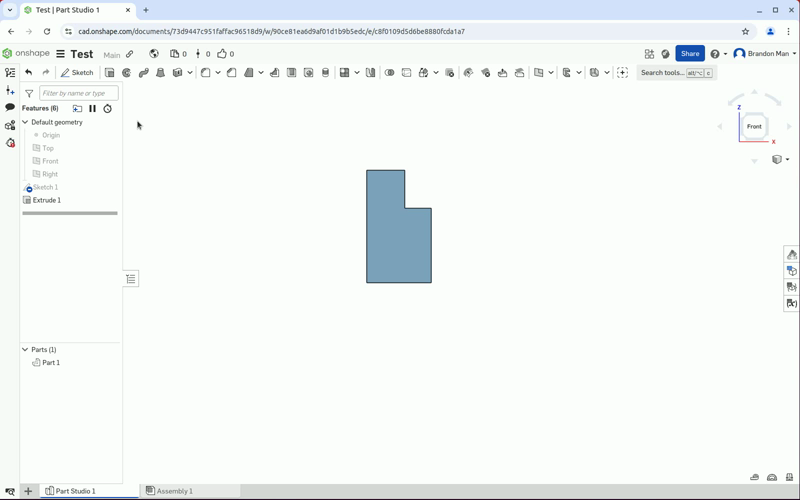
key(shift+h)
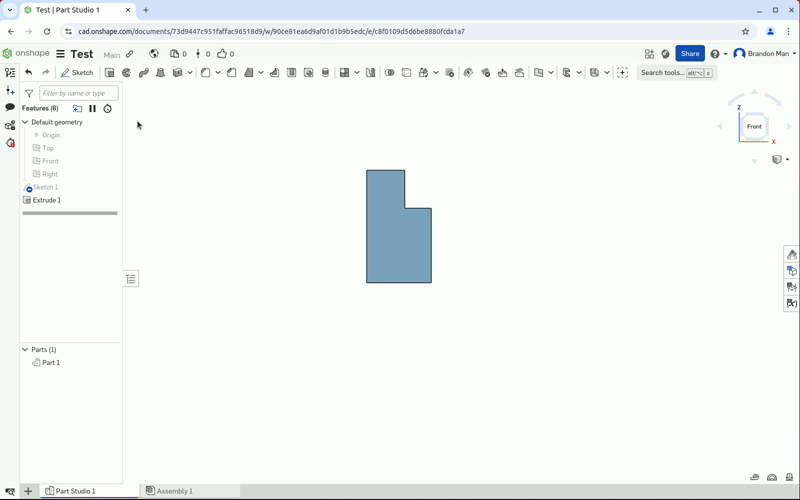
key(shift+h)
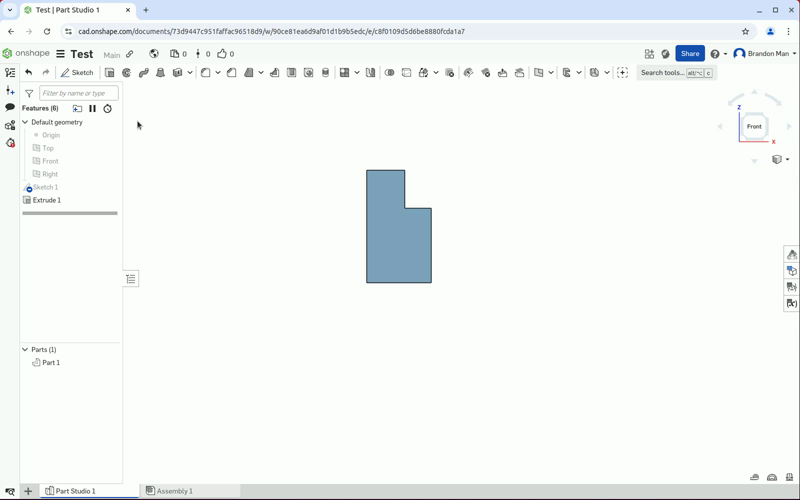
mouse_move(73, 189)
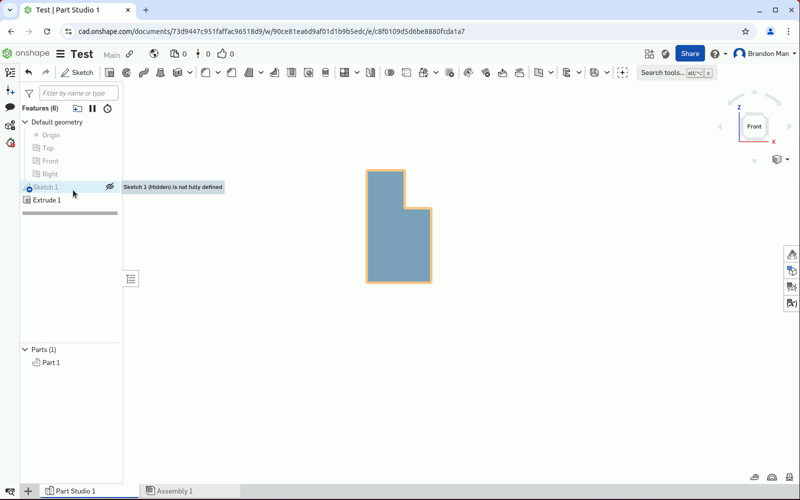
click(73, 189)
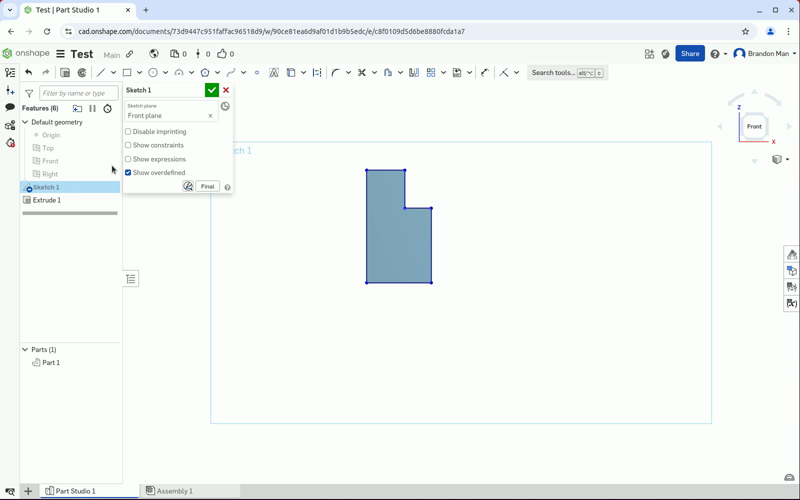
mouse_move(229, 92)
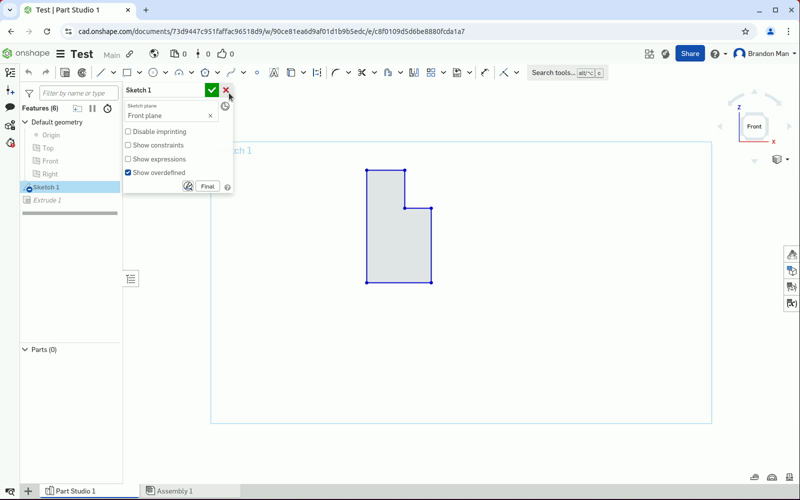
click(229, 92)
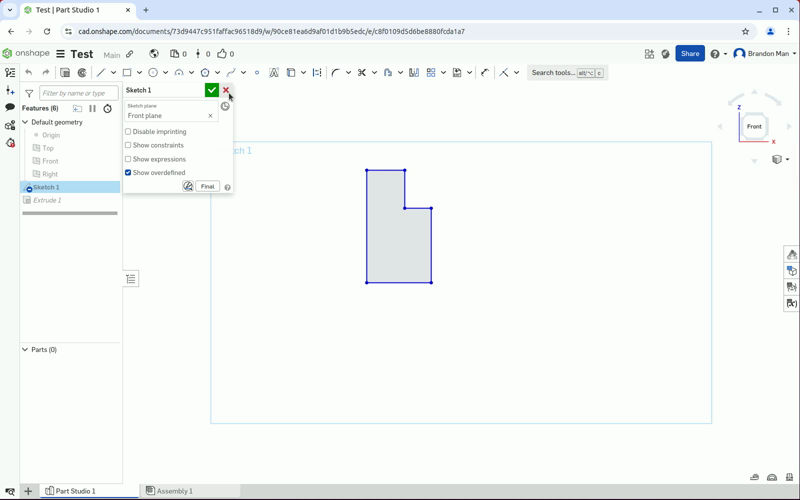
key(shift+s)
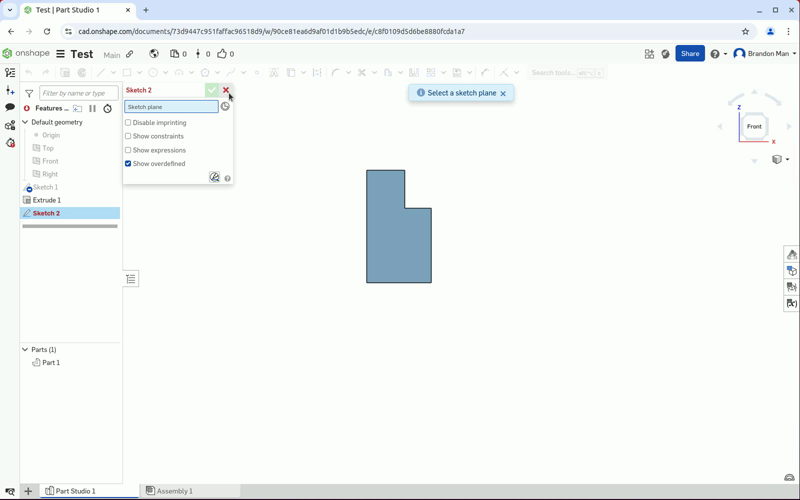
mouse_move(73, 163)
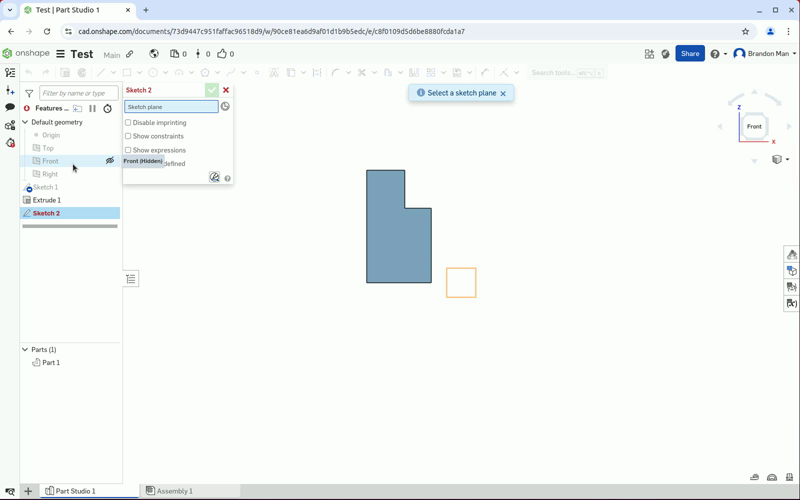
click(73, 163)
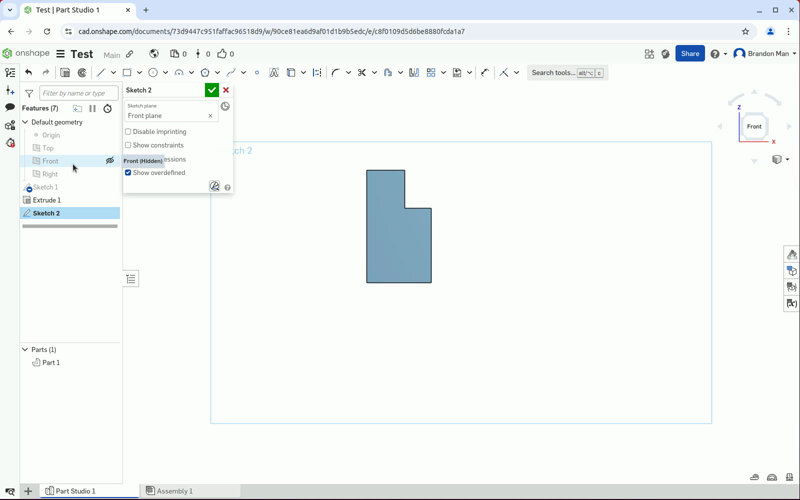
mouse_move(73, 352)
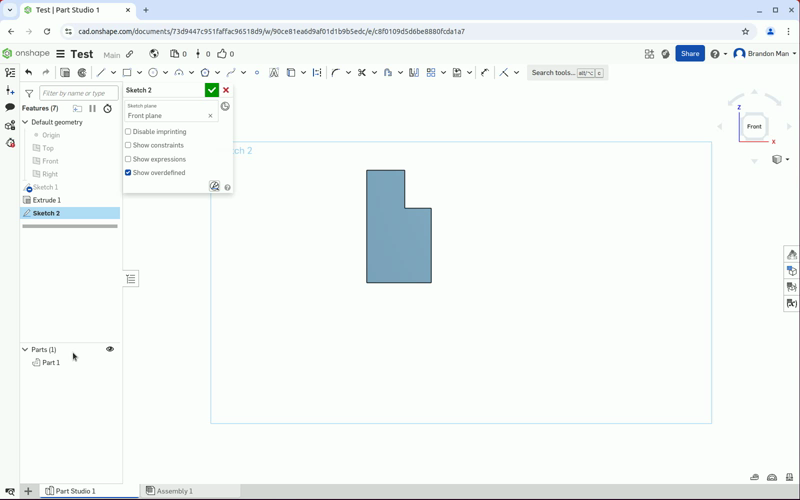
key(y)
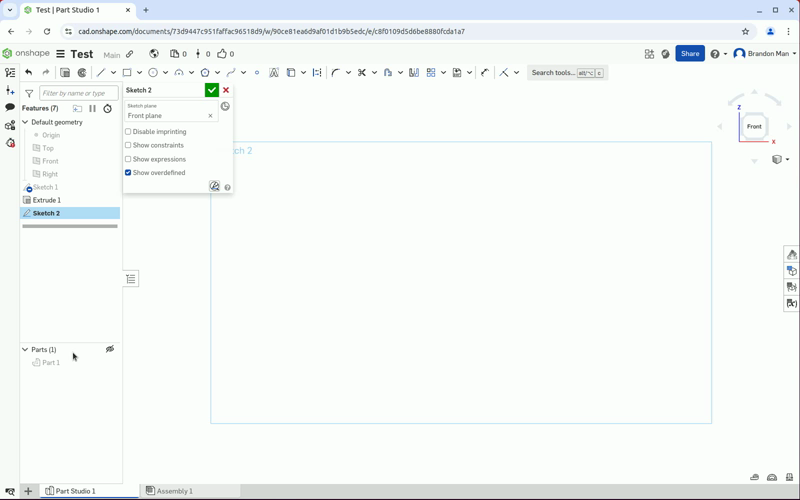
key(l)
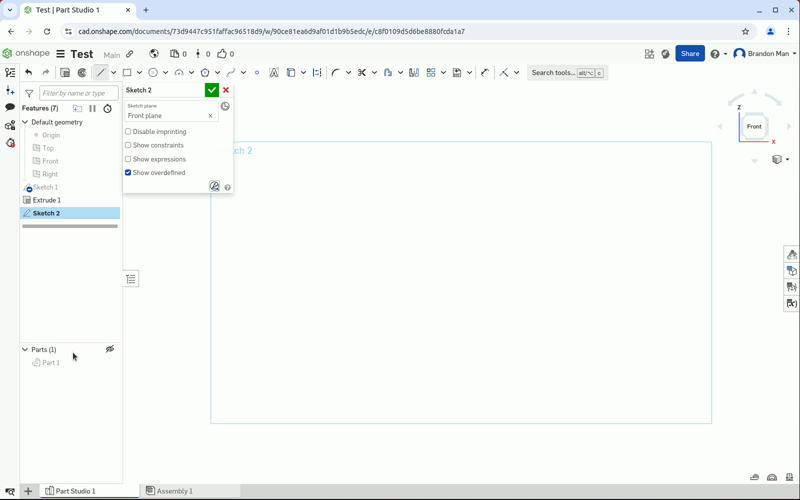
key_down(shift)
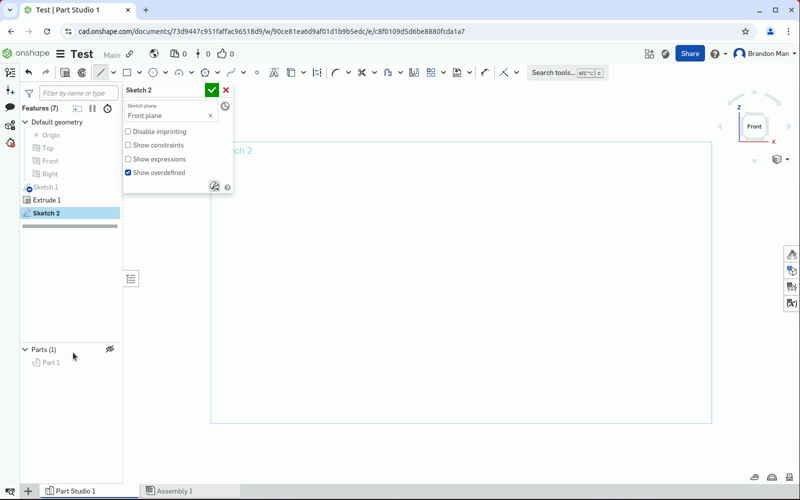
mouse_move(524, 282)
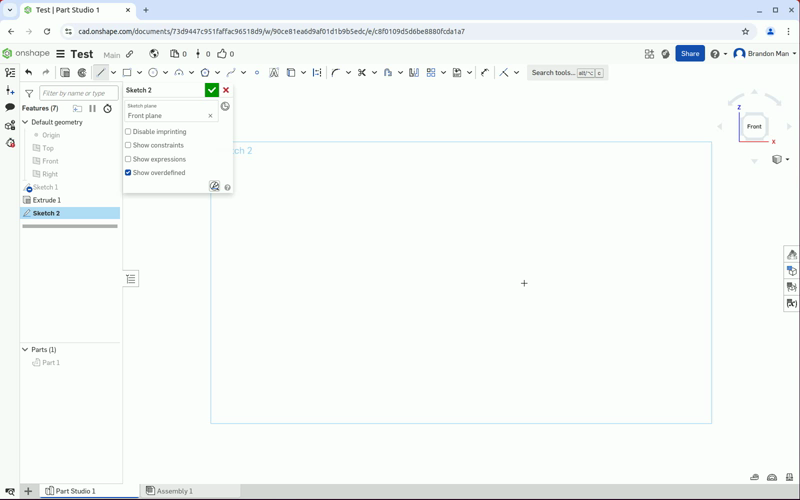
click(524, 282)
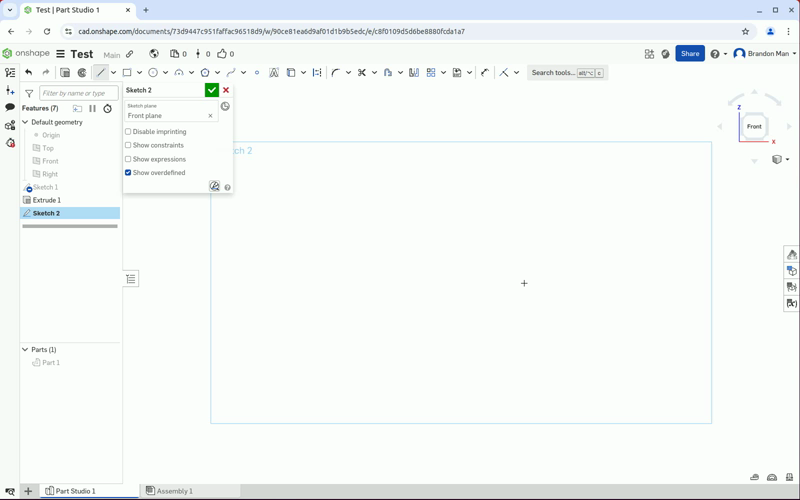
key_up(shift)
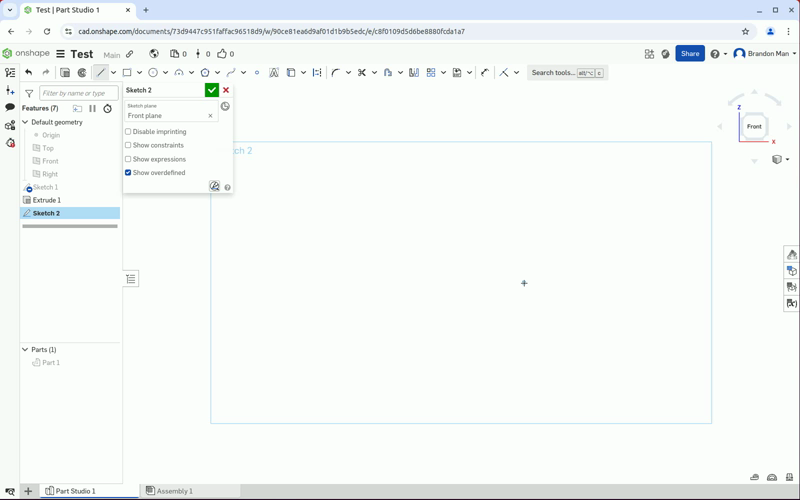
key_down(shift)
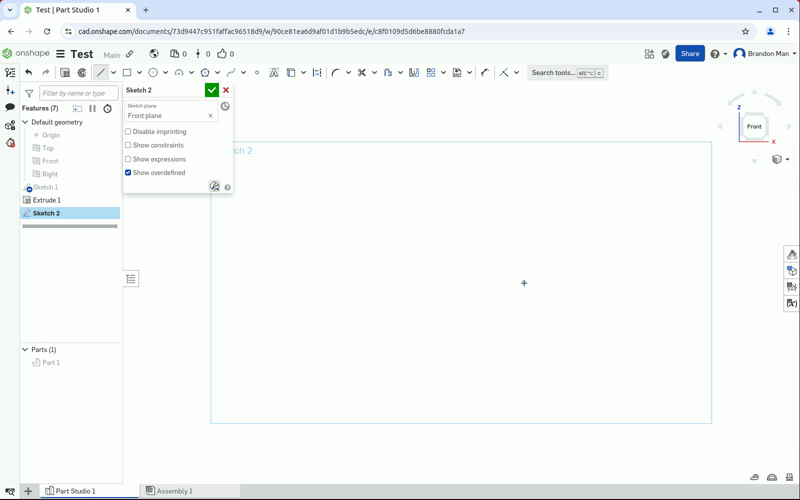
mouse_move(554, 282)
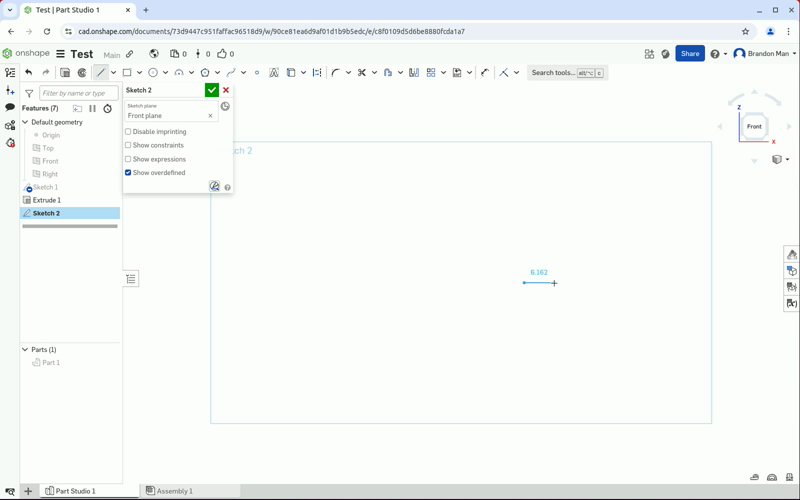
mouse_move(553, 282)
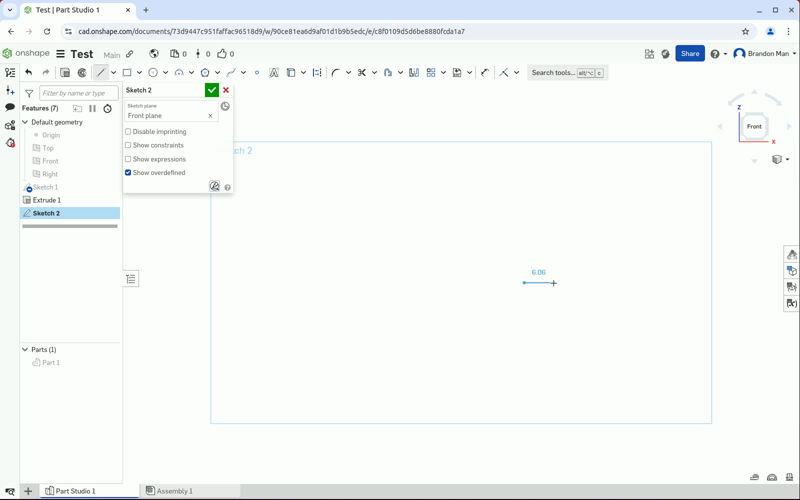
click(553, 282)
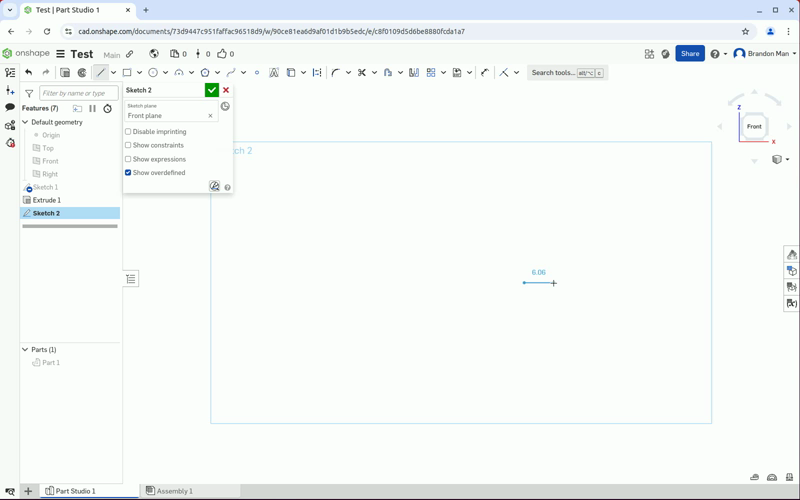
key_up(shift)
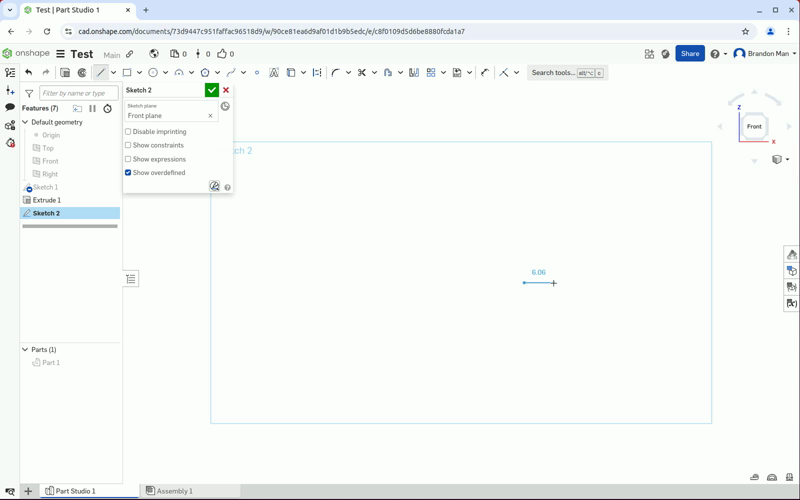
key_down(shift)
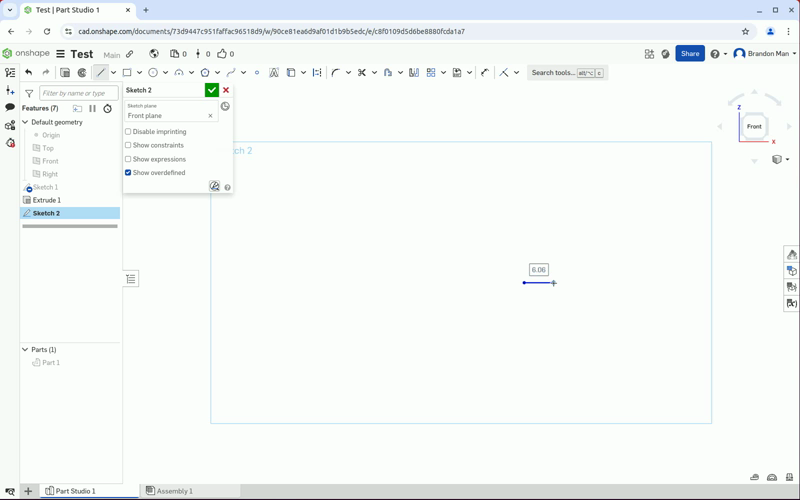
mouse_move(553, 170)
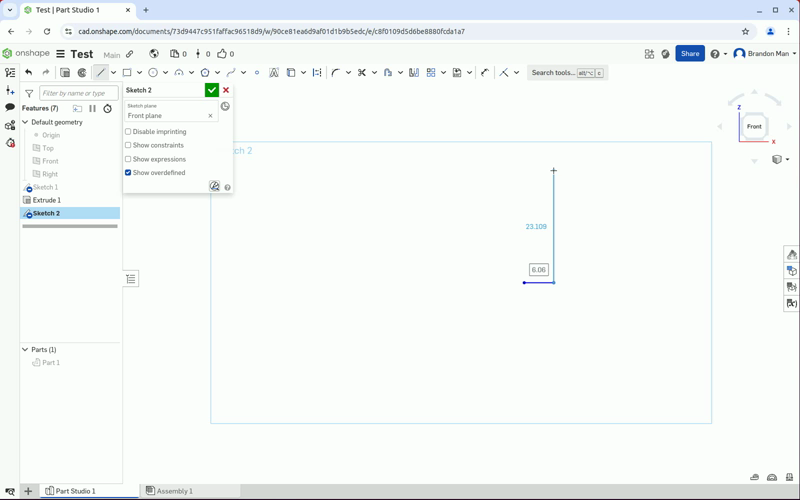
click(553, 170)
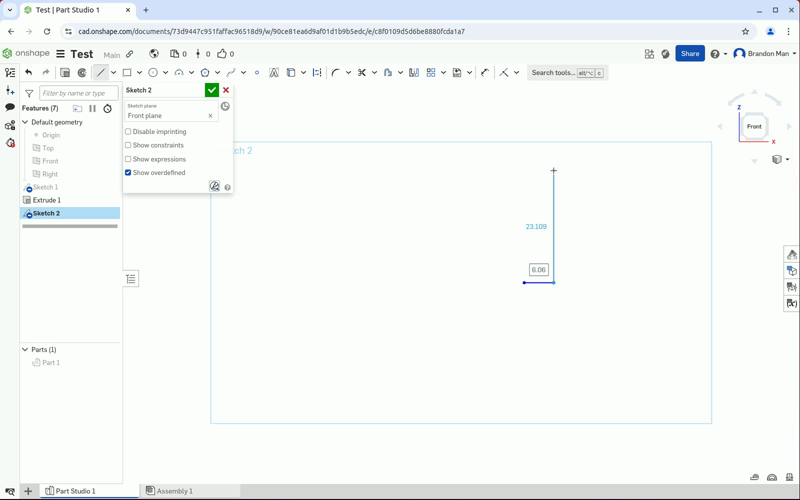
key_up(shift)
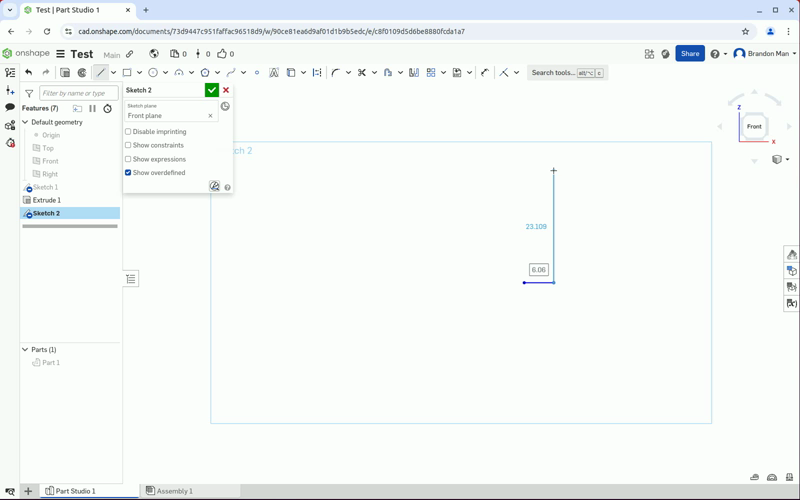
key_down(shift)
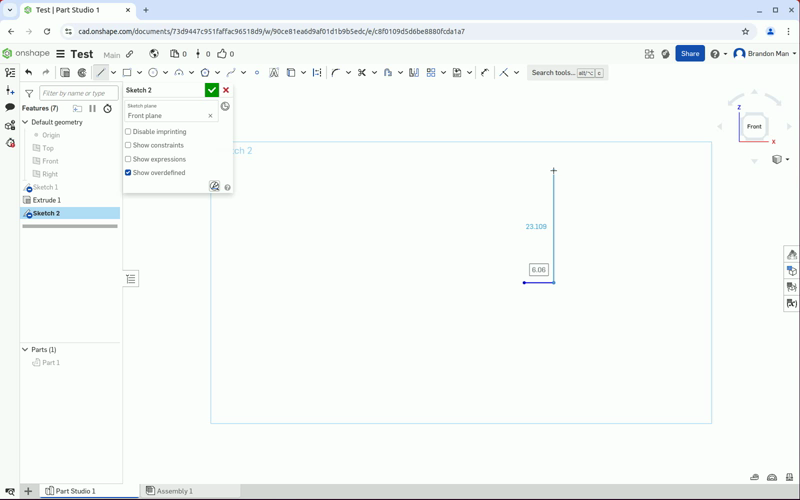
mouse_move(583, 170)
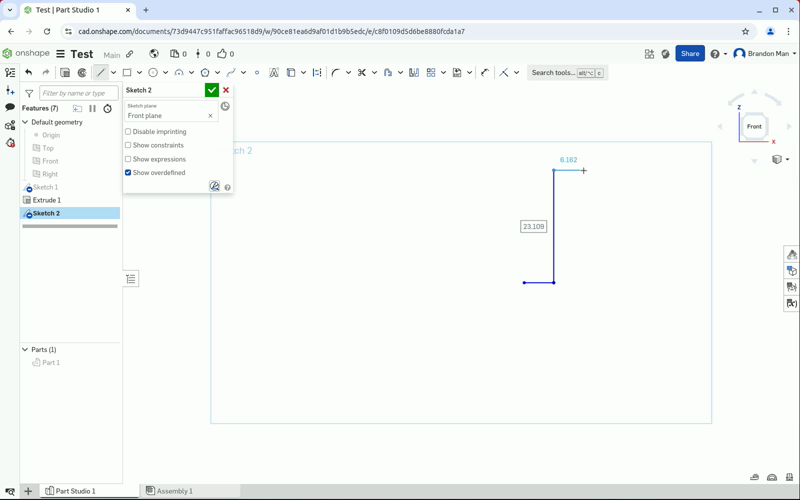
mouse_move(524, 170)
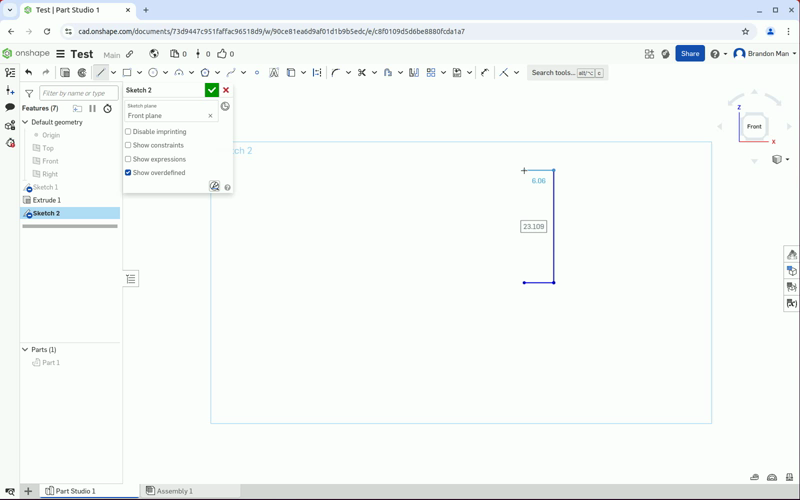
click(524, 170)
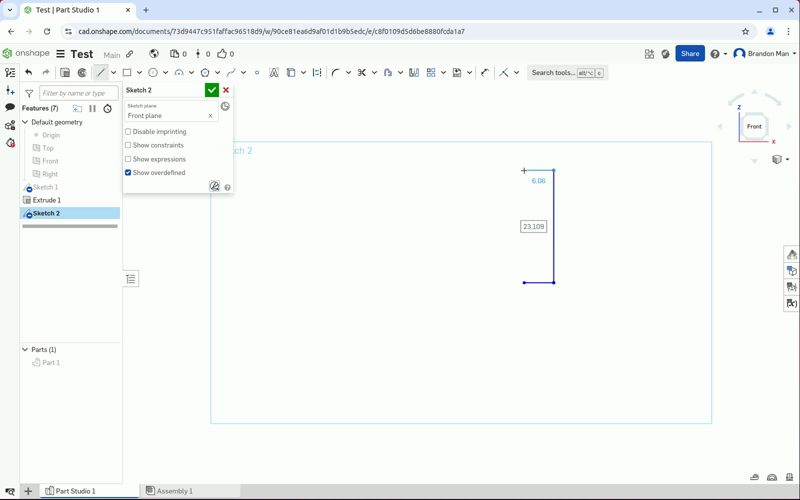
key_up(shift)
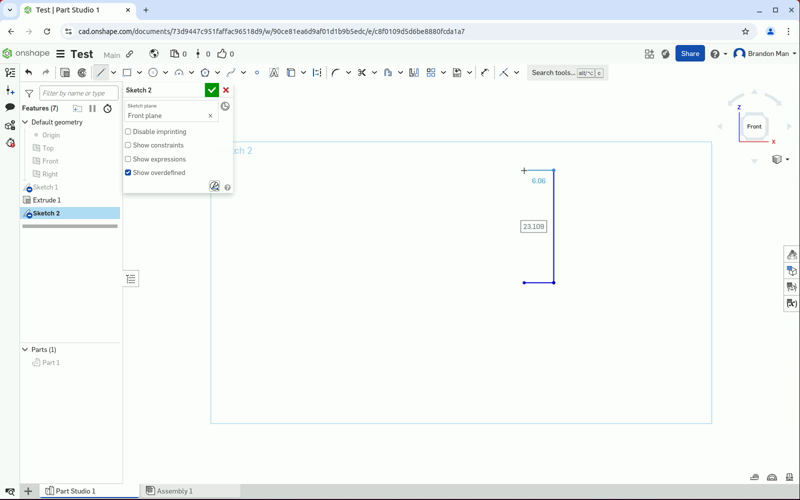
key_down(shift)
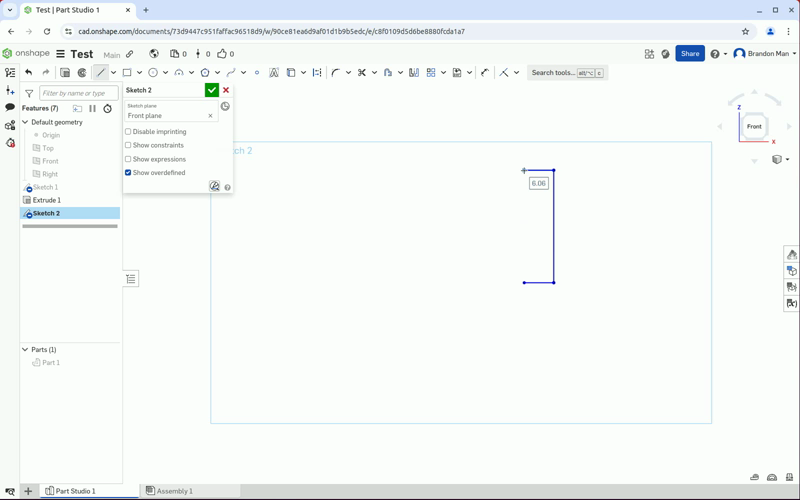
mouse_move(524, 282)
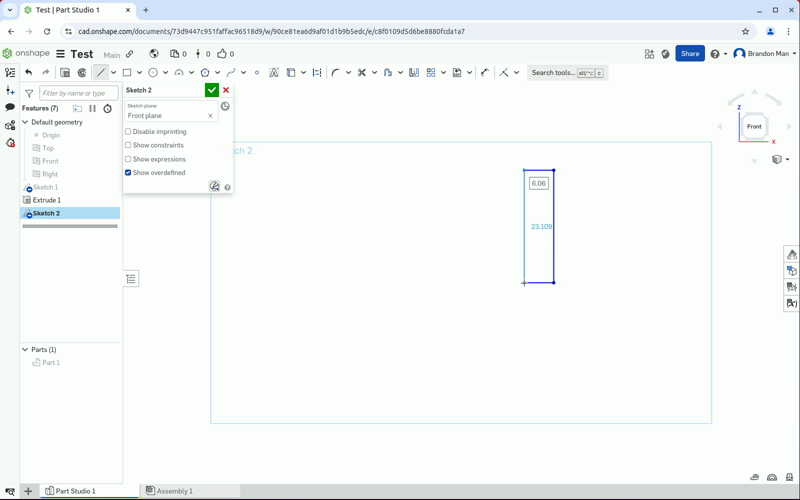
key_up(shift)
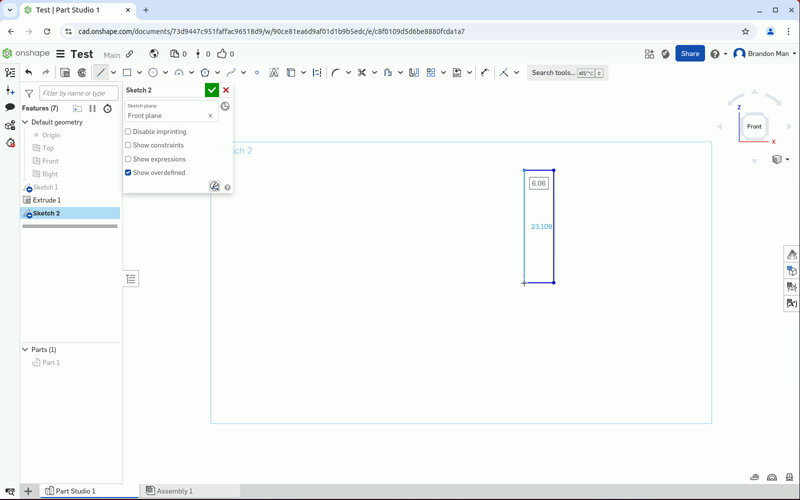
click(524, 282)
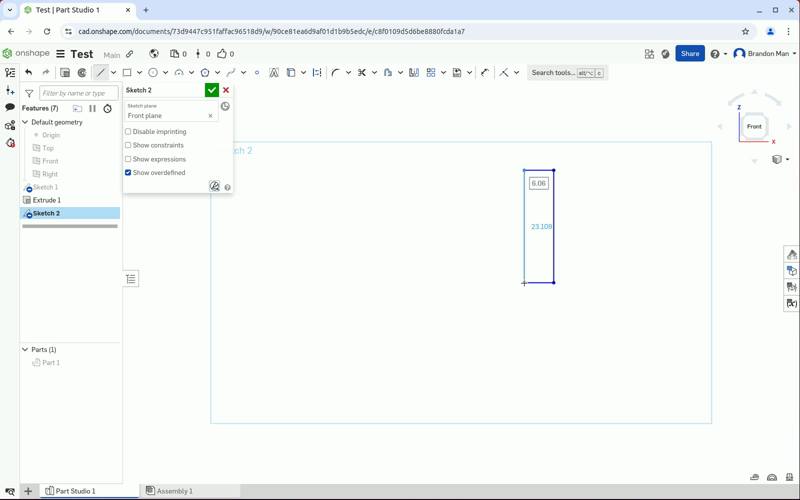
key(esc)
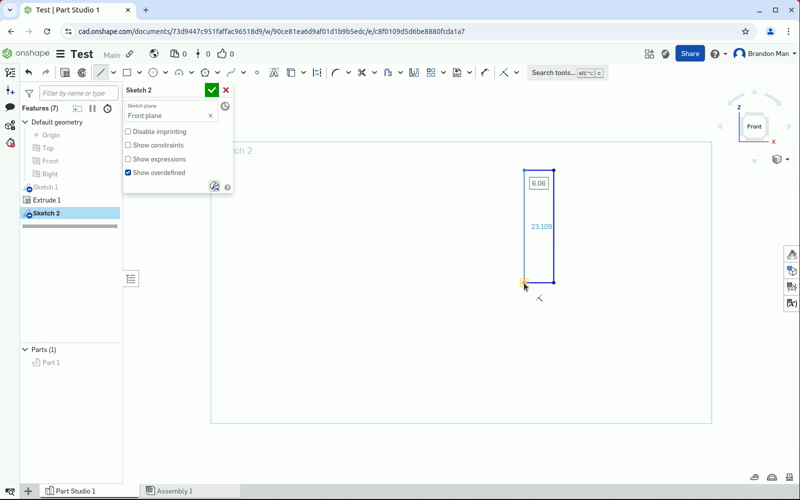
mouse_move(545, 209)
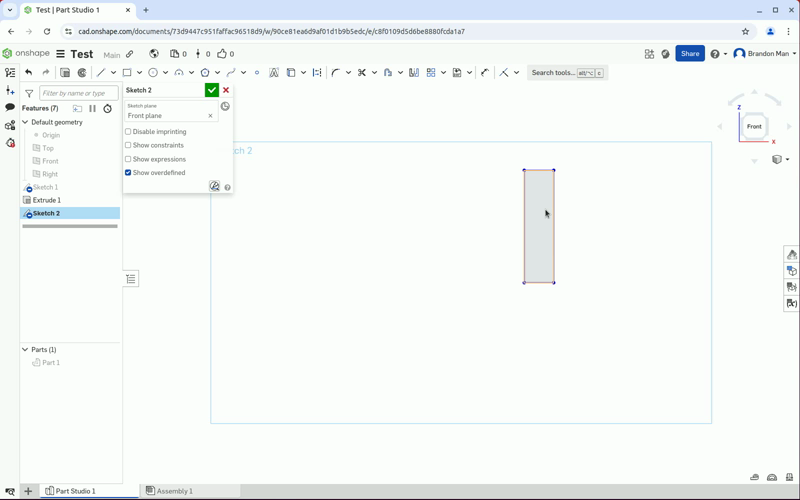
click(545, 209)
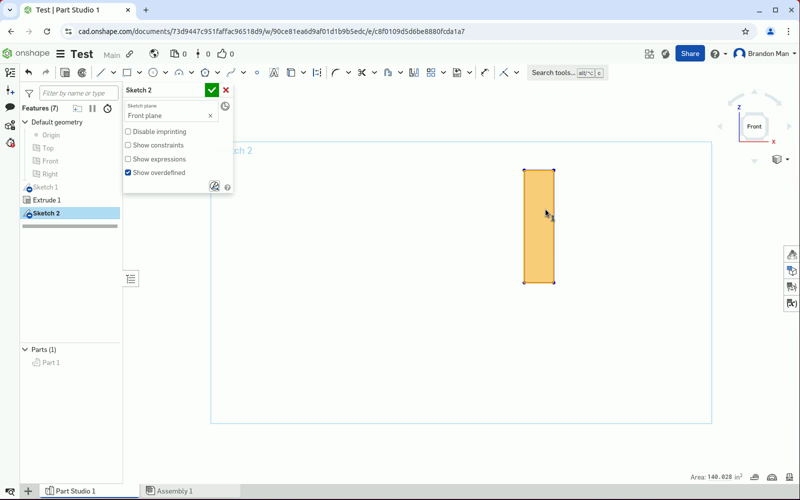
mouse_move(73, 352)
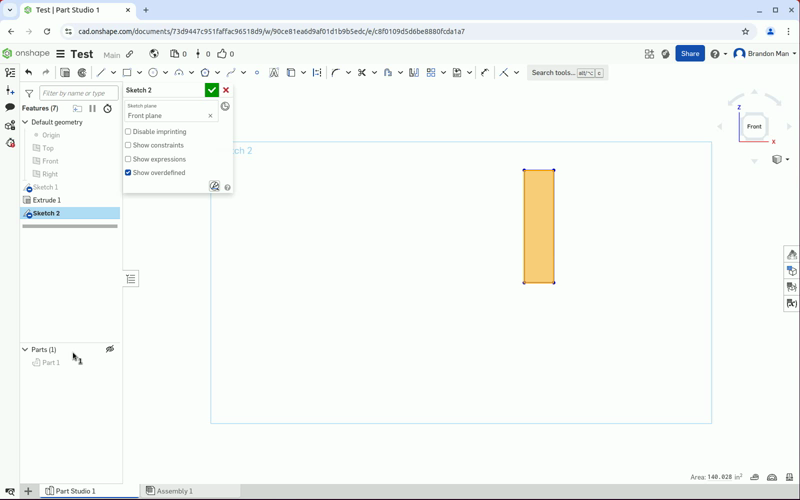
key(shift+y)
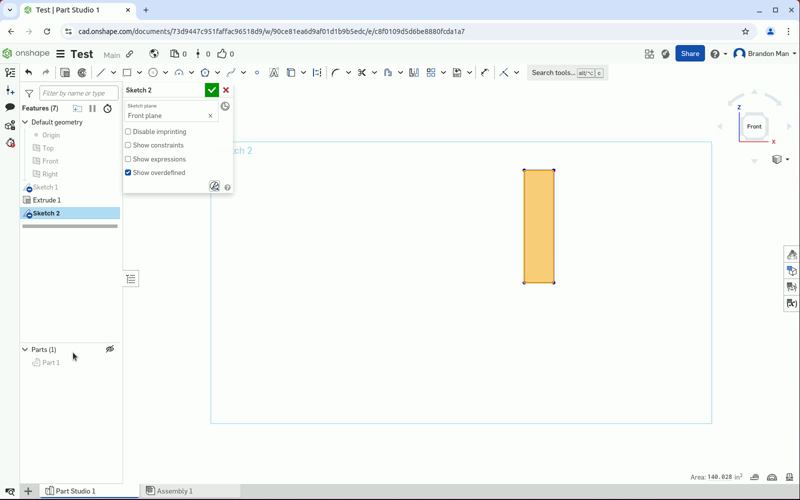
key(shift+e)
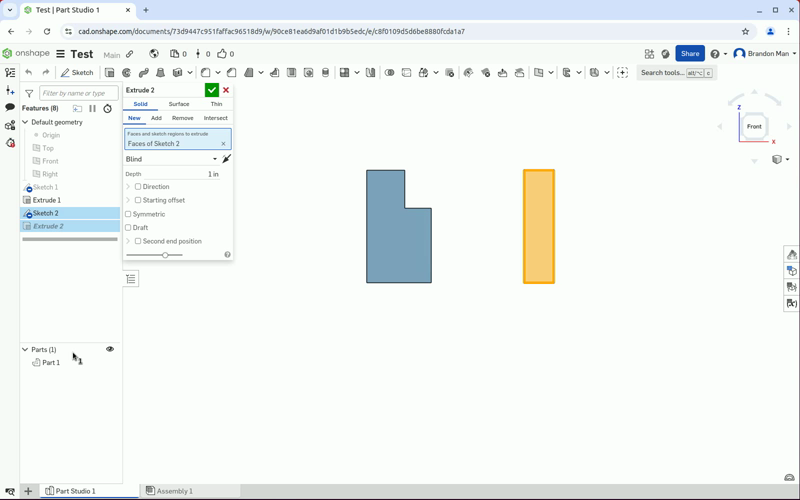
mouse_move(143, 106)
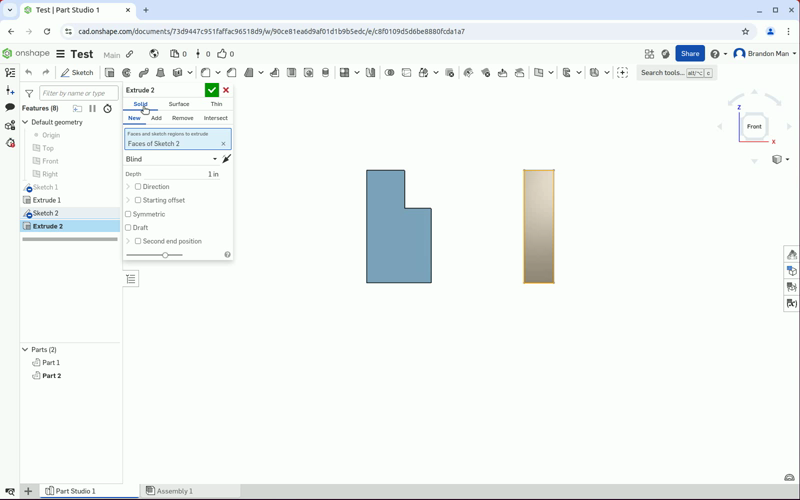
click(143, 106)
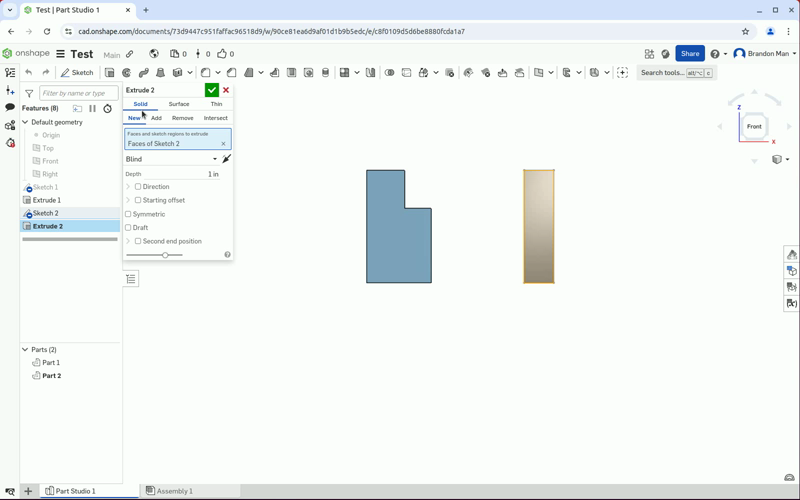
mouse_move(137, 120)
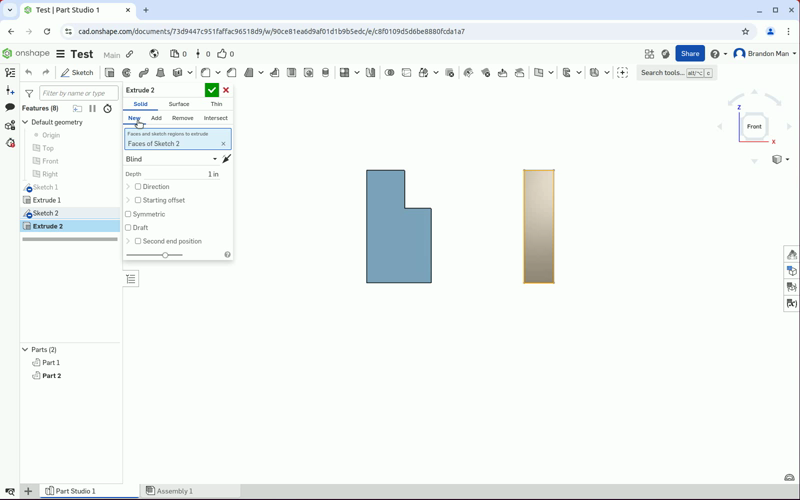
click(137, 120)
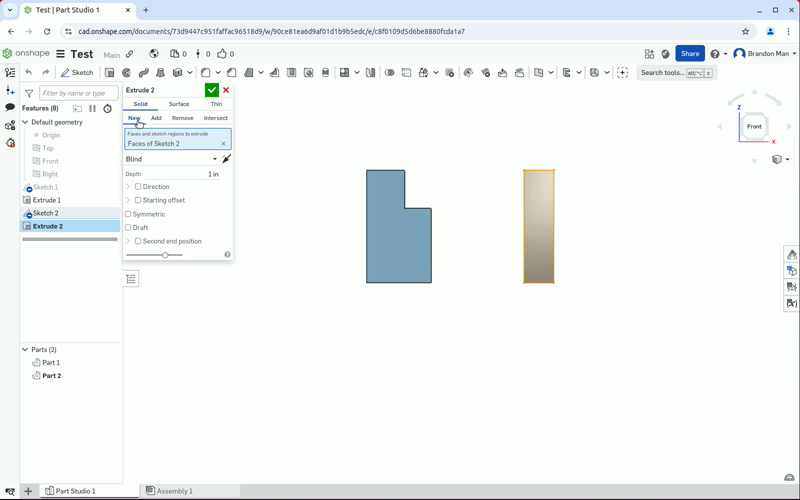
key(tab, 4)
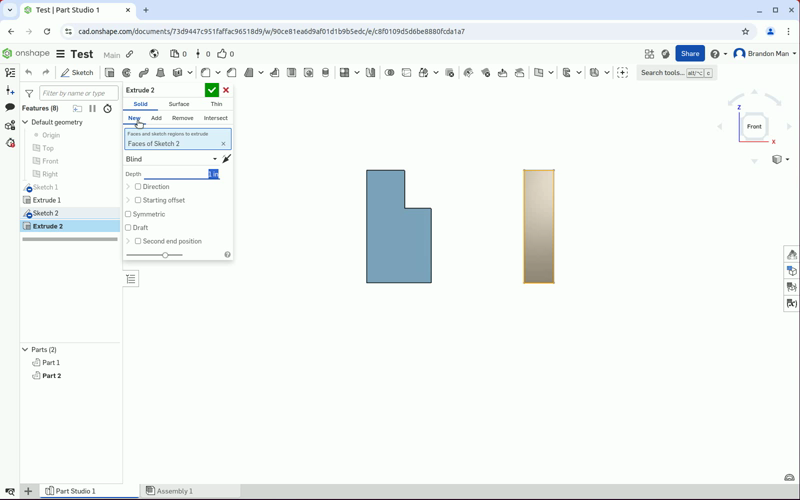
text(21.664)
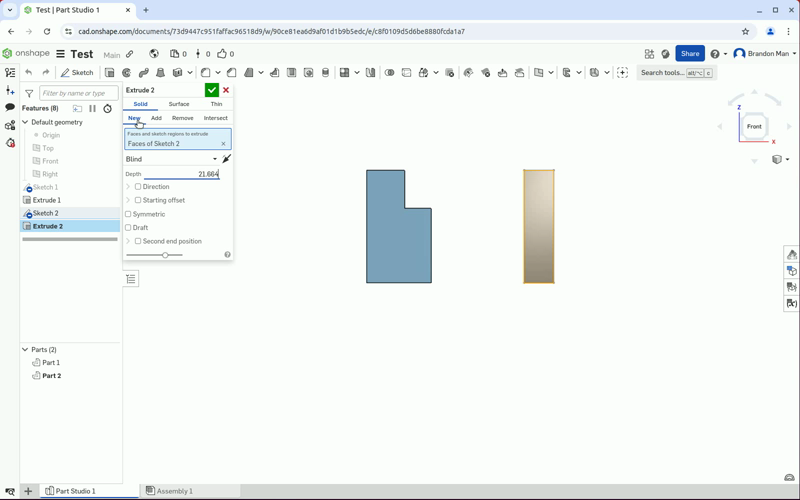
key(tab, 3)
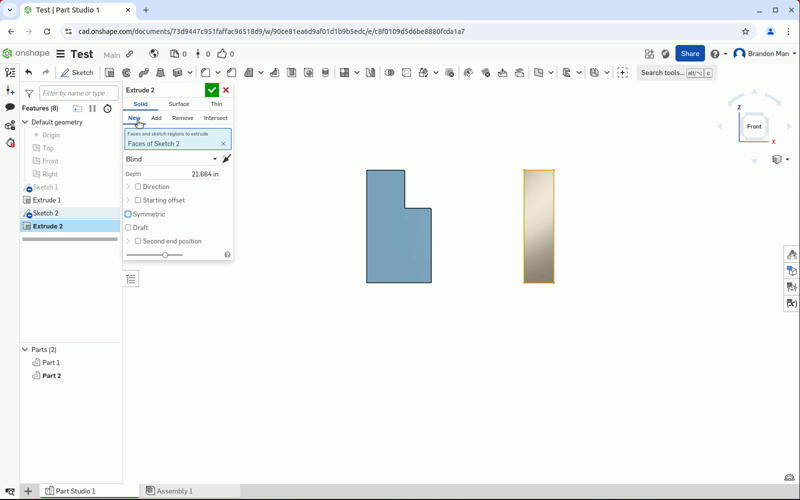
key(space)
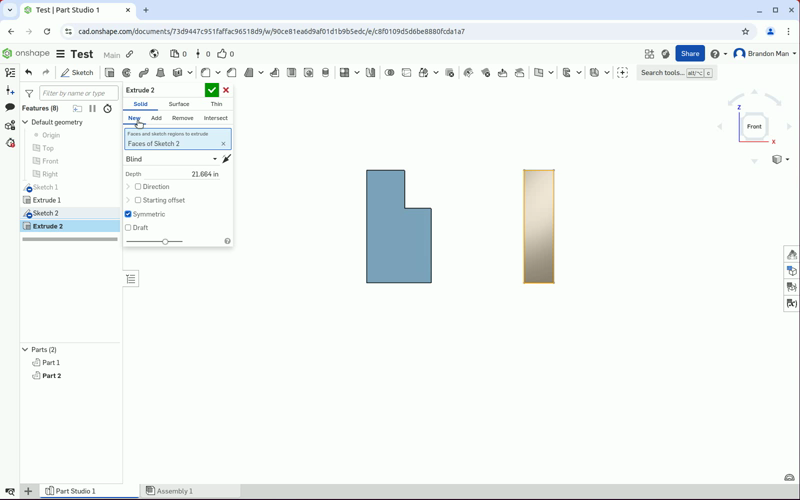
key(enter)
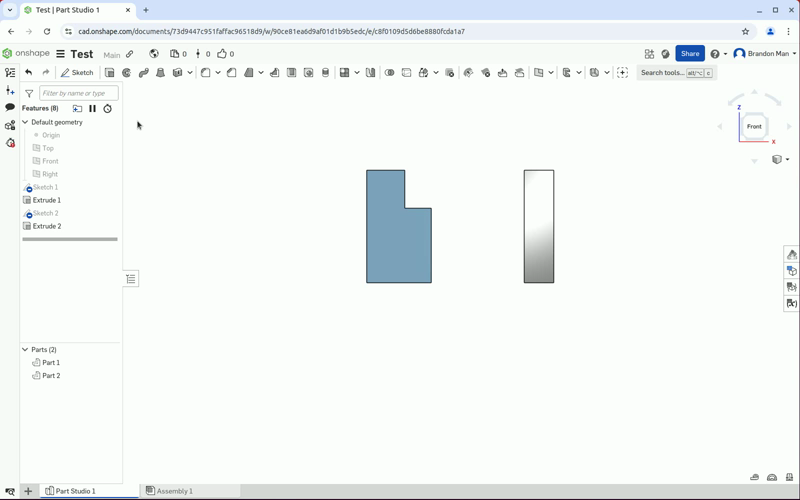
key(shift+h)
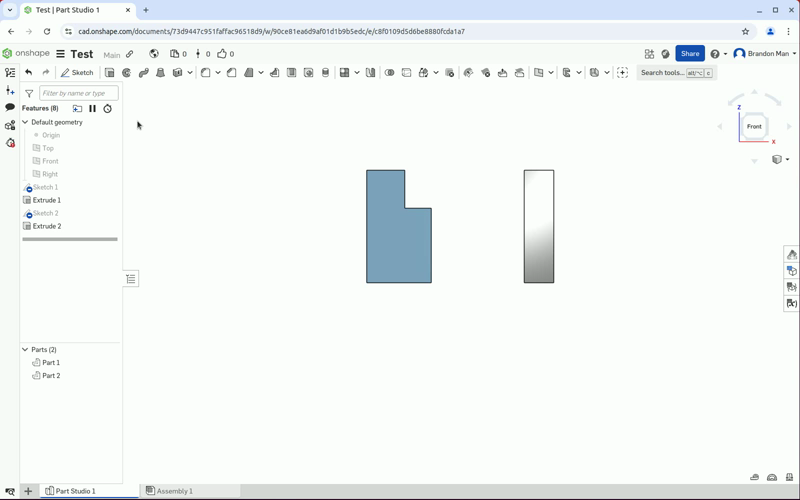
key(shift+h)
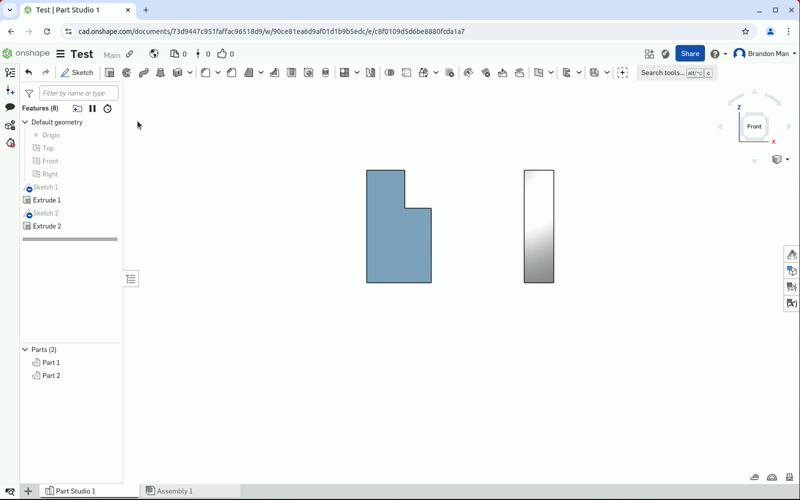
mouse_move(73, 189)
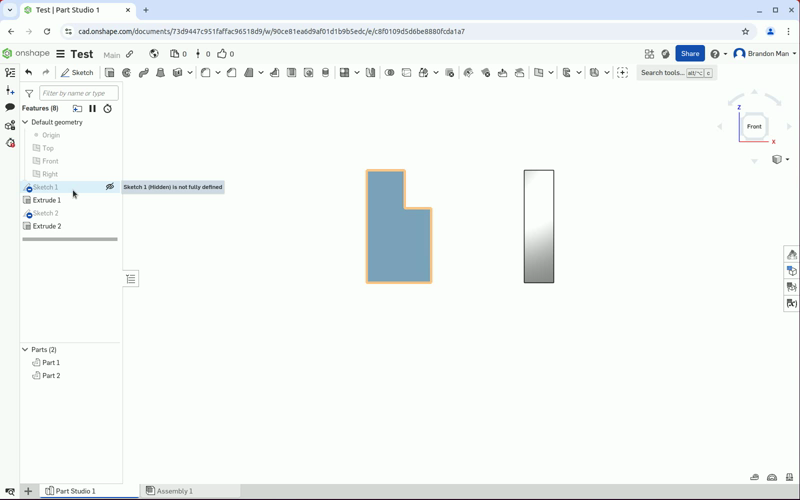
click(73, 189)
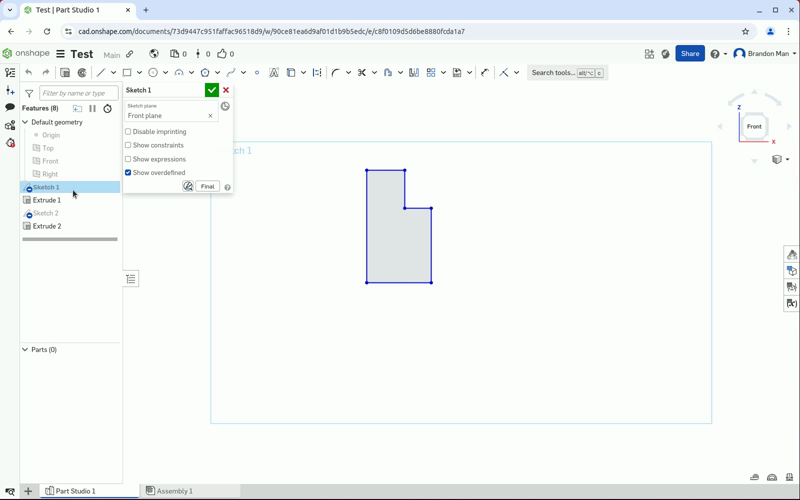
mouse_move(229, 92)
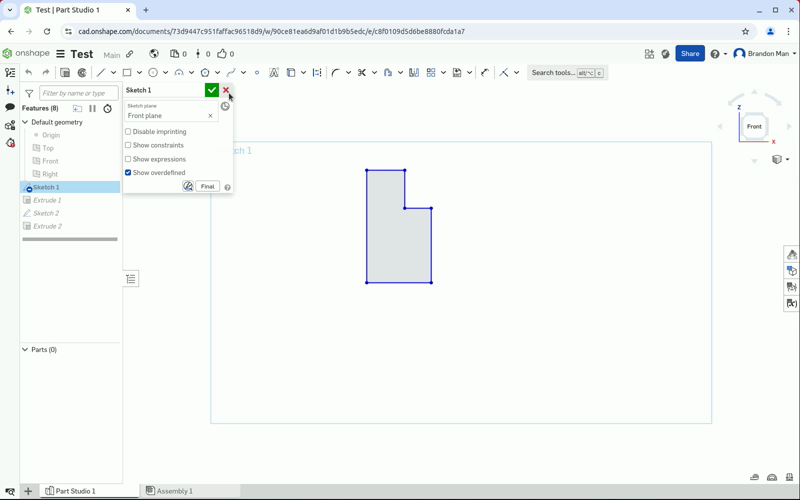
click(229, 92)
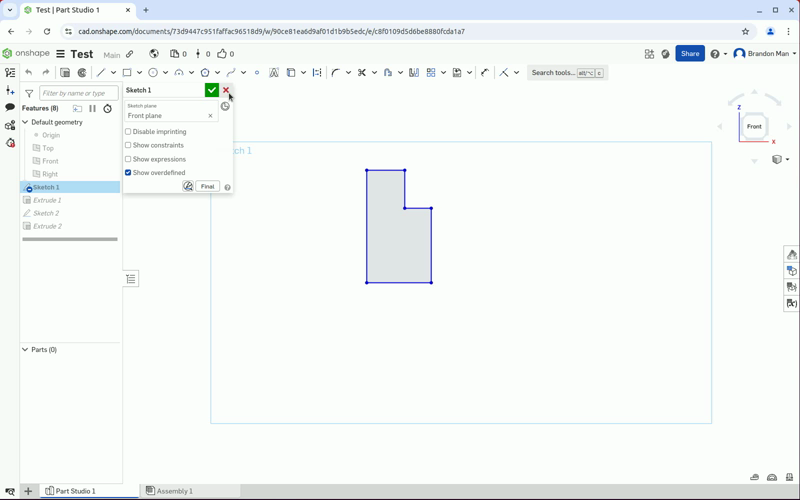
key(shift+s)
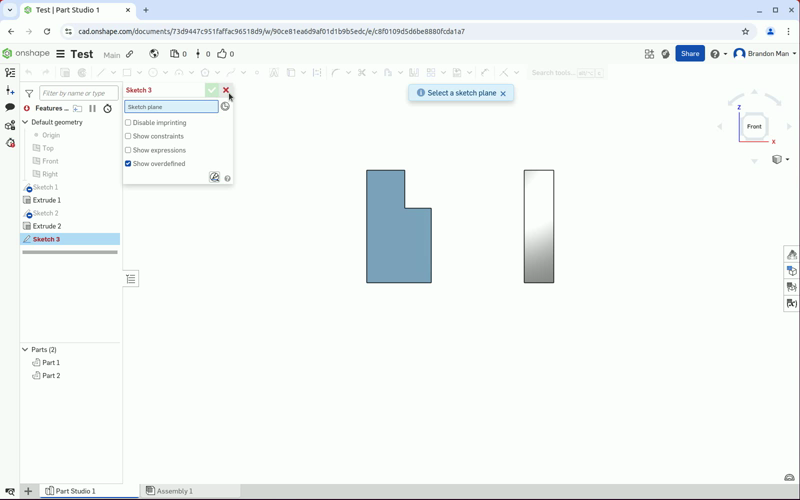
mouse_move(73, 163)
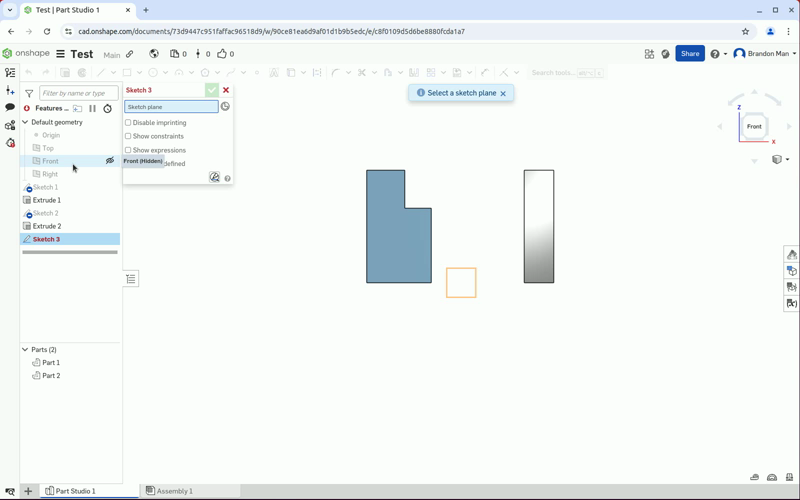
click(73, 163)
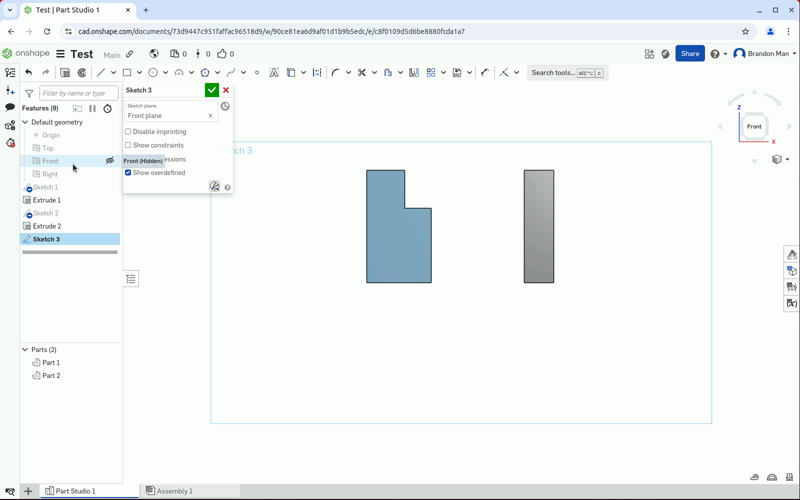
mouse_move(73, 352)
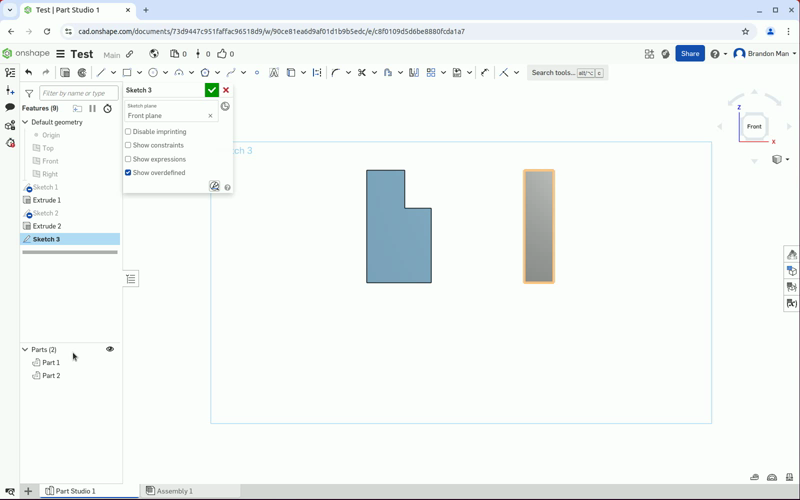
key(y)
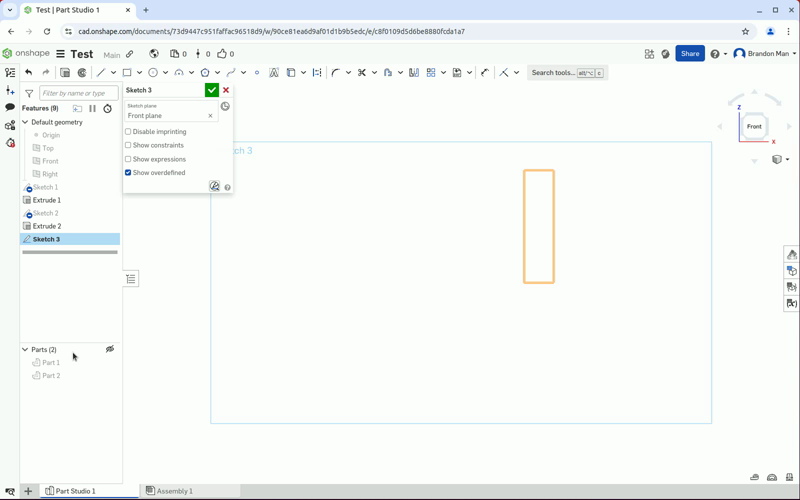
key(l)
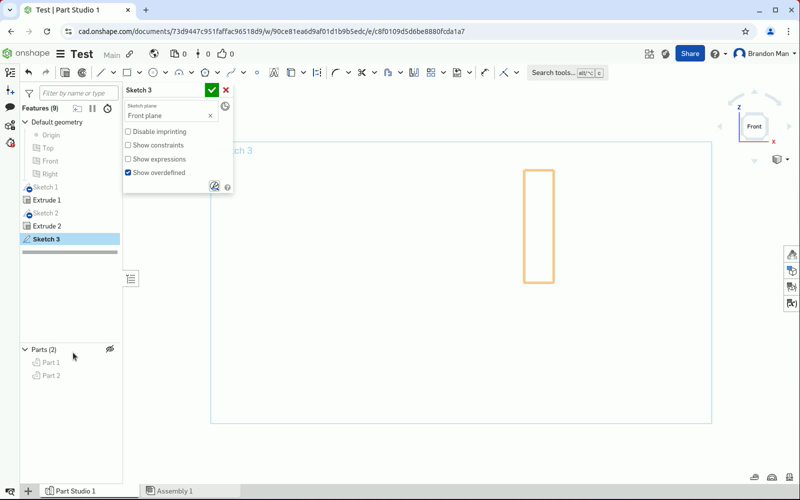
key_down(shift)
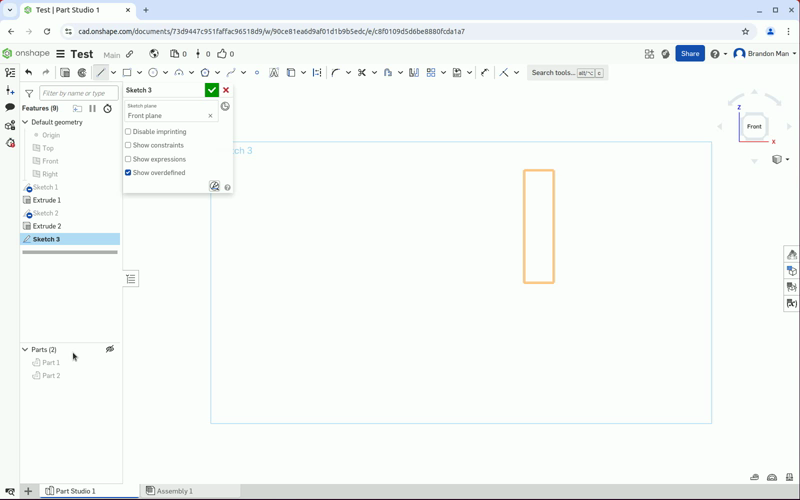
mouse_move(430, 282)
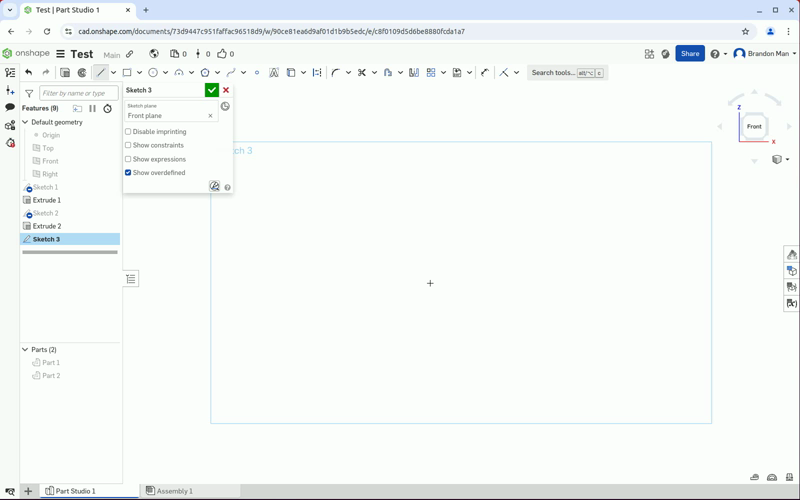
click(430, 282)
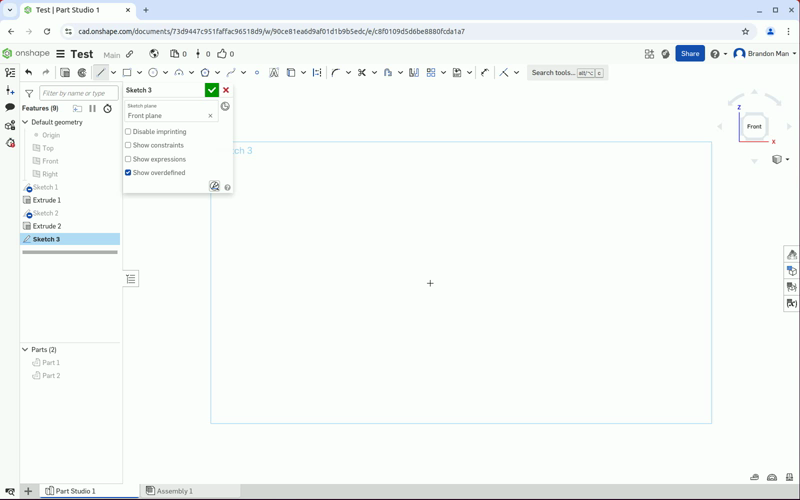
key_up(shift)
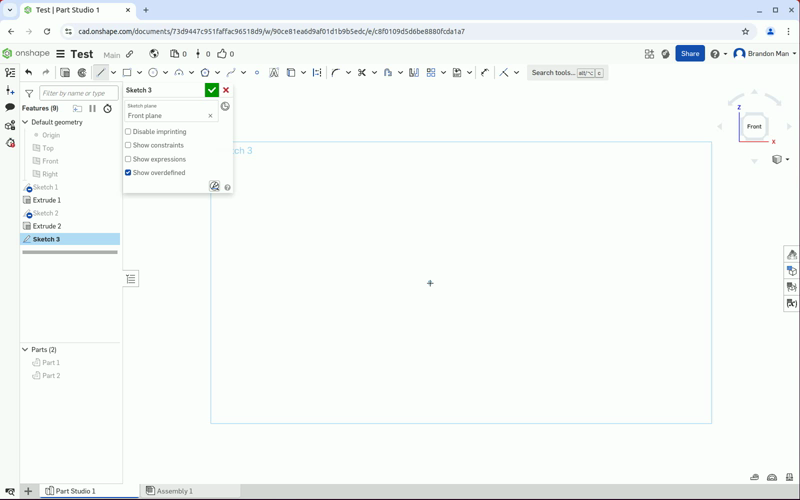
key_down(shift)
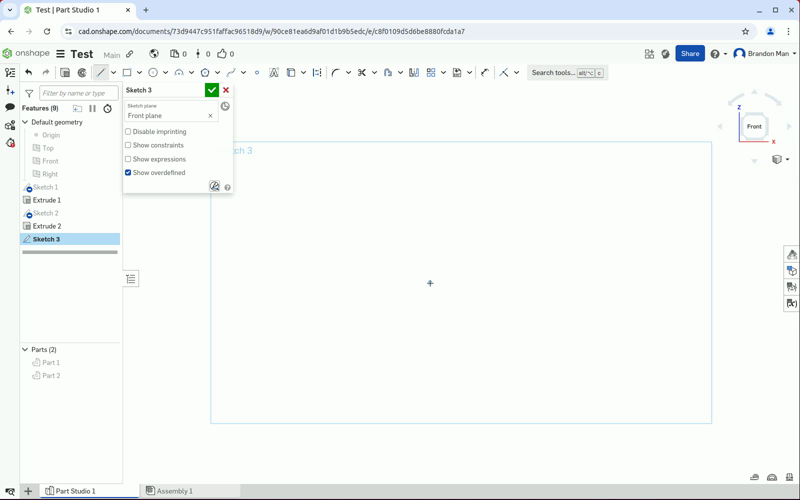
mouse_move(460, 282)
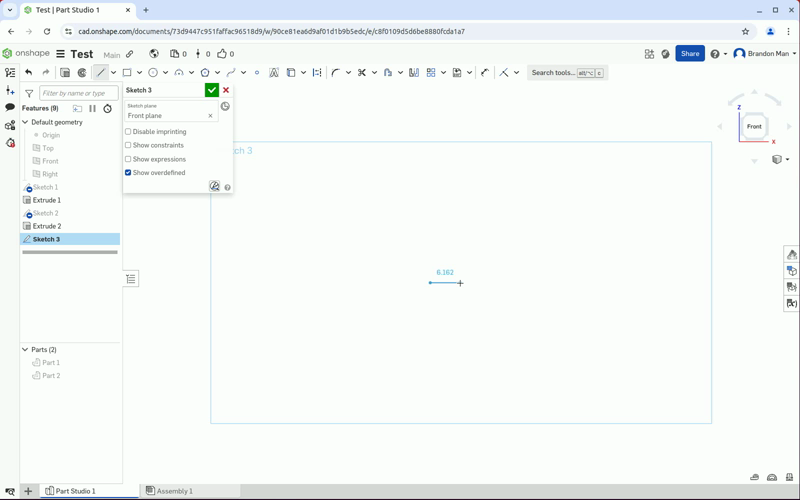
mouse_move(471, 282)
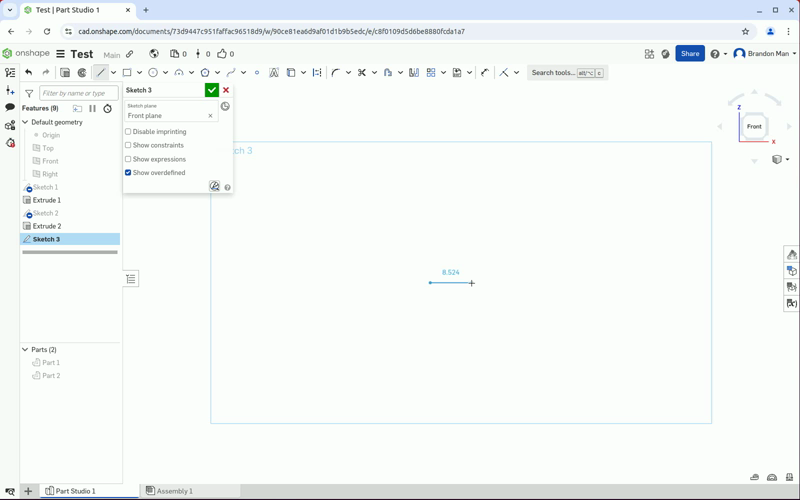
click(471, 282)
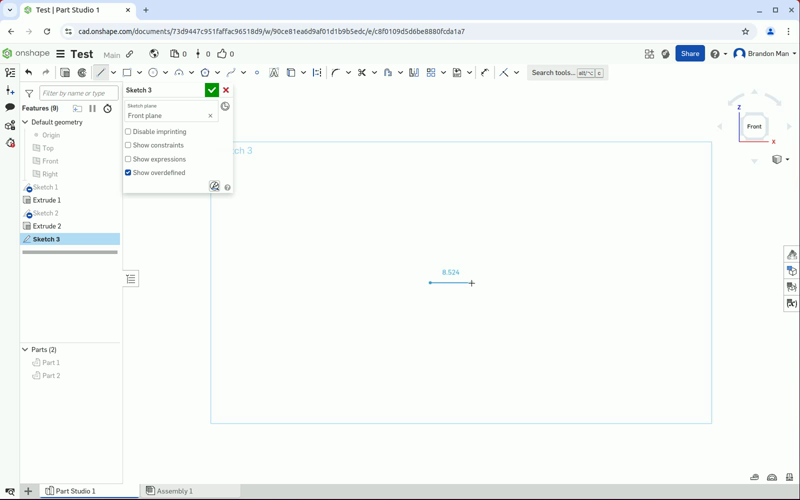
key_up(shift)
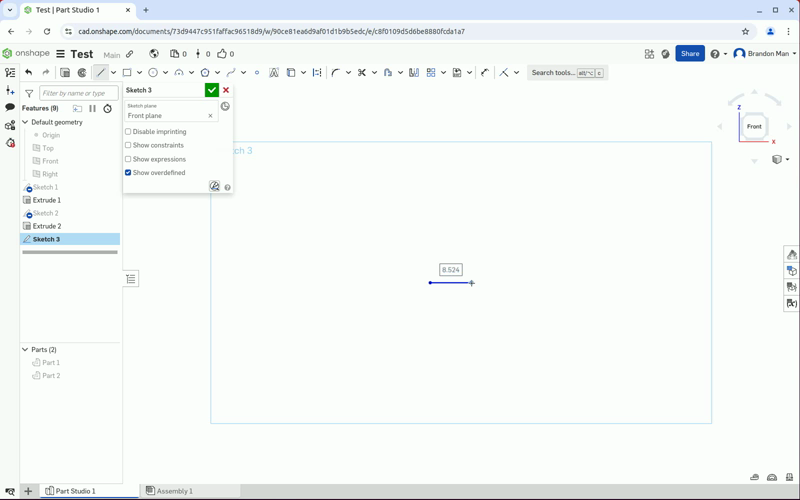
key_down(shift)
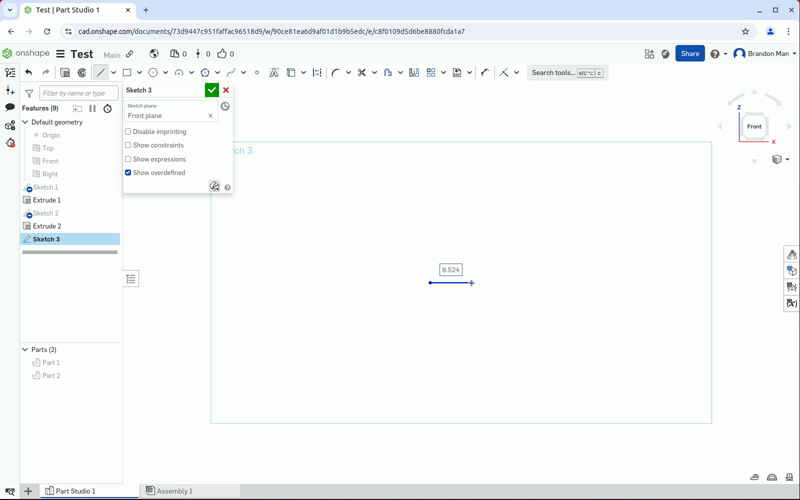
mouse_move(471, 207)
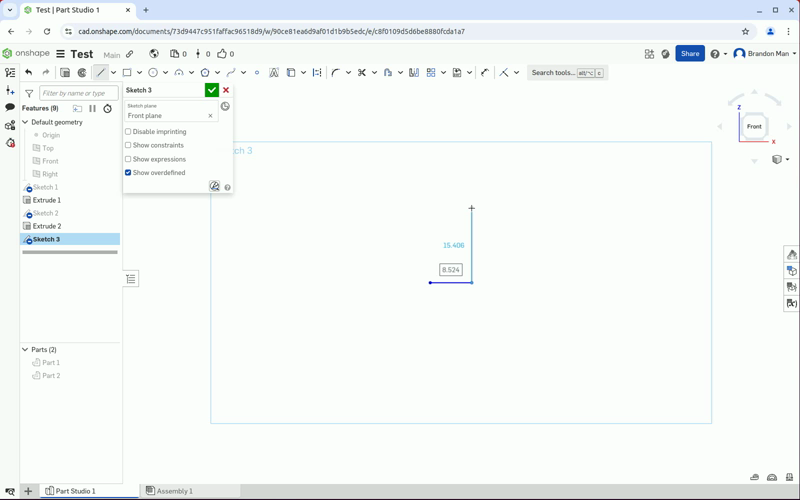
click(471, 207)
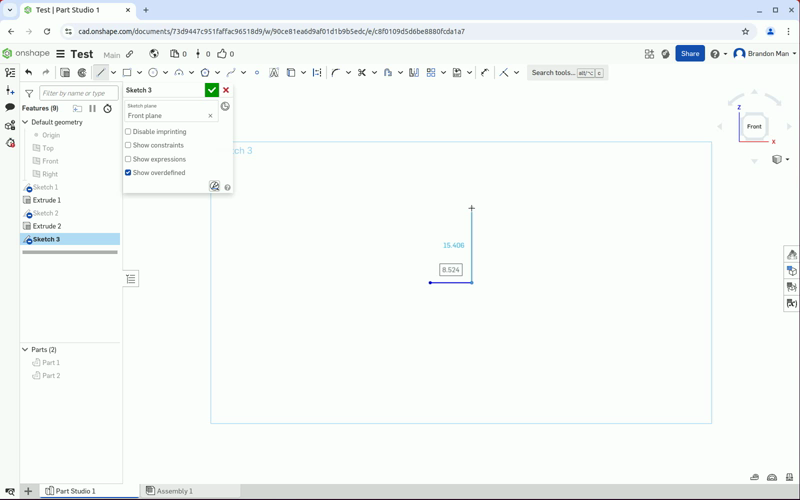
key_up(shift)
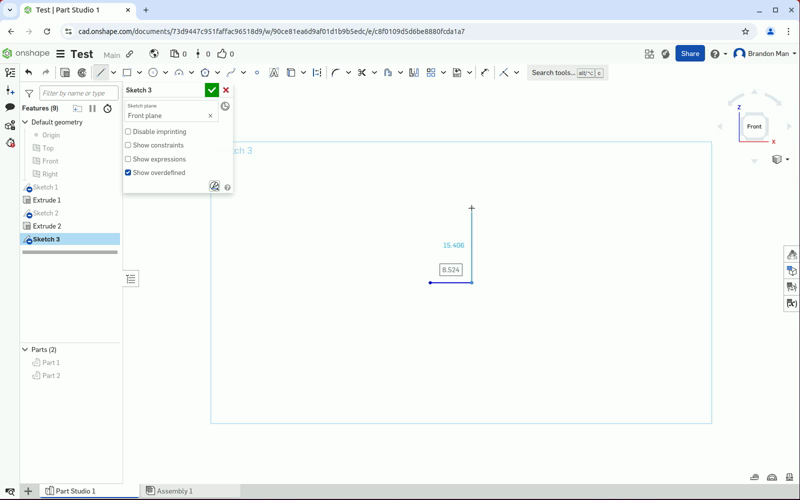
key_down(shift)
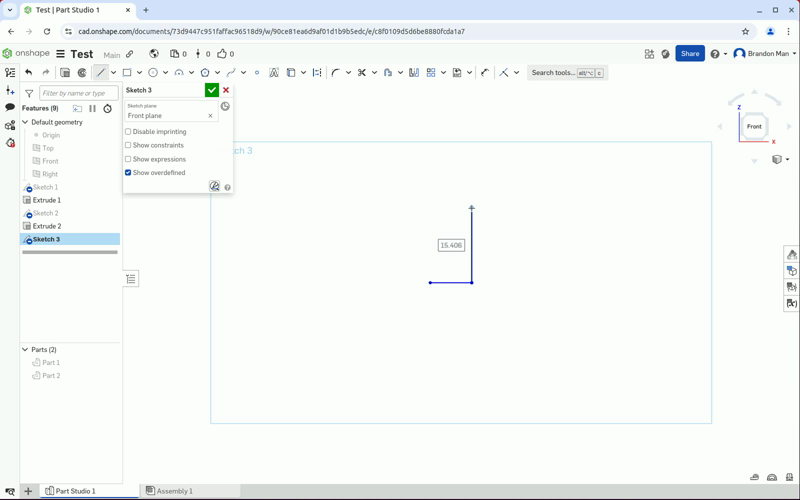
mouse_move(501, 207)
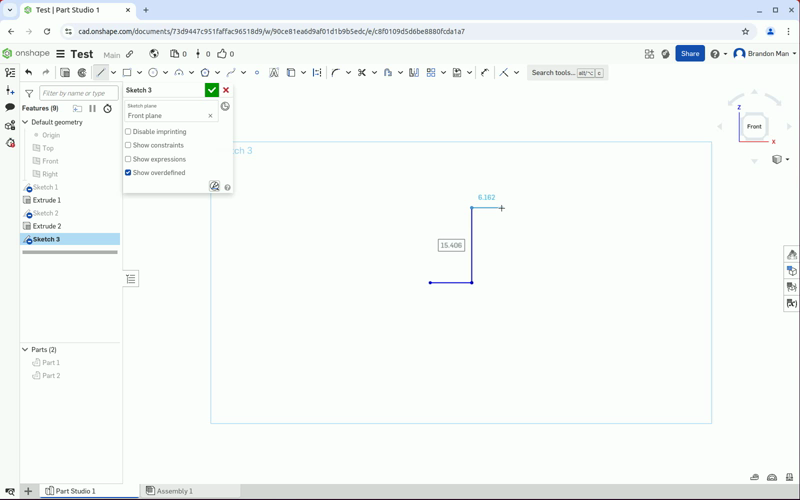
mouse_move(430, 207)
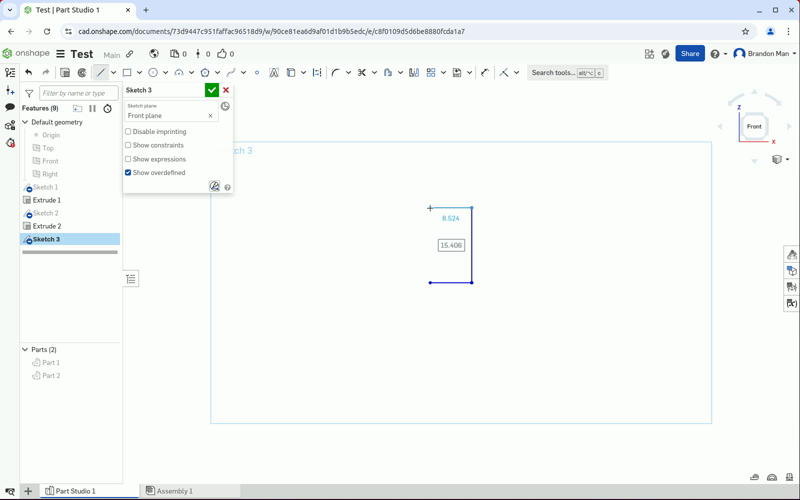
click(430, 207)
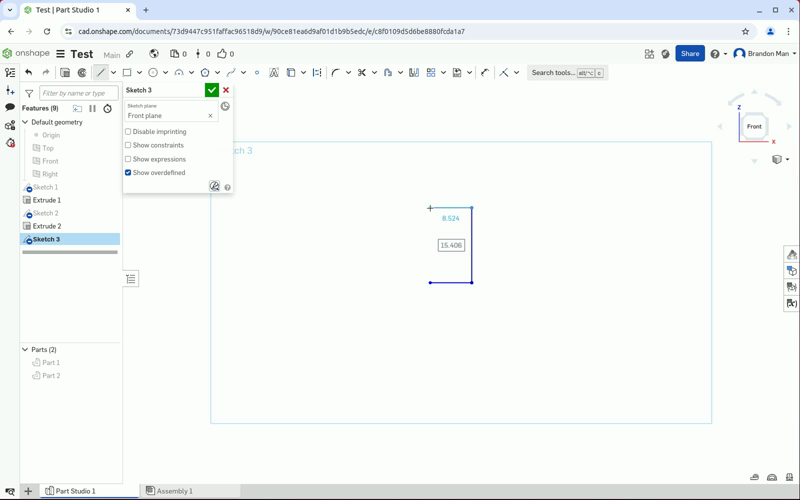
key_up(shift)
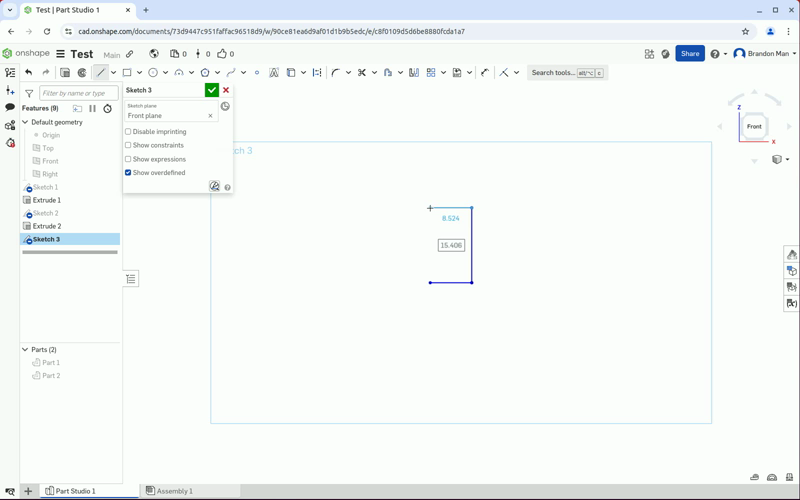
key_down(shift)
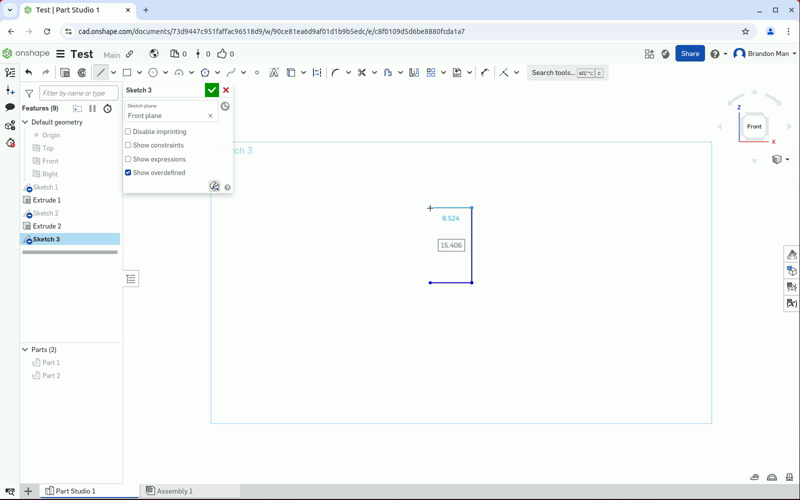
mouse_move(430, 282)
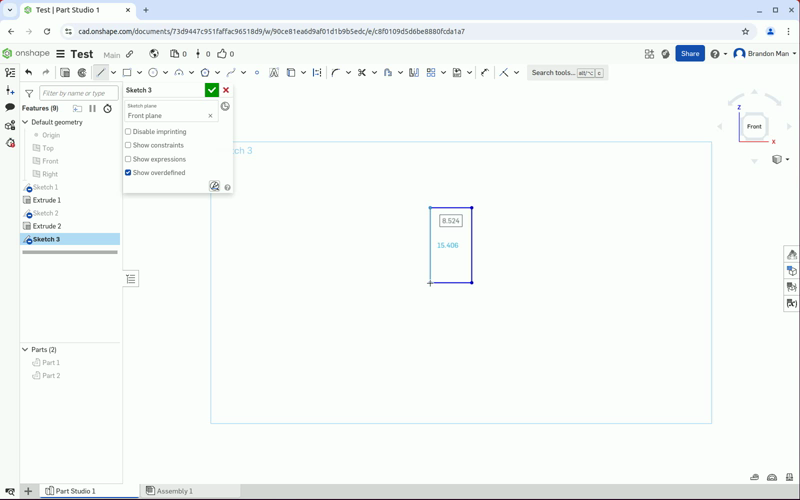
key_up(shift)
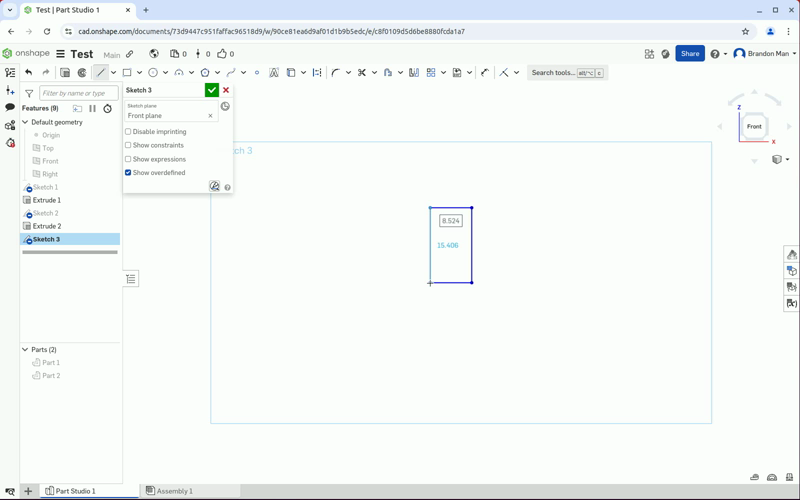
click(430, 282)
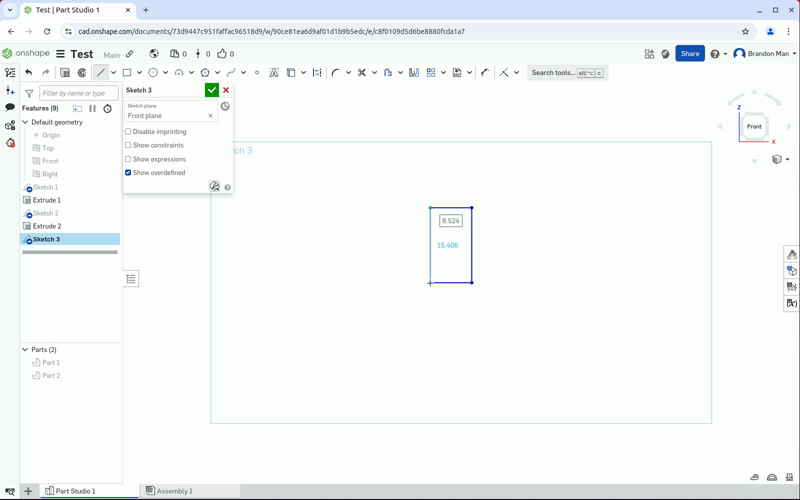
key(esc)
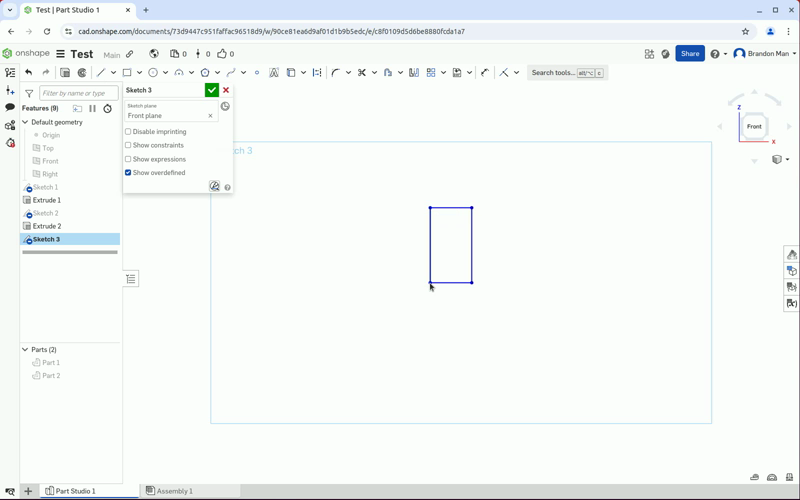
mouse_move(443, 274)
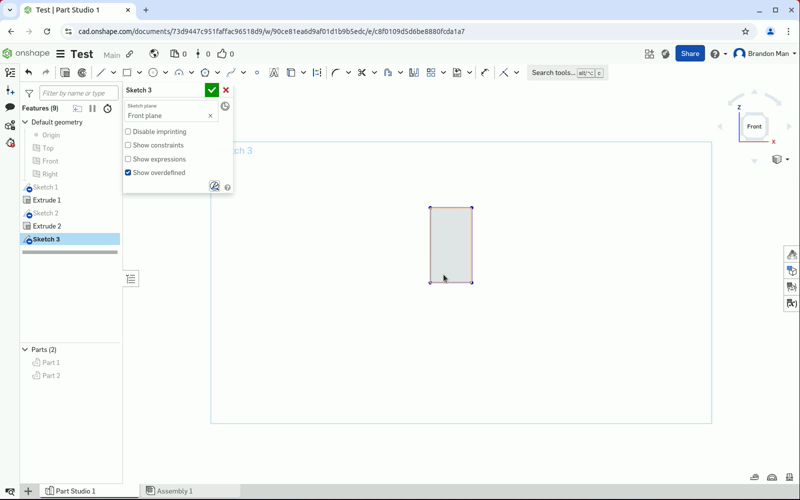
click(443, 274)
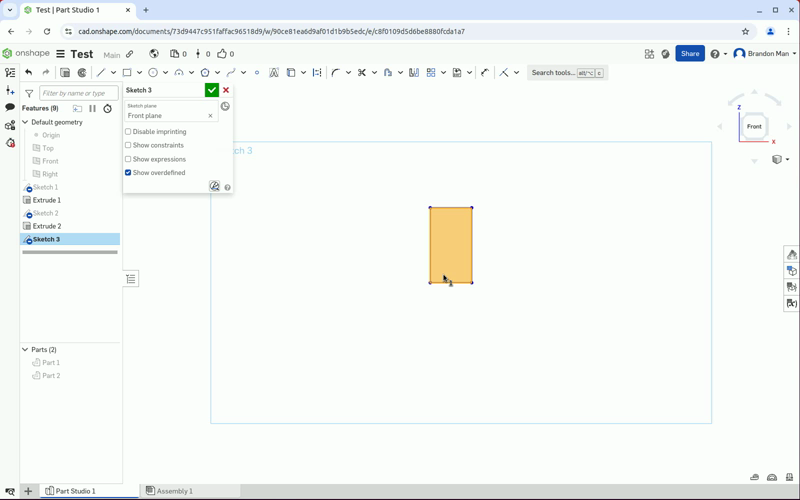
mouse_move(73, 352)
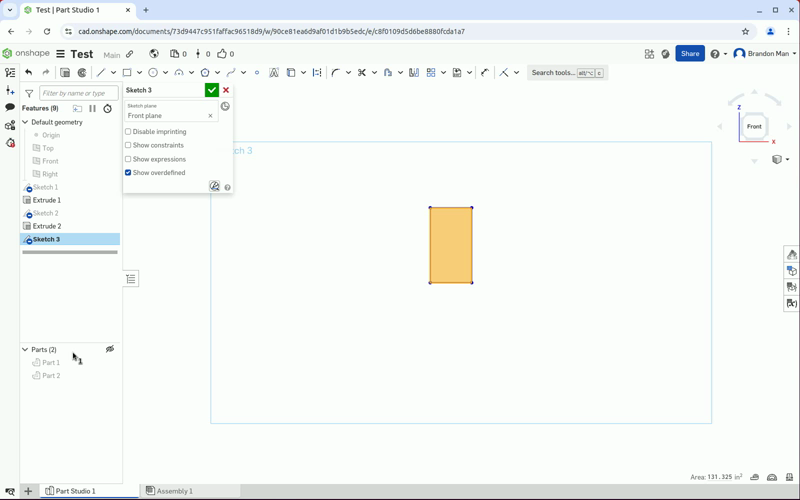
key(shift+y)
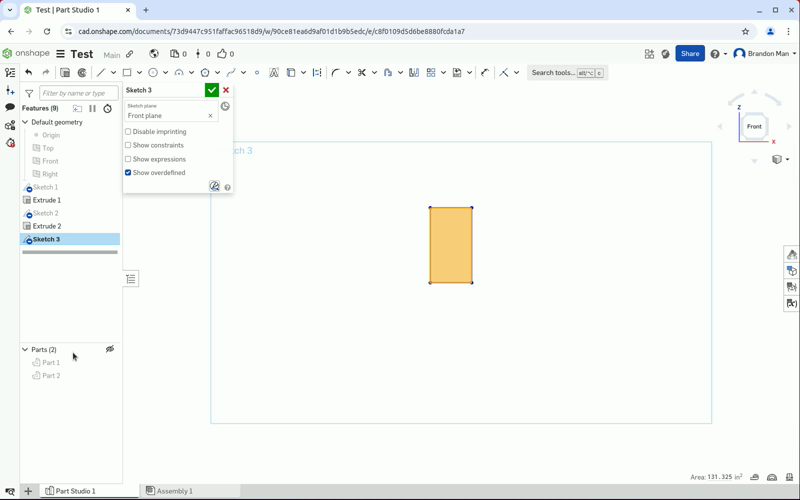
key(shift+e)
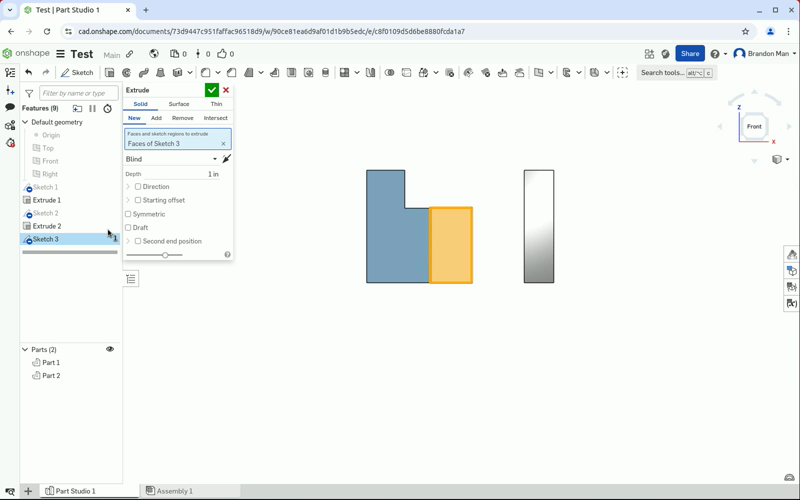
mouse_move(143, 106)
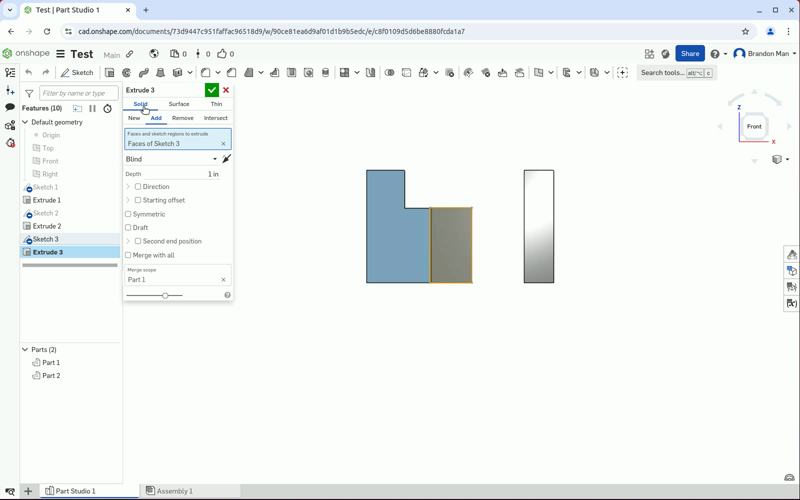
click(143, 106)
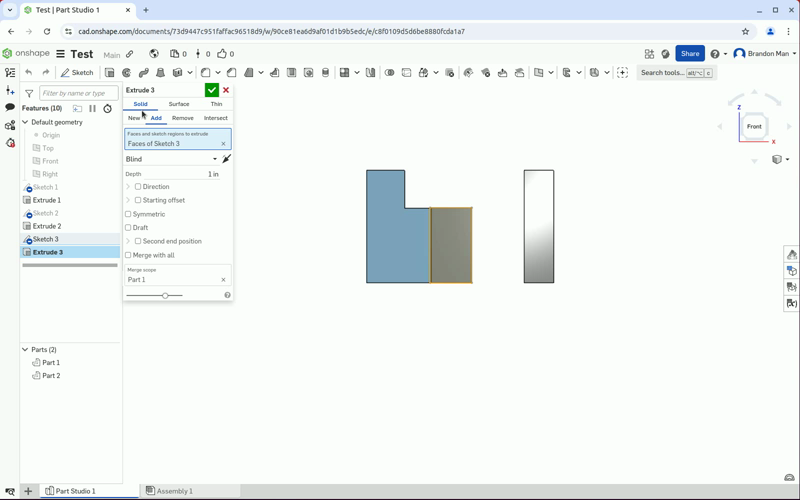
mouse_move(137, 120)
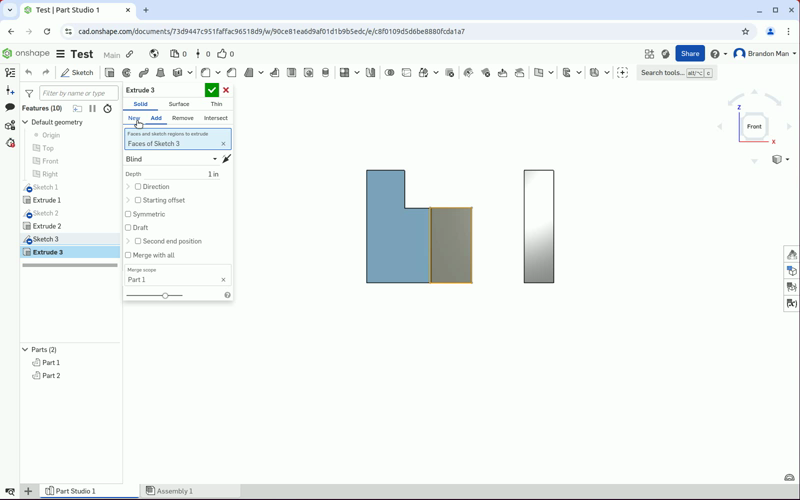
click(137, 120)
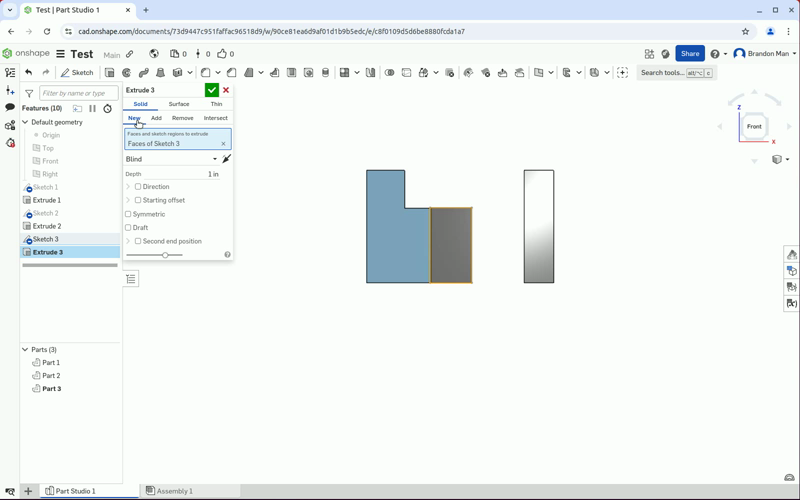
key(tab, 4)
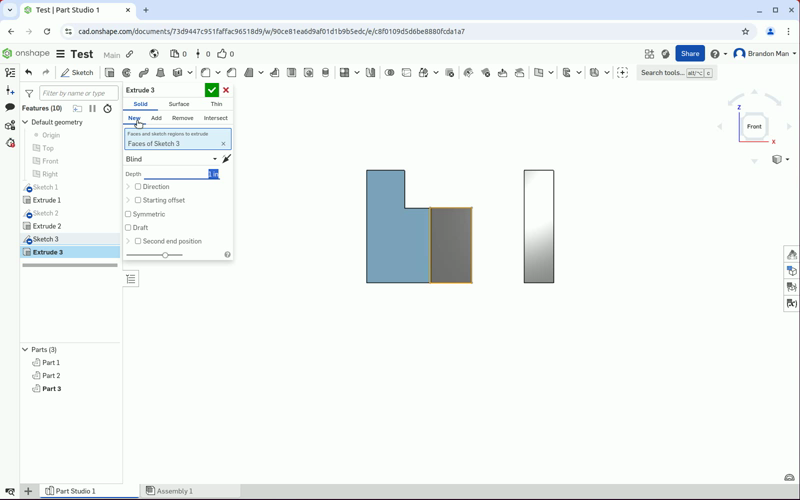
text(21.664)
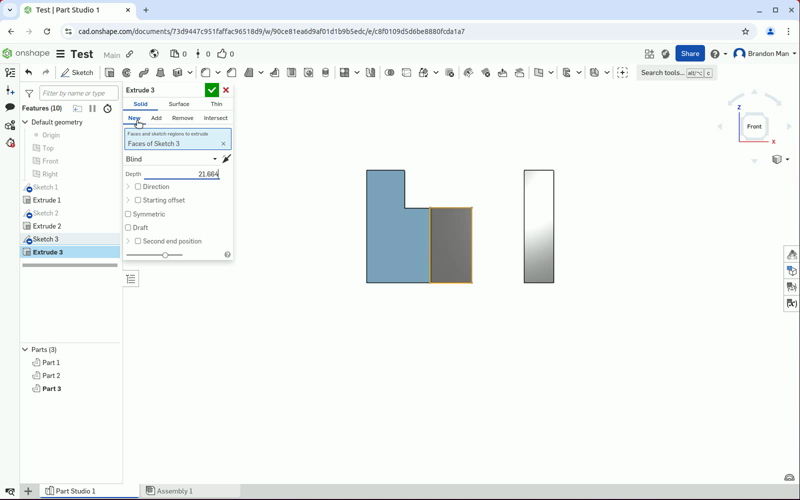
key(tab, 3)
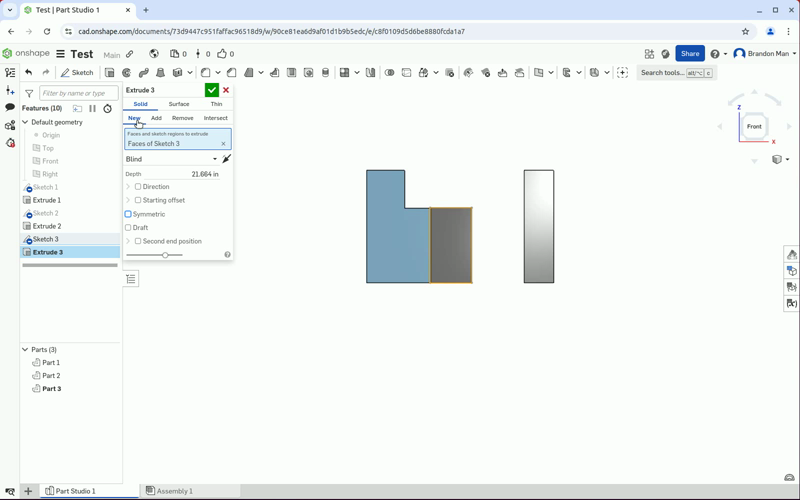
key(space)
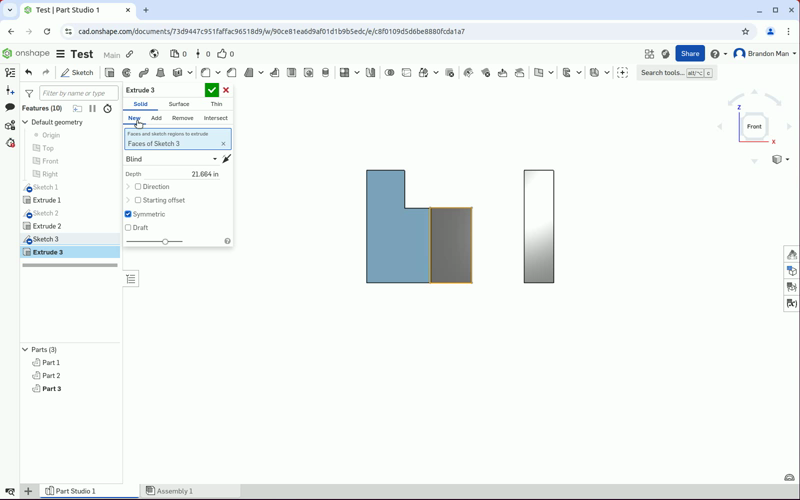
key(enter)
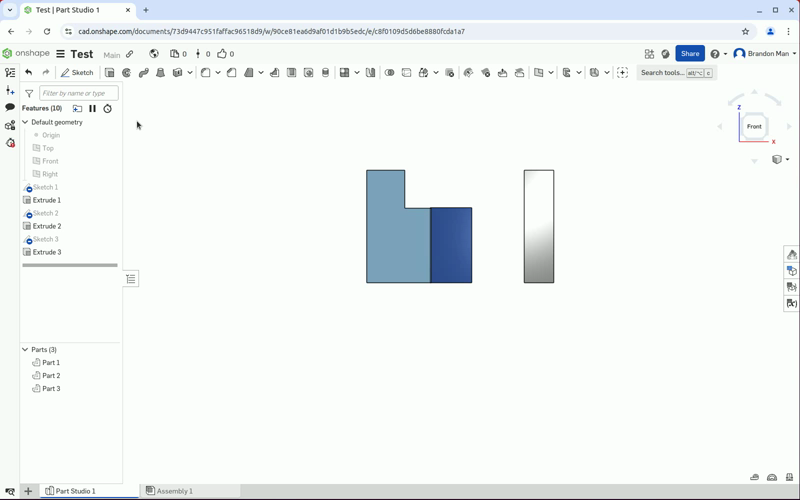
key(shift+h)
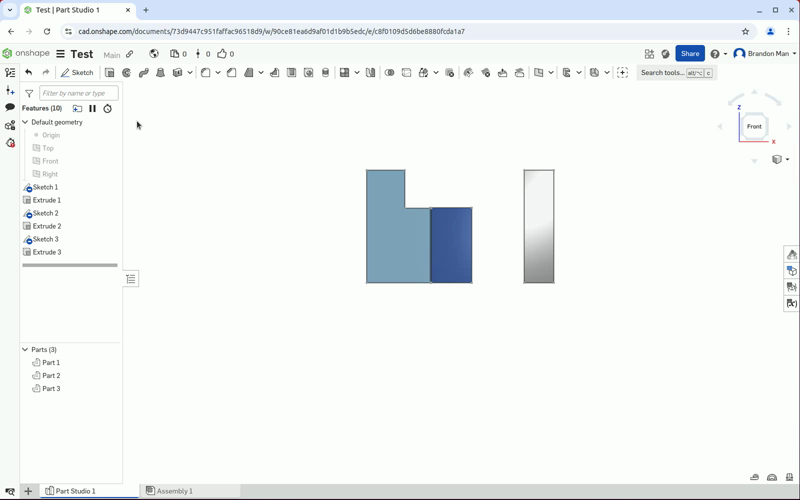
key(shift+h)
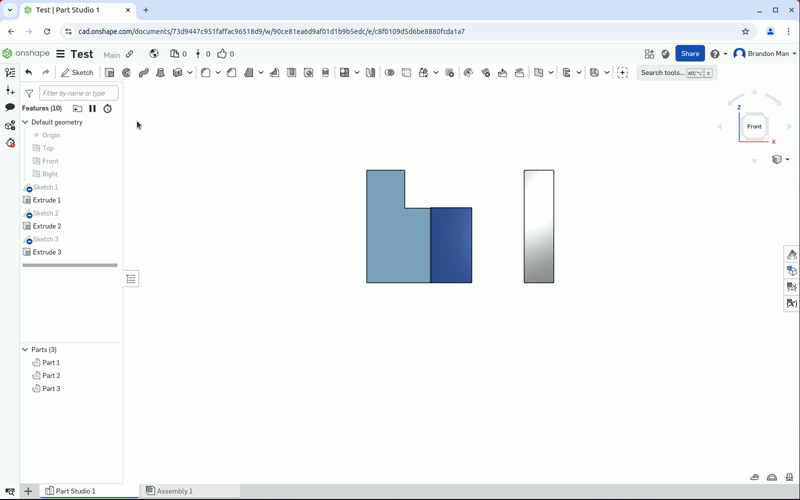
mouse_move(73, 189)
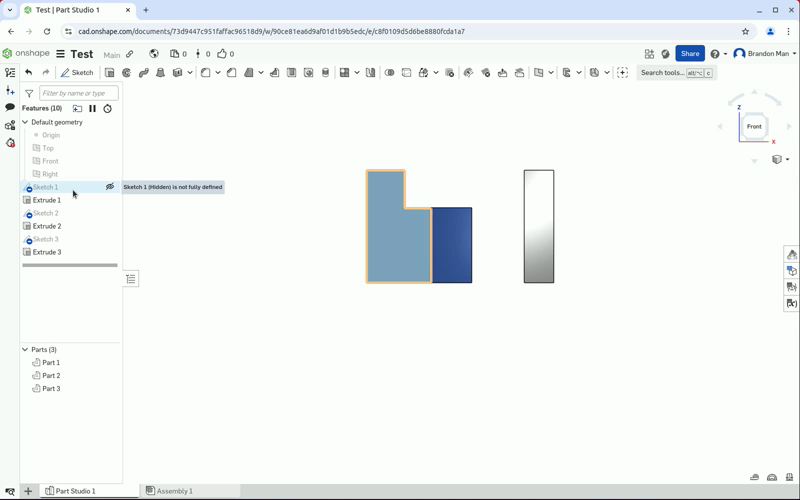
click(73, 189)
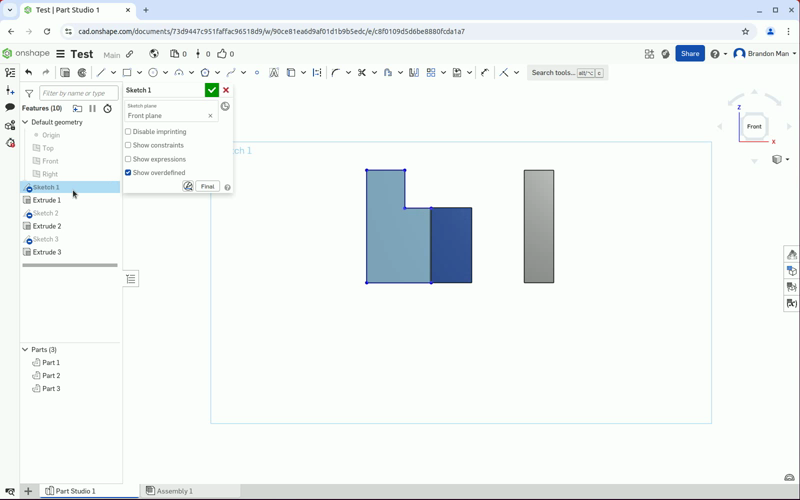
mouse_move(229, 92)
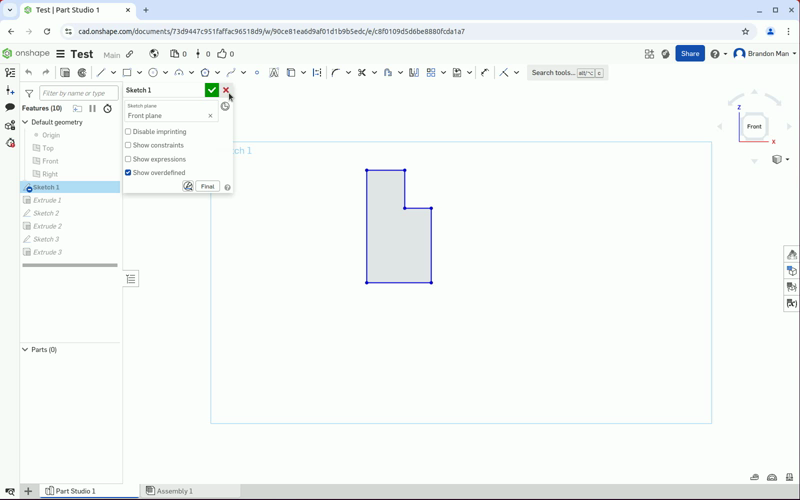
click(229, 92)
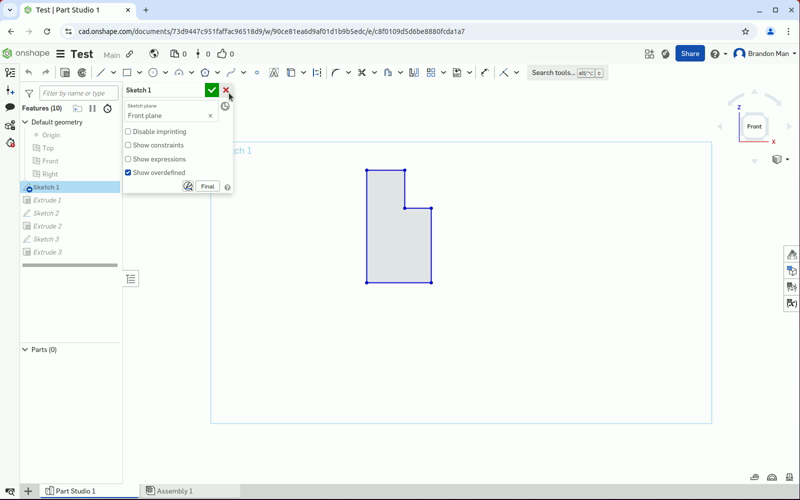
key(shift+s)
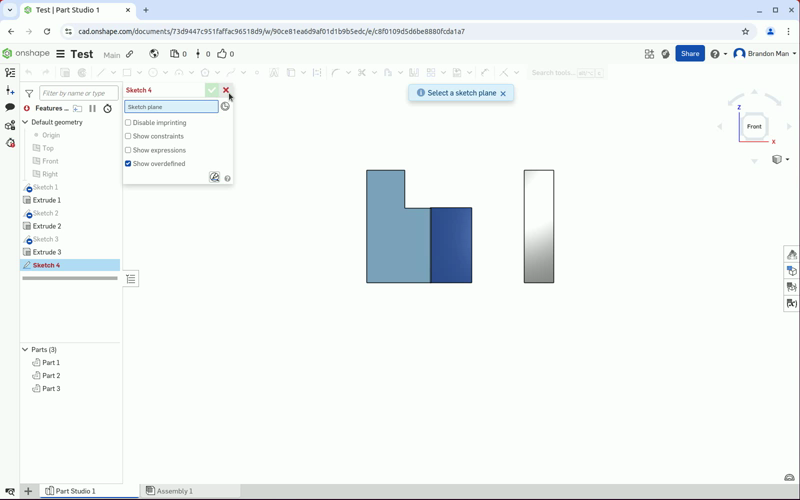
mouse_move(73, 163)
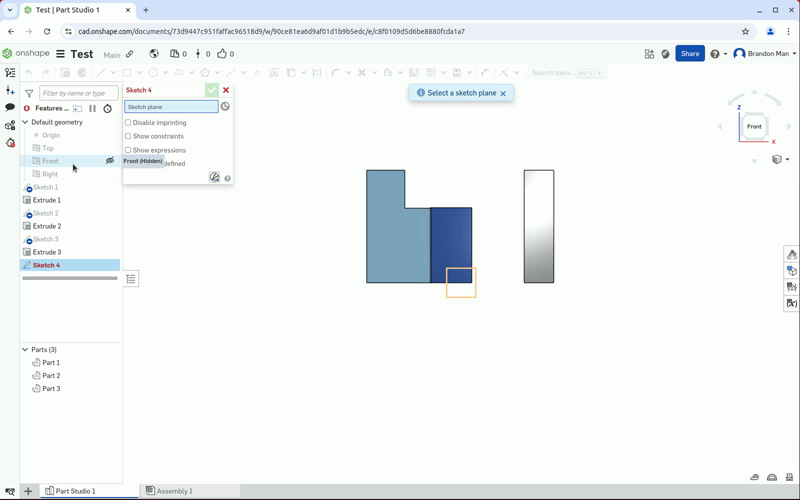
click(73, 163)
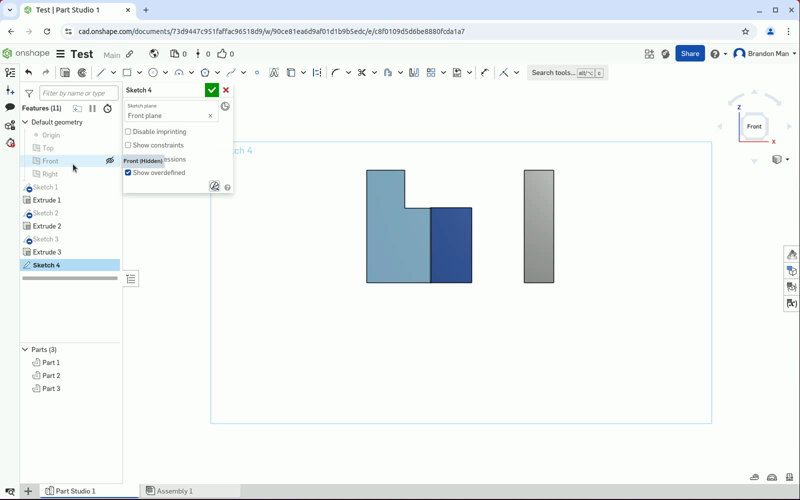
mouse_move(73, 352)
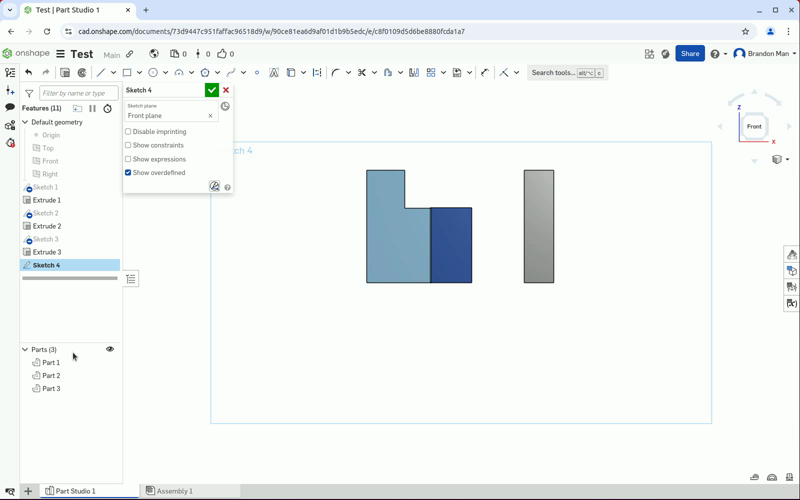
key(y)
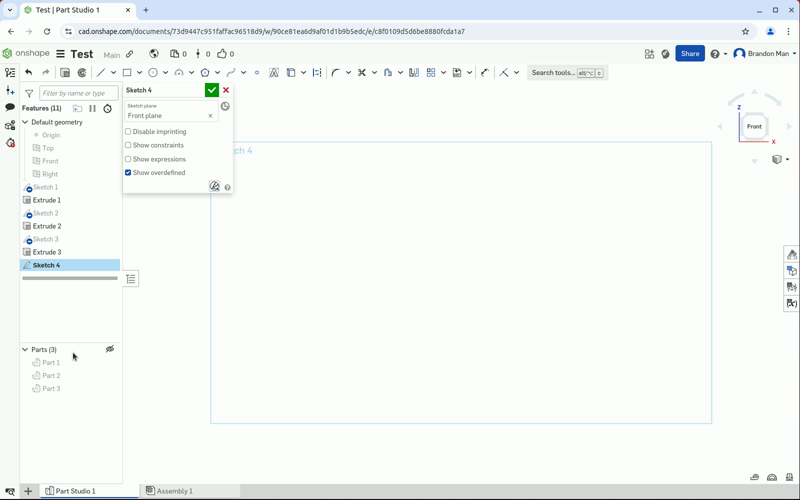
key(l)
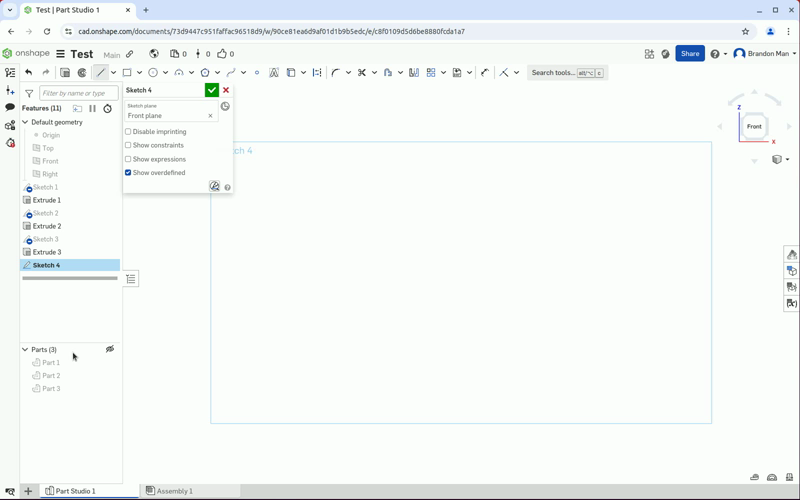
key_down(shift)
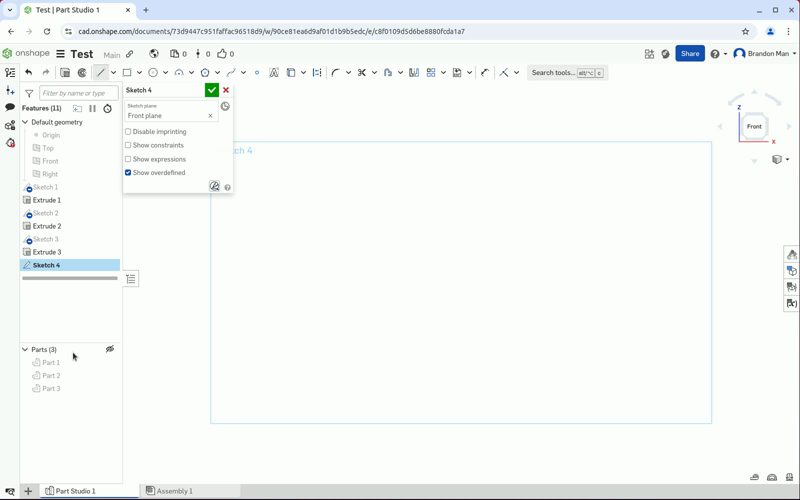
mouse_move(472, 282)
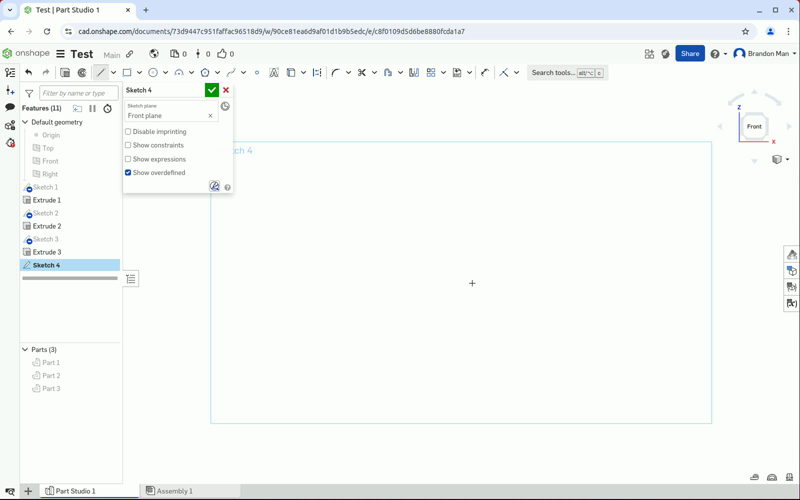
click(472, 282)
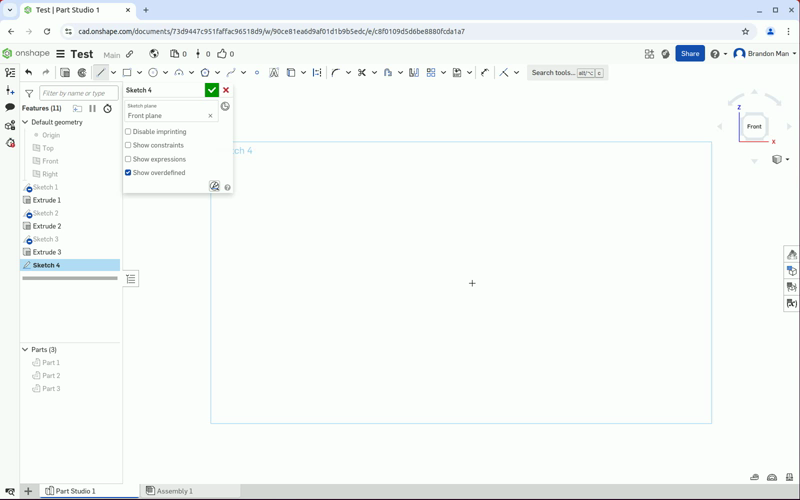
key_up(shift)
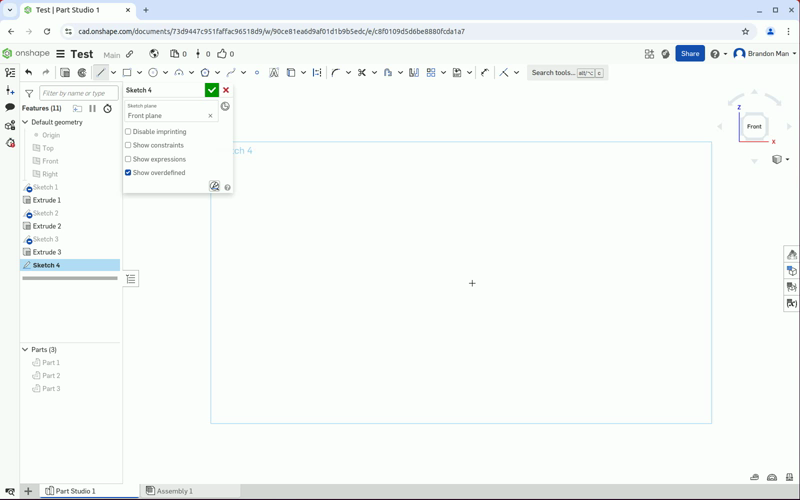
key_down(shift)
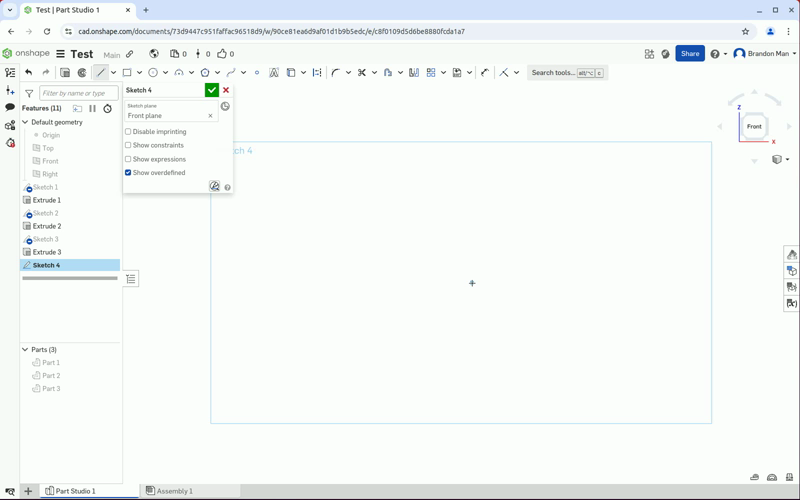
mouse_move(502, 282)
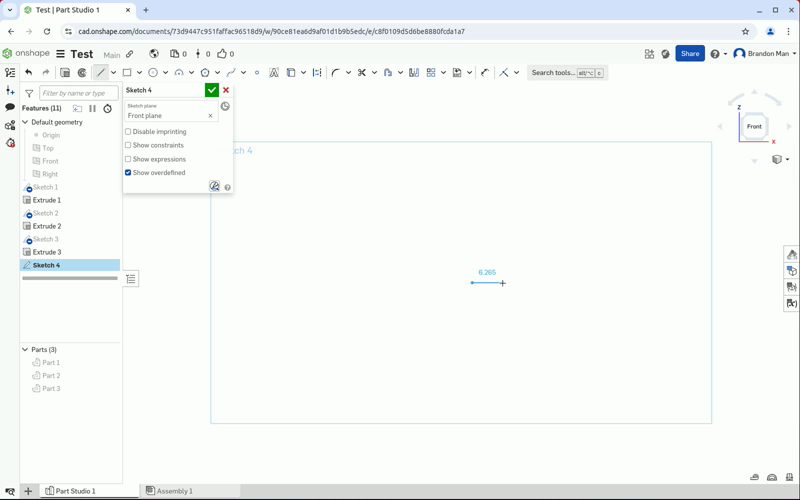
mouse_move(524, 282)
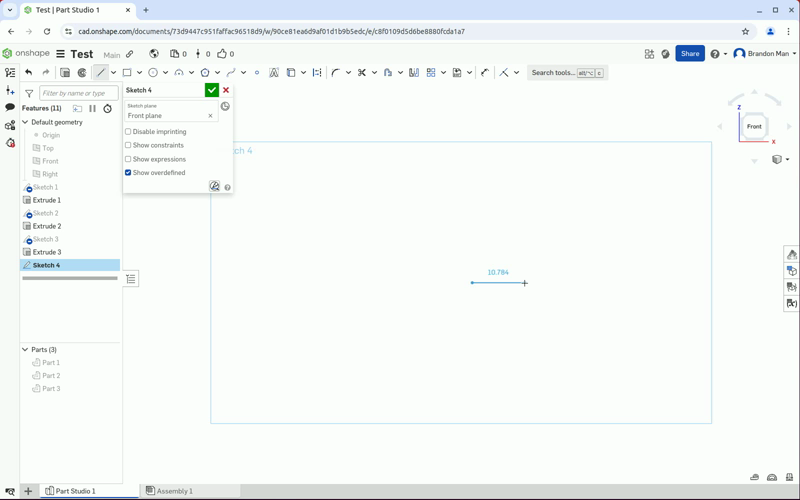
click(524, 282)
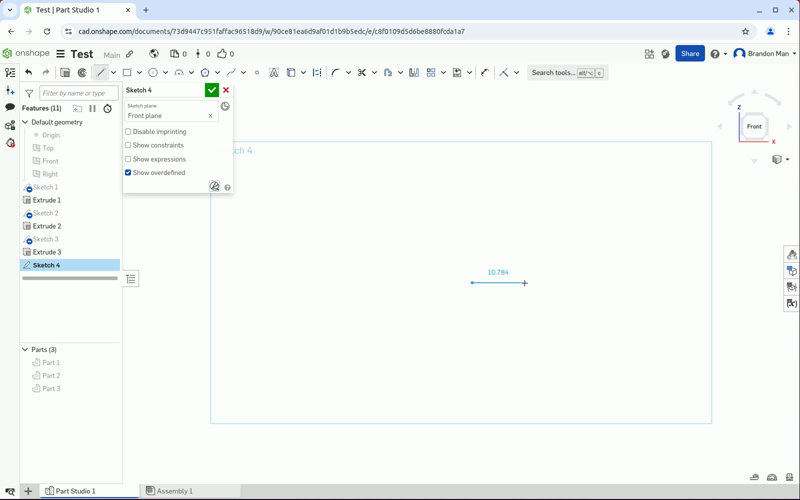
key_up(shift)
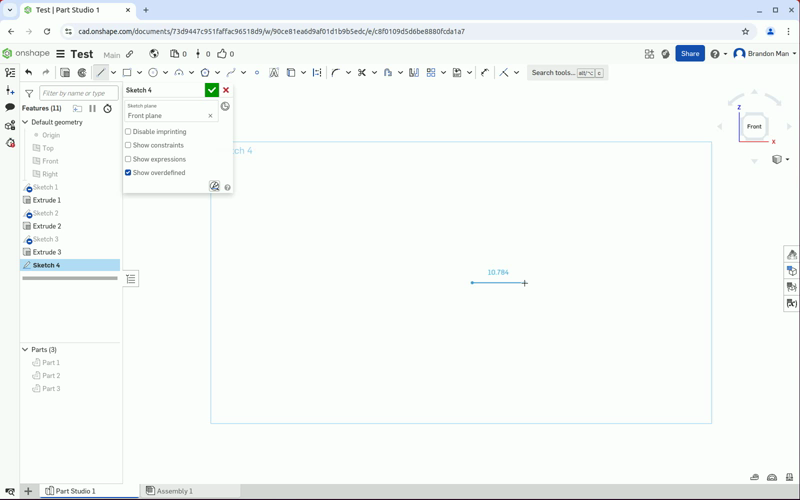
key_down(shift)
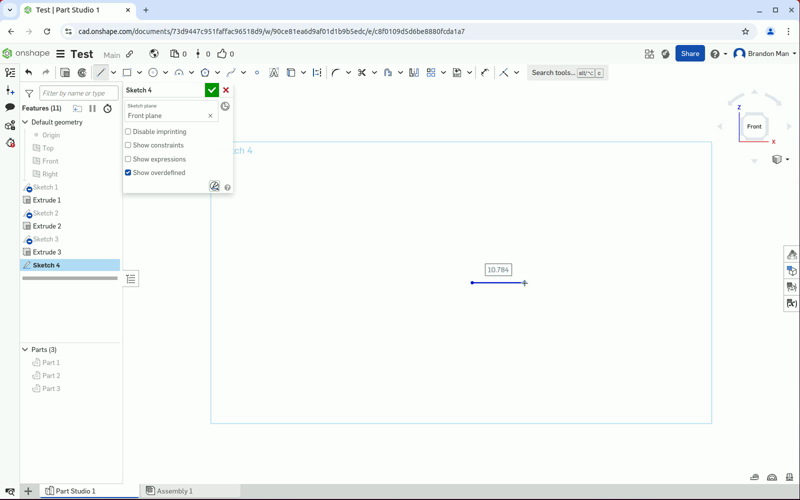
mouse_move(524, 170)
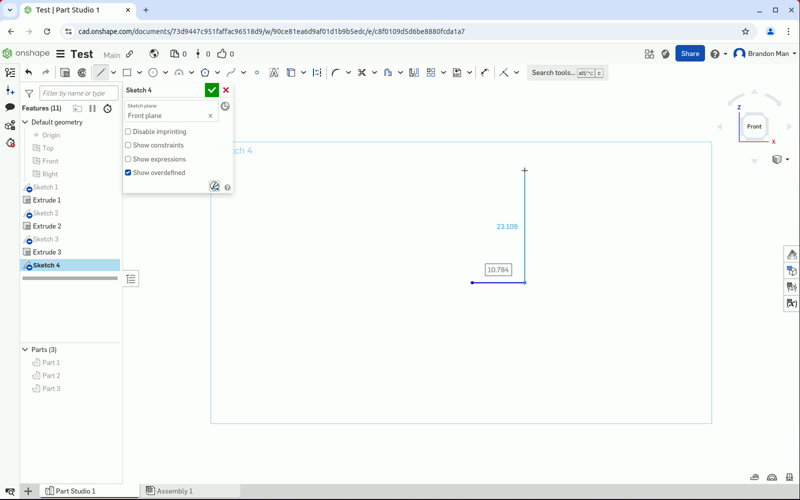
click(524, 170)
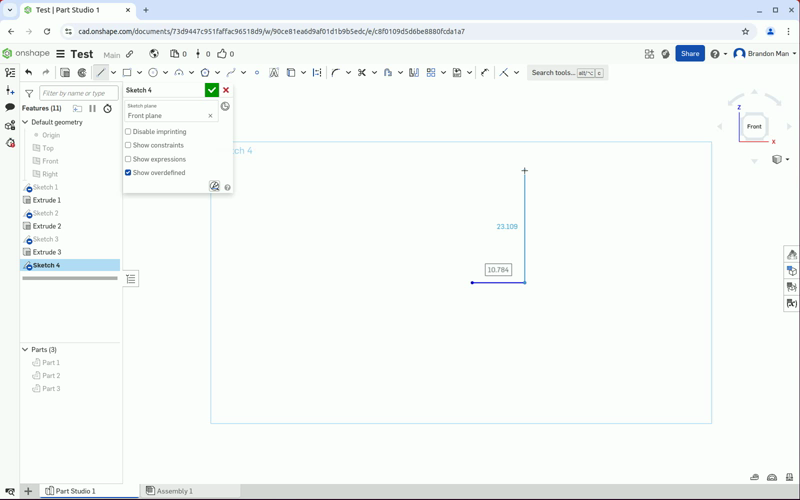
key_up(shift)
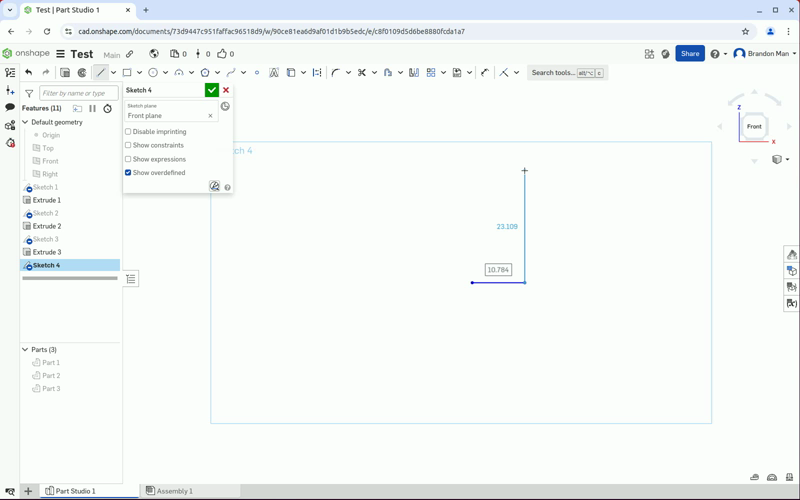
key_down(shift)
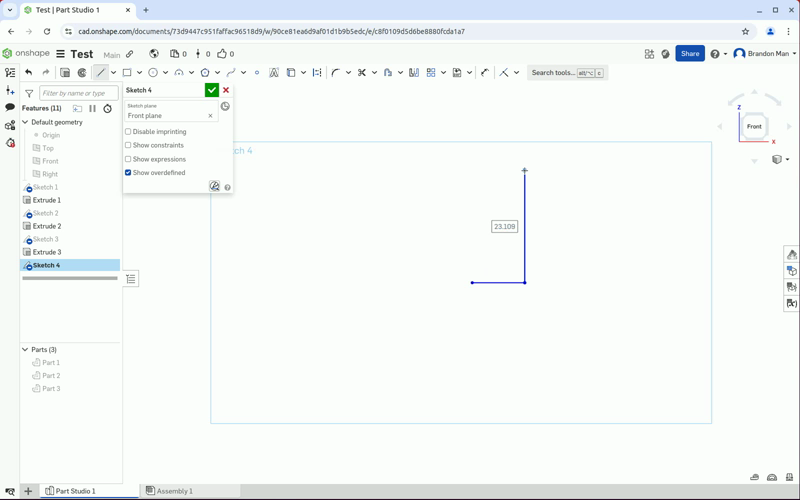
mouse_move(554, 170)
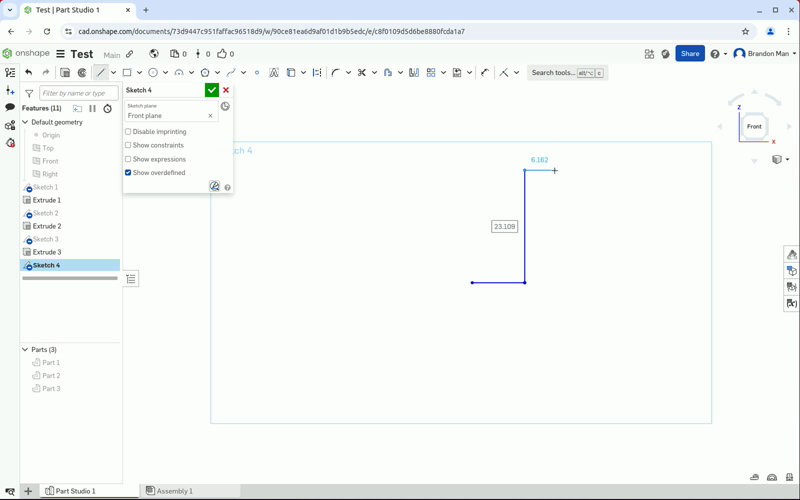
mouse_move(510, 170)
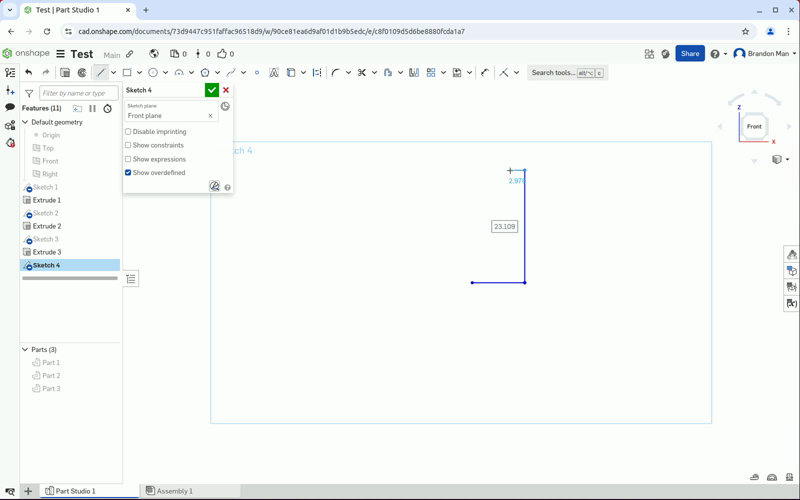
click(510, 170)
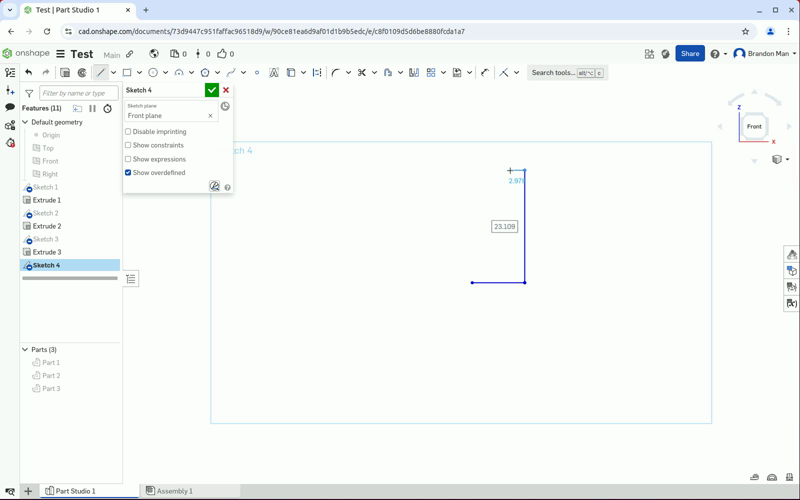
key_up(shift)
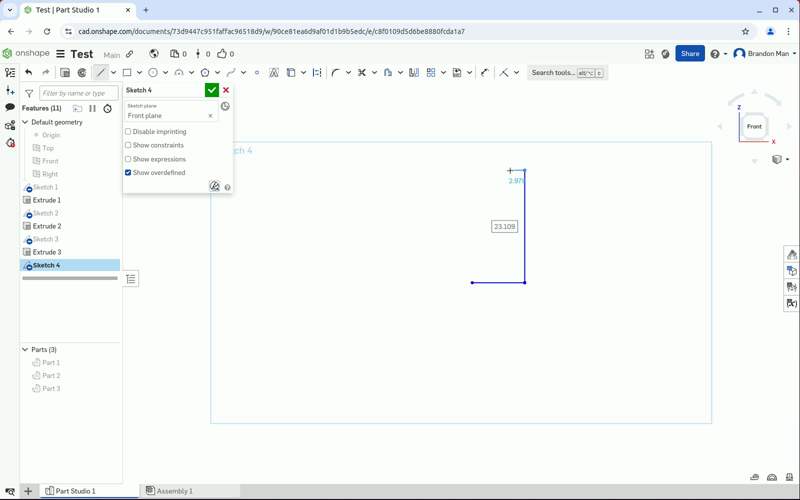
key_down(shift)
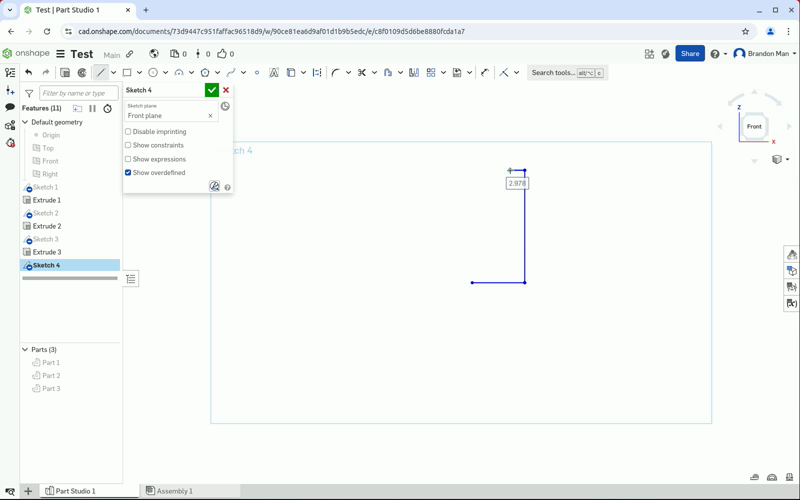
mouse_move(540, 170)
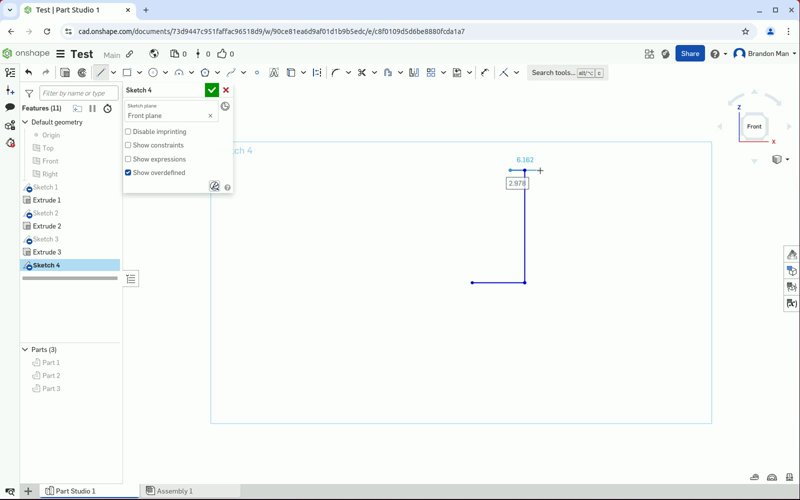
mouse_move(510, 208)
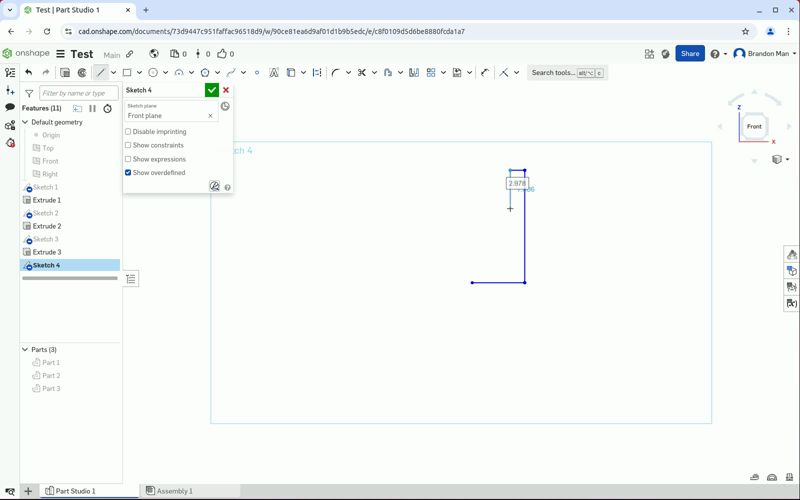
click(510, 208)
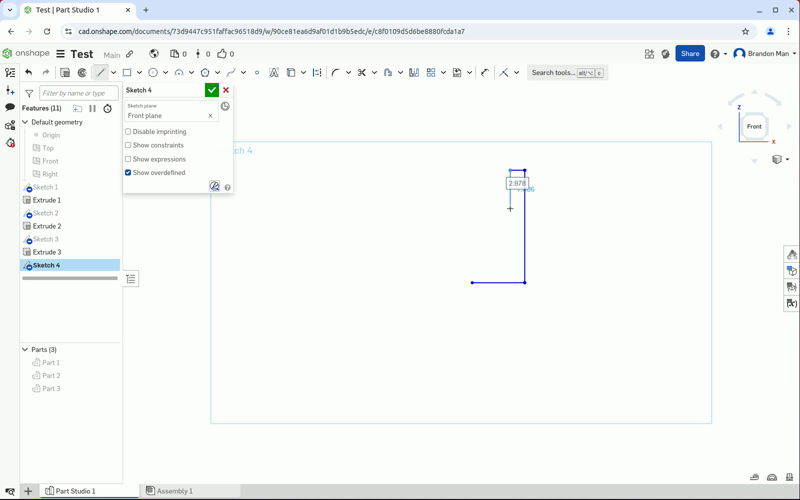
key_up(shift)
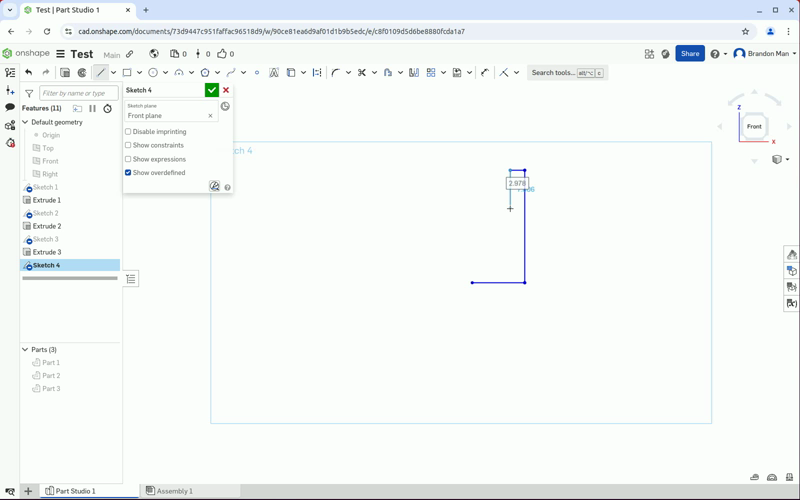
key_down(shift)
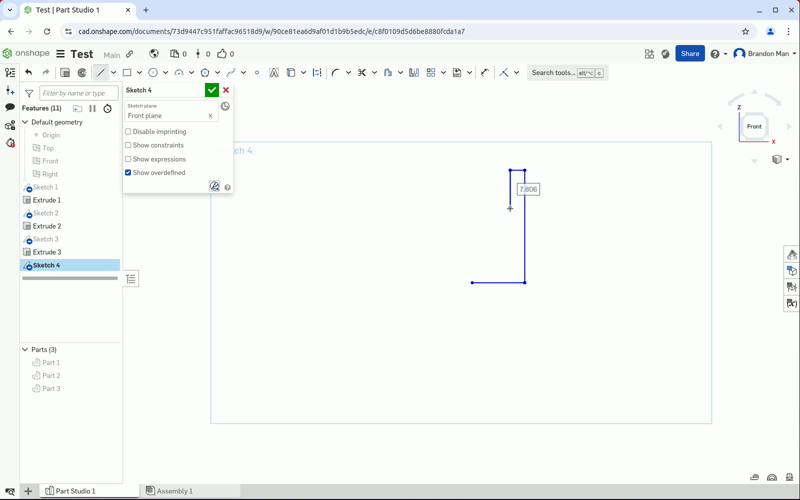
mouse_move(540, 208)
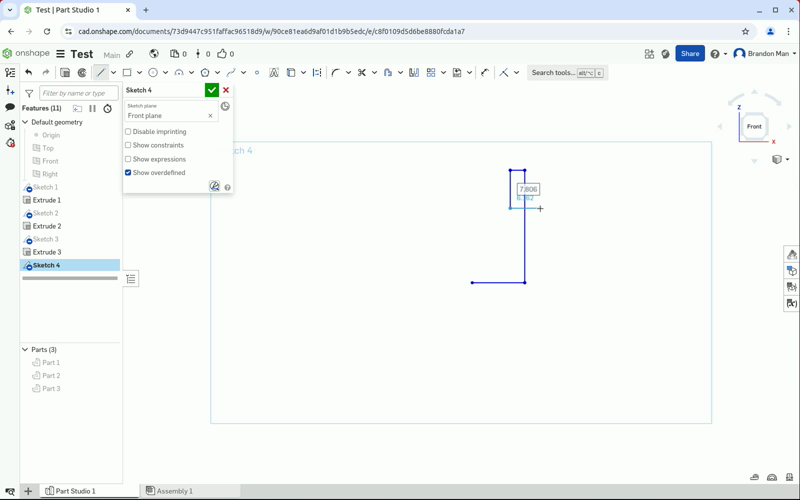
mouse_move(472, 208)
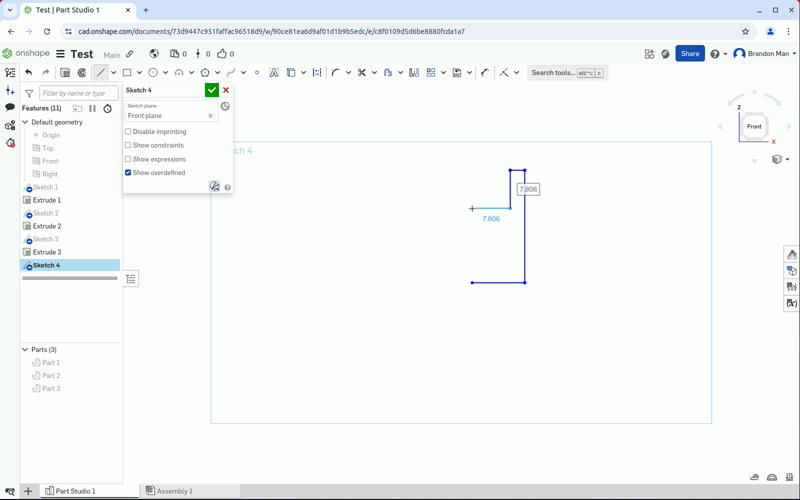
click(472, 208)
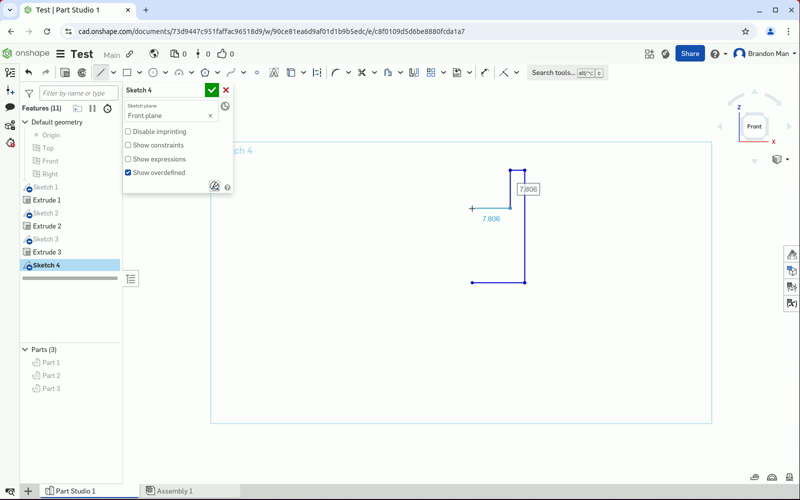
key_up(shift)
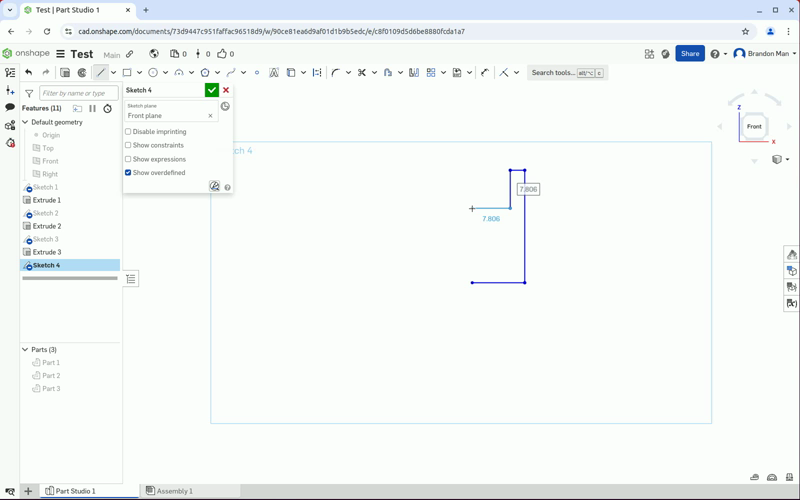
key_down(shift)
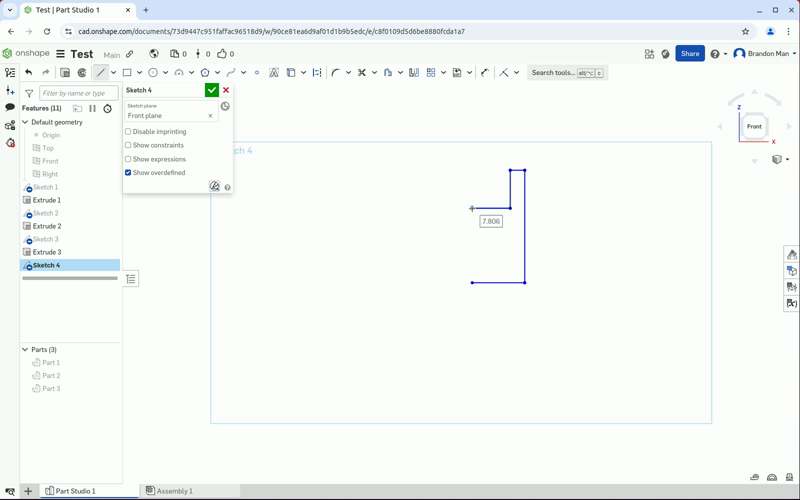
mouse_move(472, 282)
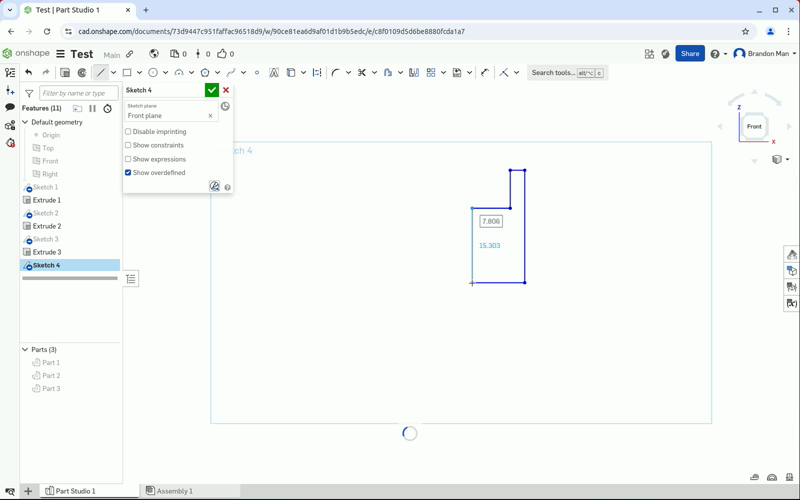
key_up(shift)
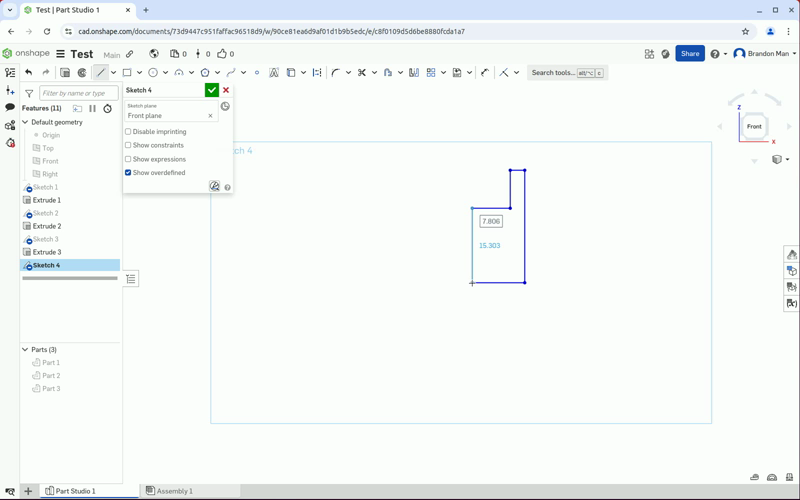
click(472, 282)
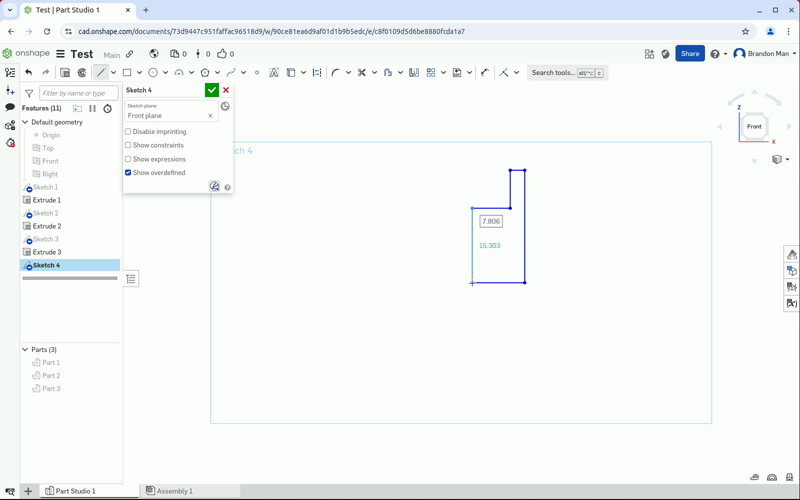
key(esc)
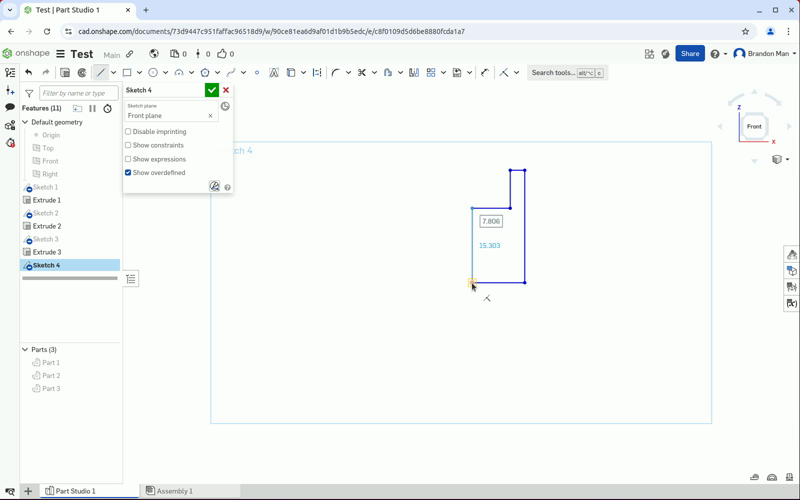
mouse_move(515, 235)
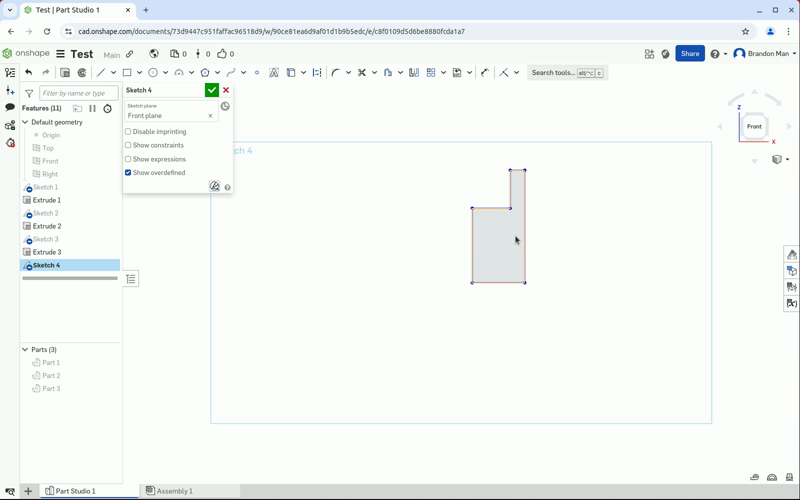
click(515, 235)
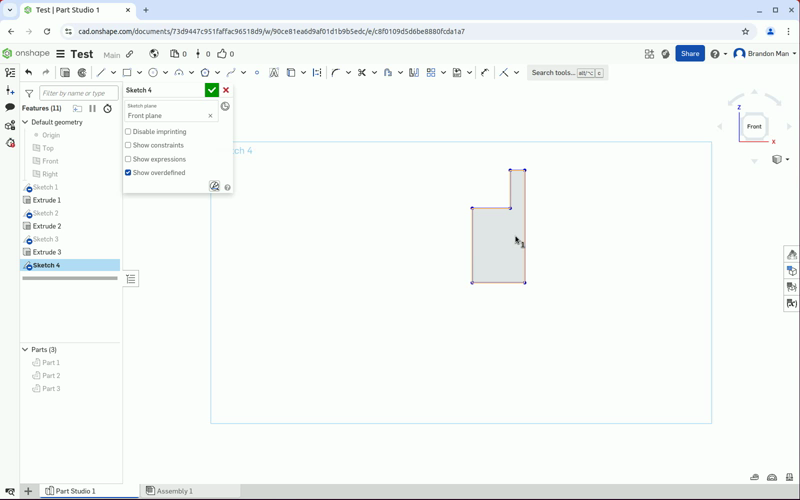
mouse_move(73, 352)
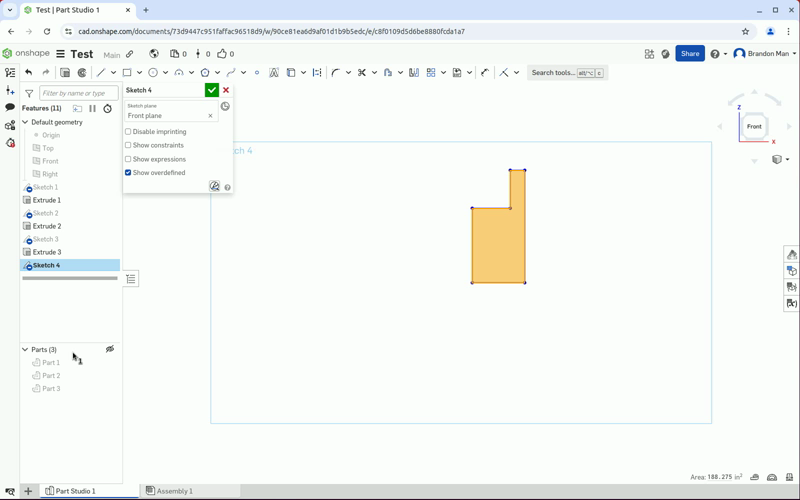
key(shift+y)
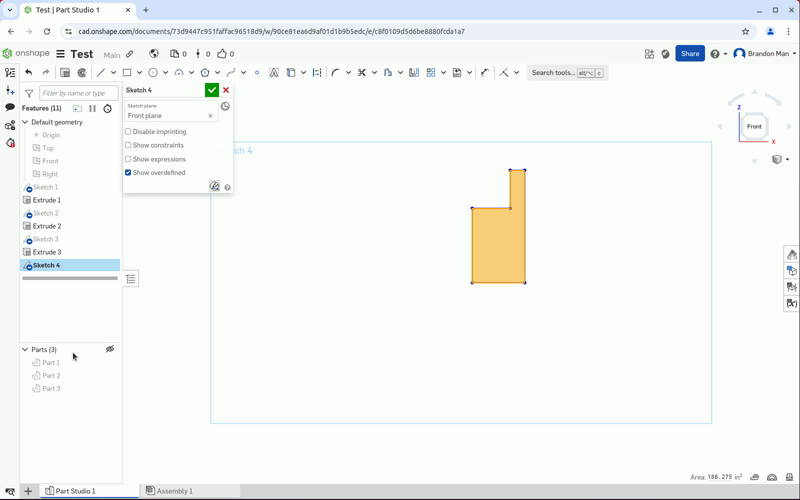
key(shift+e)
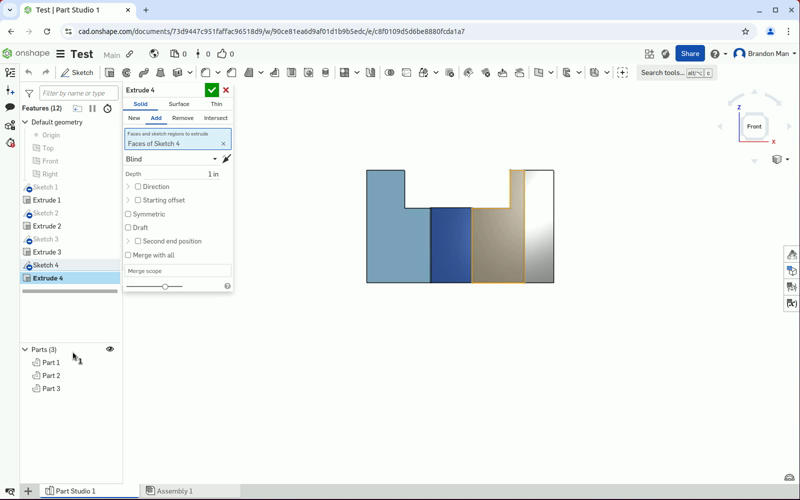
mouse_move(143, 106)
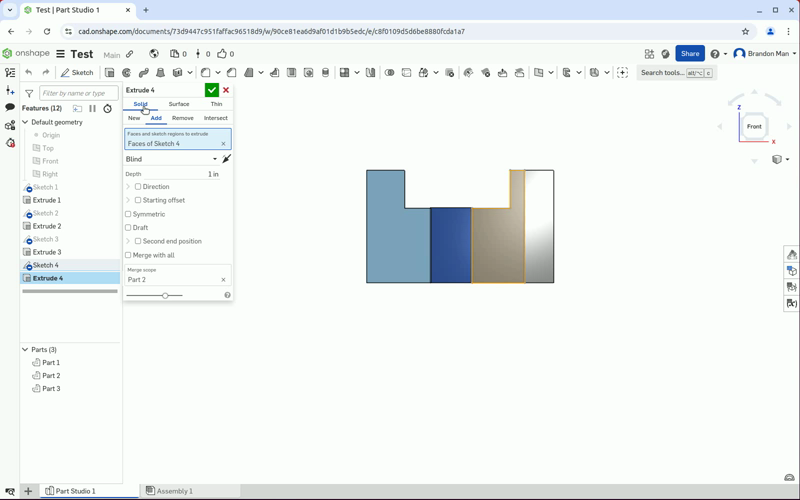
click(143, 106)
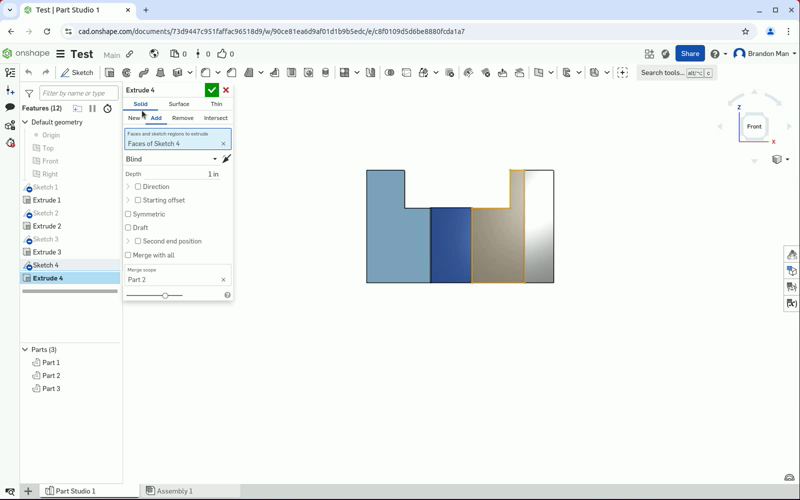
mouse_move(137, 120)
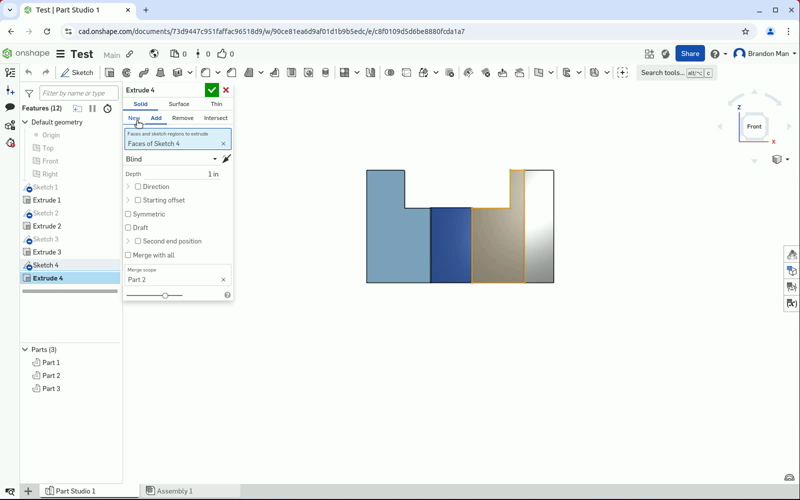
click(137, 120)
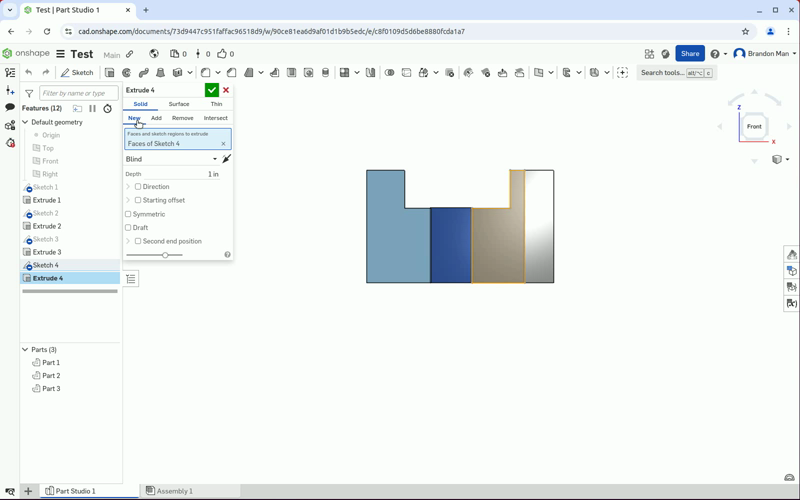
key(tab, 4)
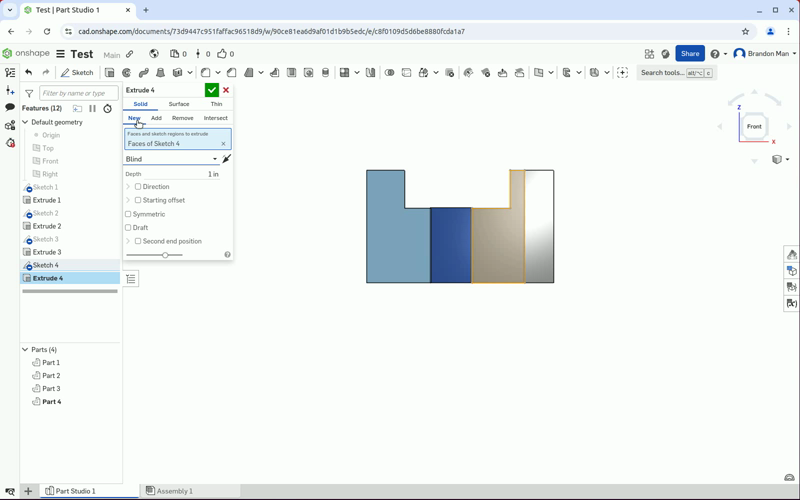
text(21.664)
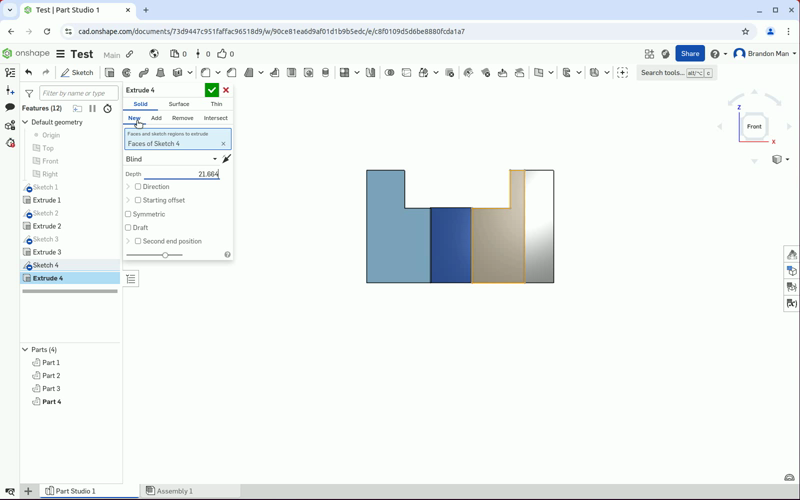
key(tab, 3)
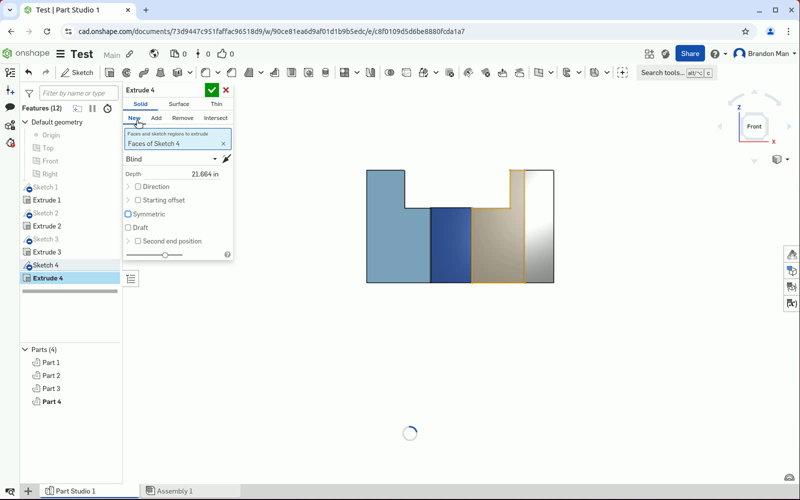
key(space)
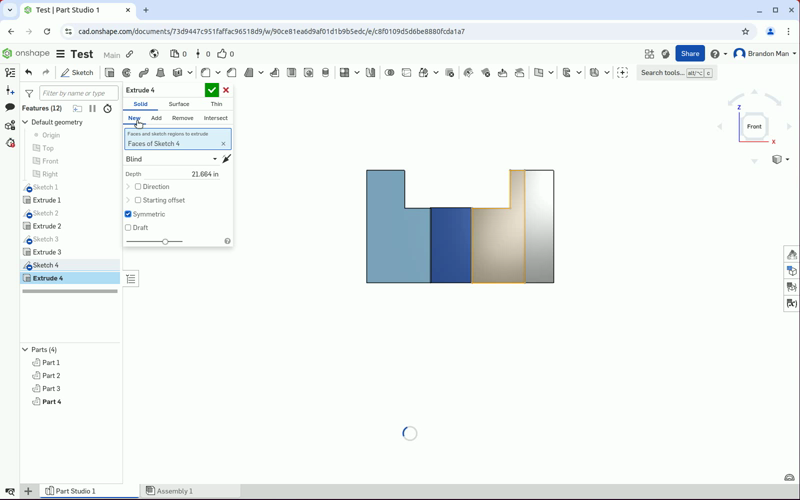
key(enter)
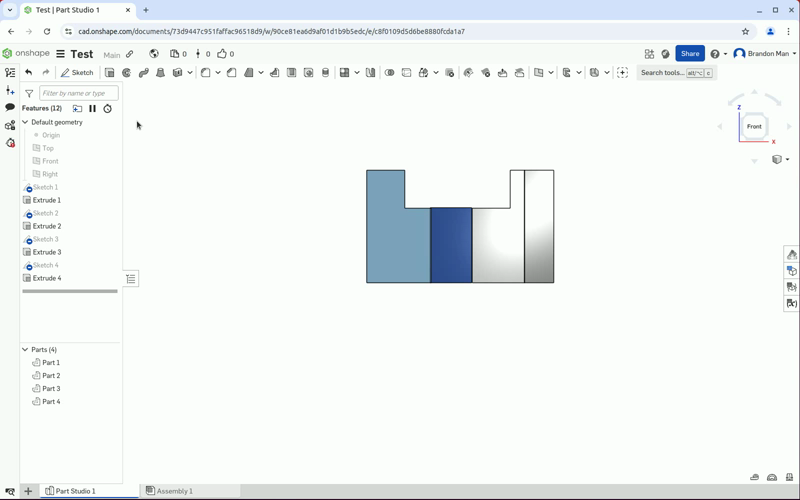
key(shift+h)
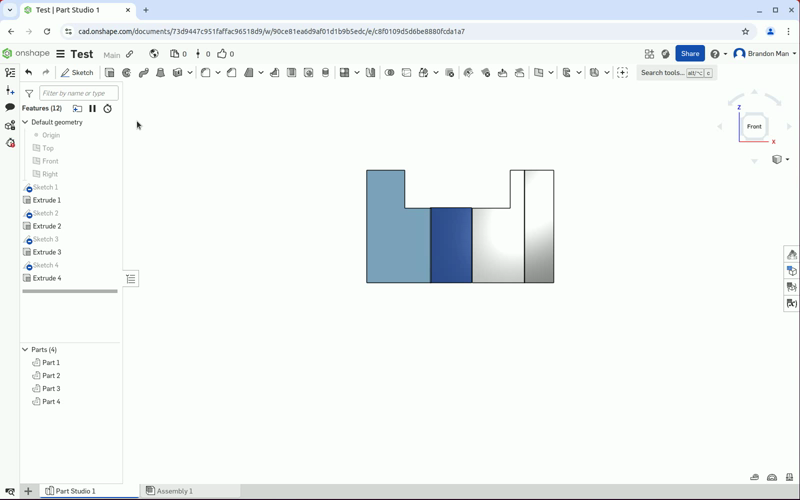
key(shift+h)
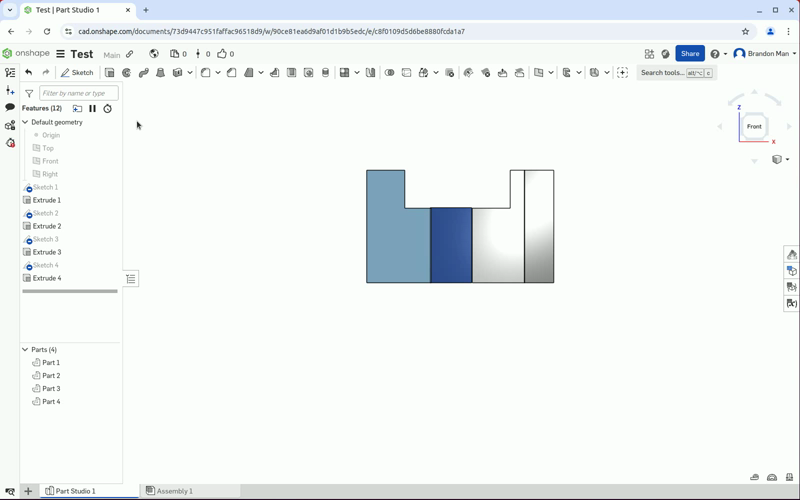
mouse_move(73, 189)
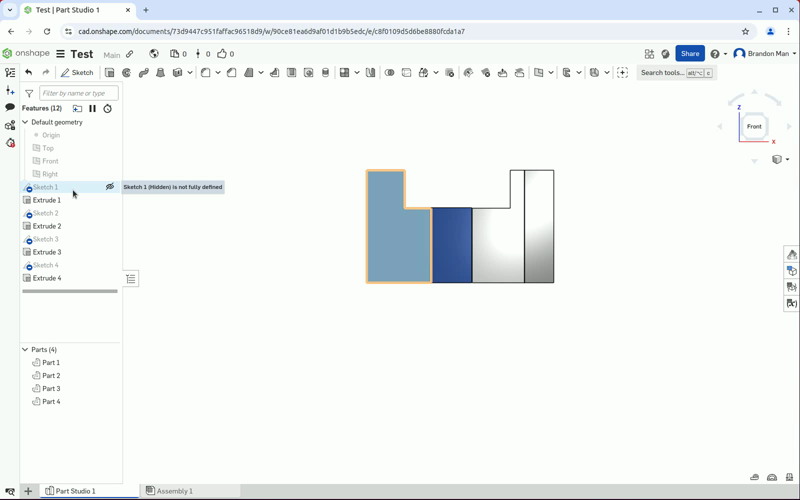
click(73, 189)
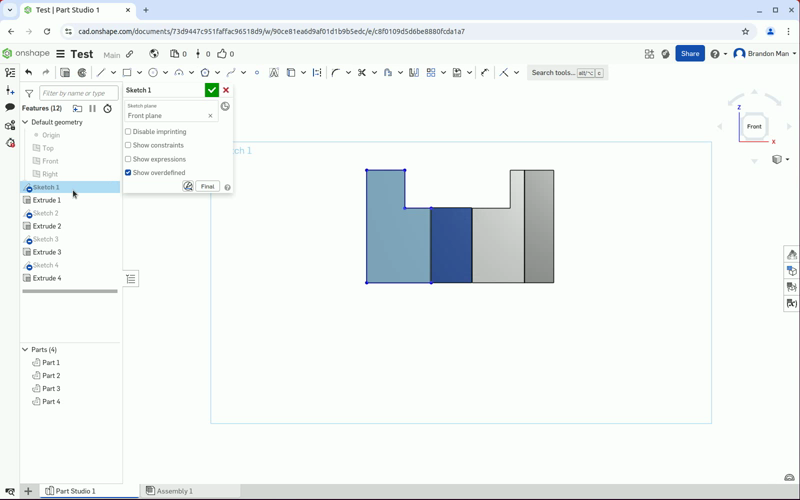
mouse_move(229, 92)
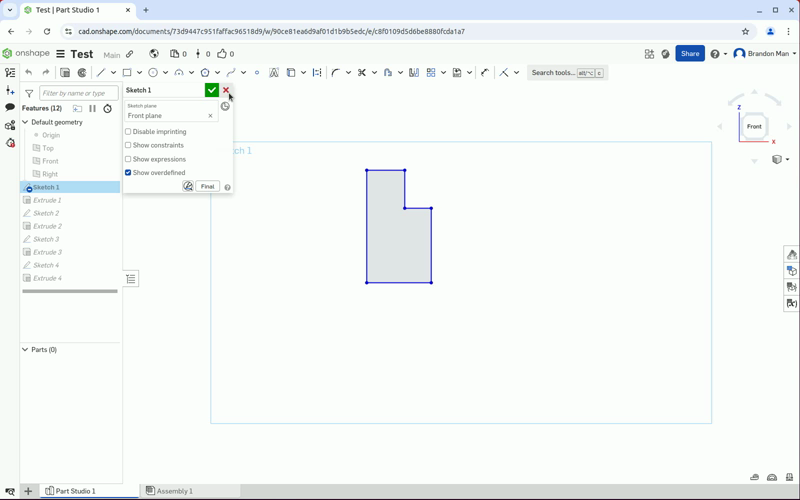
click(229, 92)
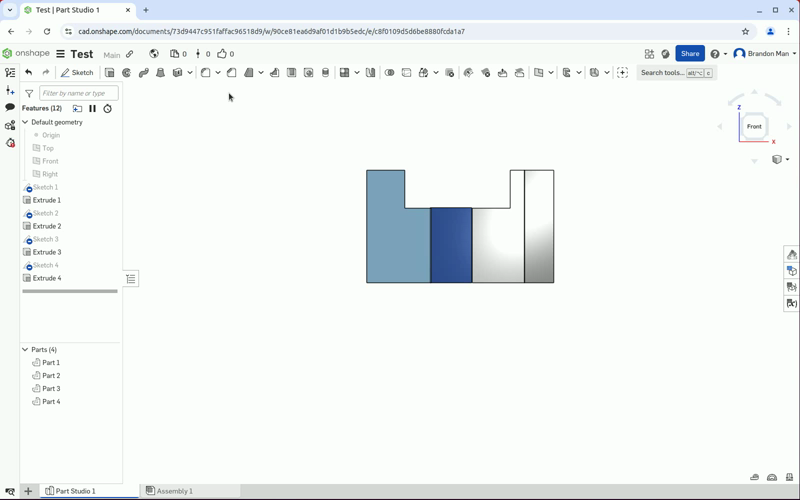
mouse_move(73, 352)
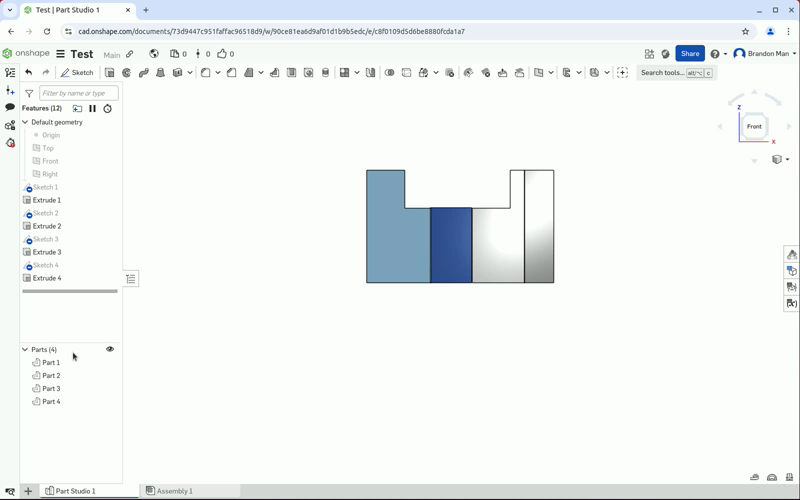
key(y)
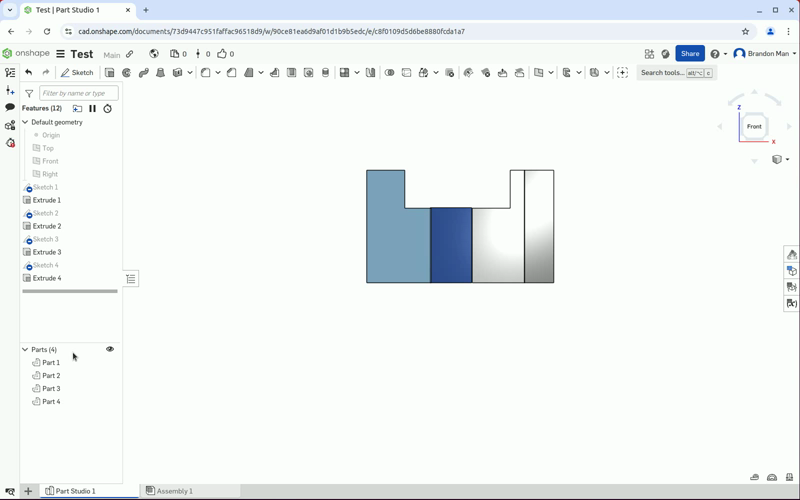
key(shift+p)
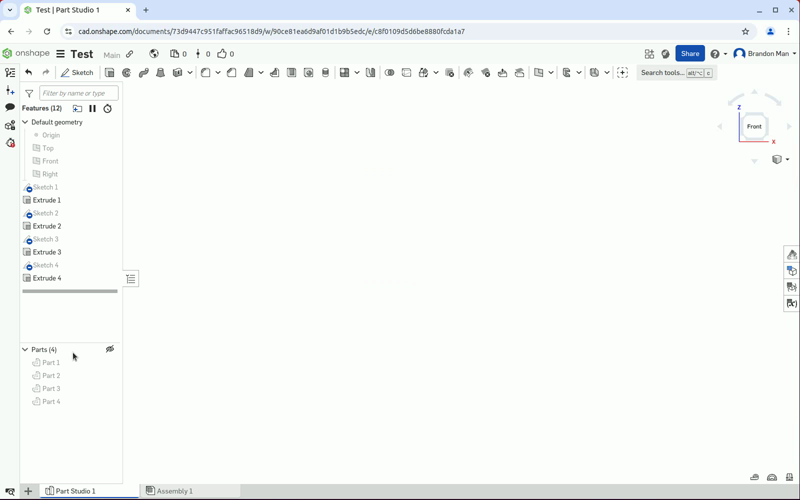
key(space)
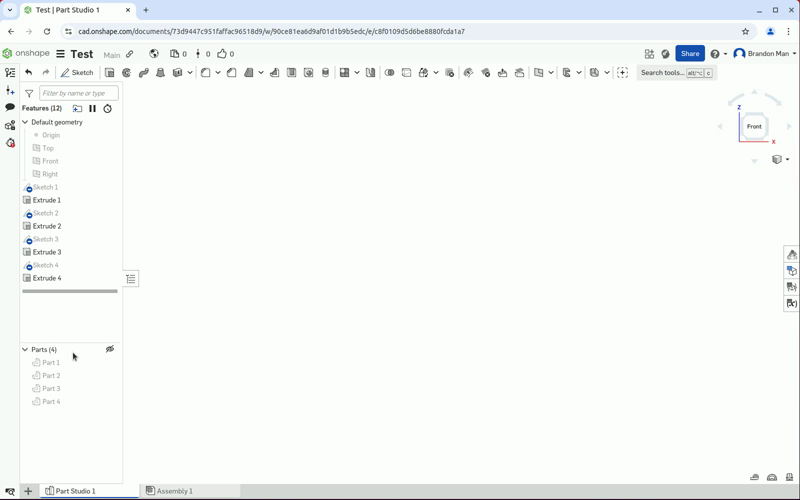
key_down(shift)
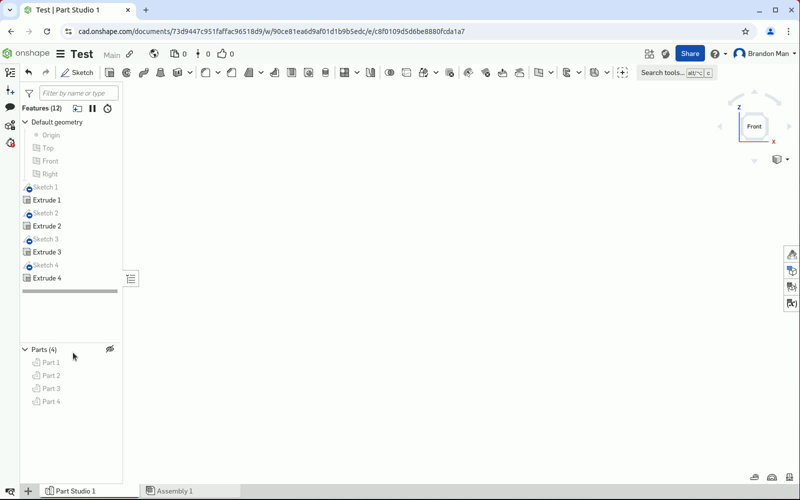
key(down)
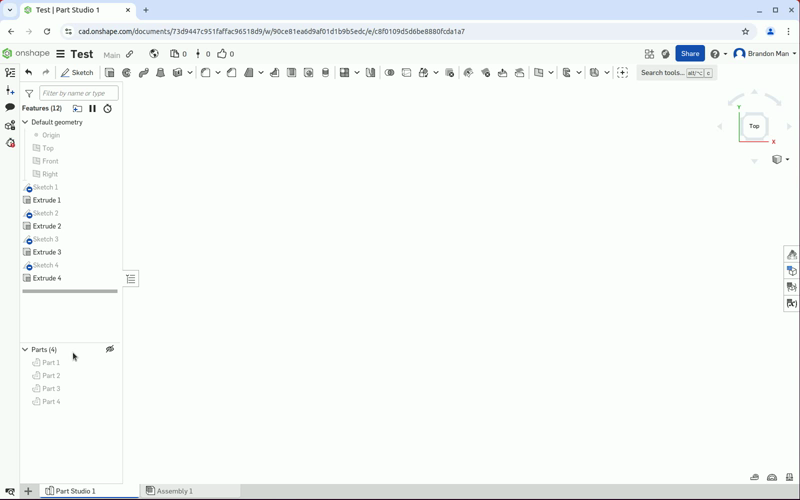
key_up(shift)
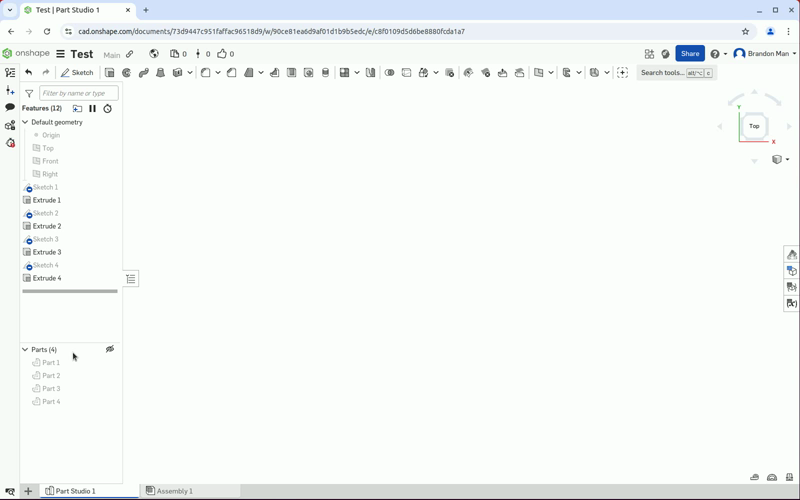
mouse_move(73, 352)
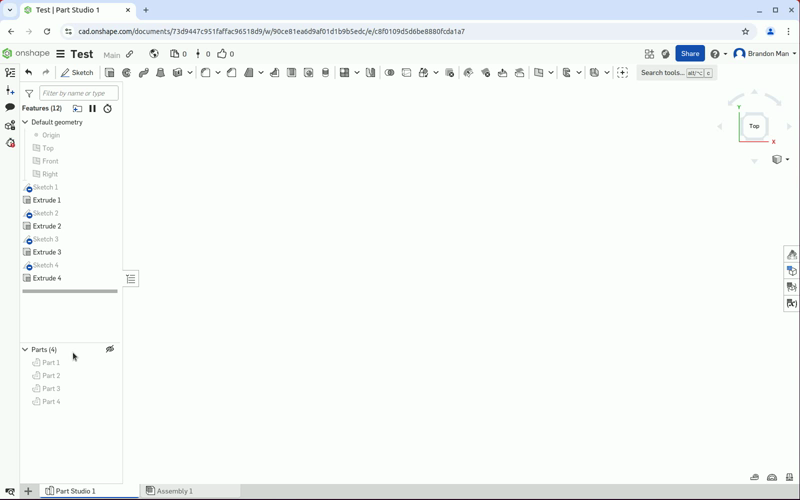
key(shift+y)
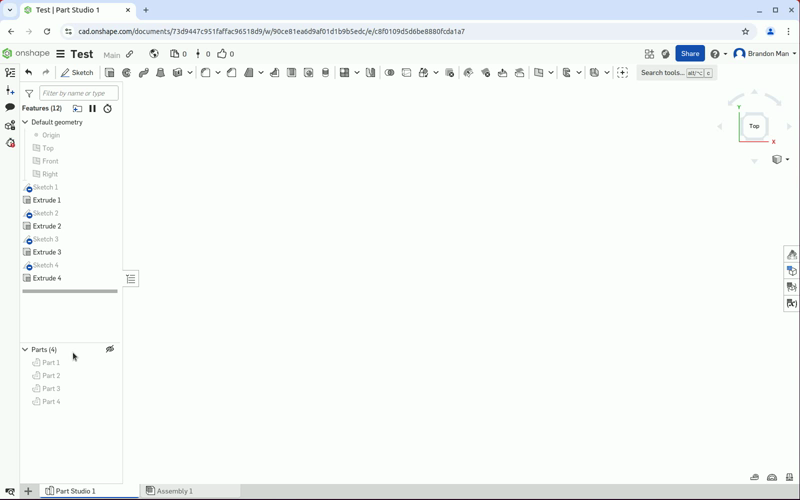
key(shift+s)
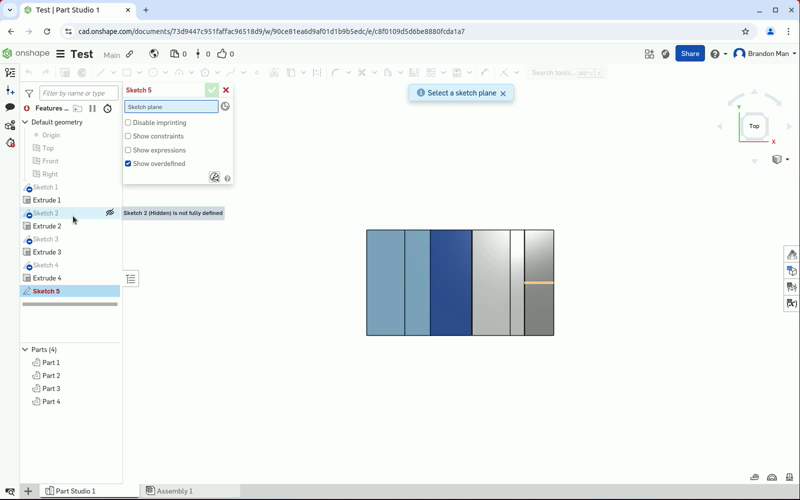
scroll(3)
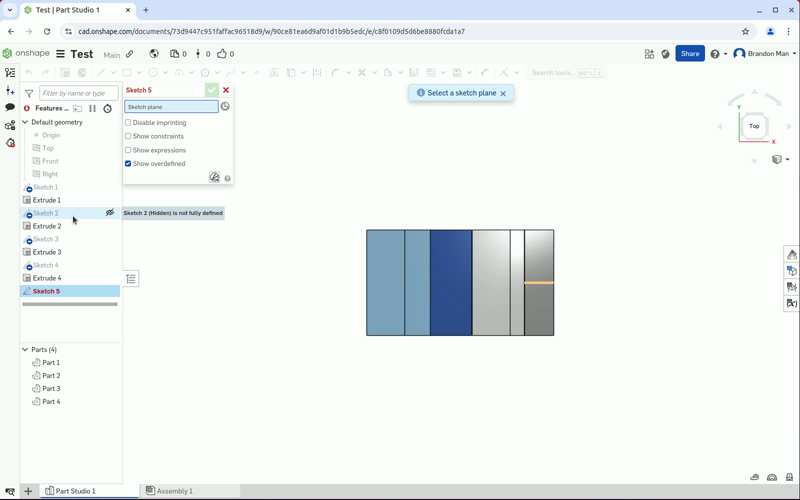
mouse_move(73, 150)
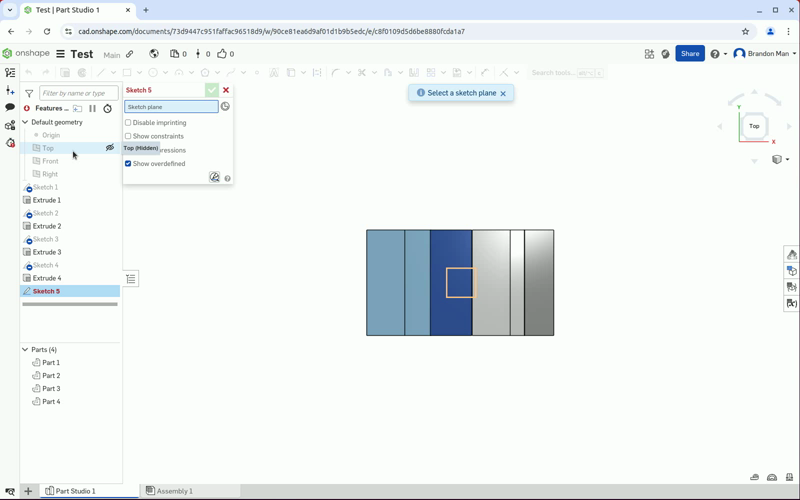
click(73, 150)
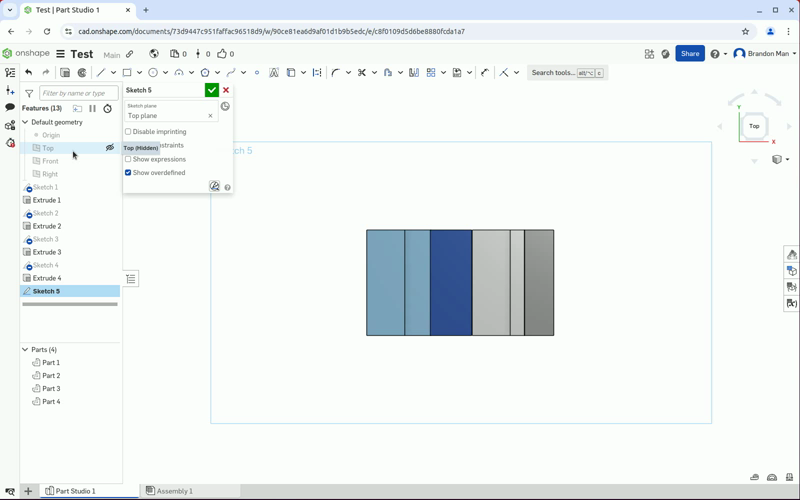
mouse_move(73, 352)
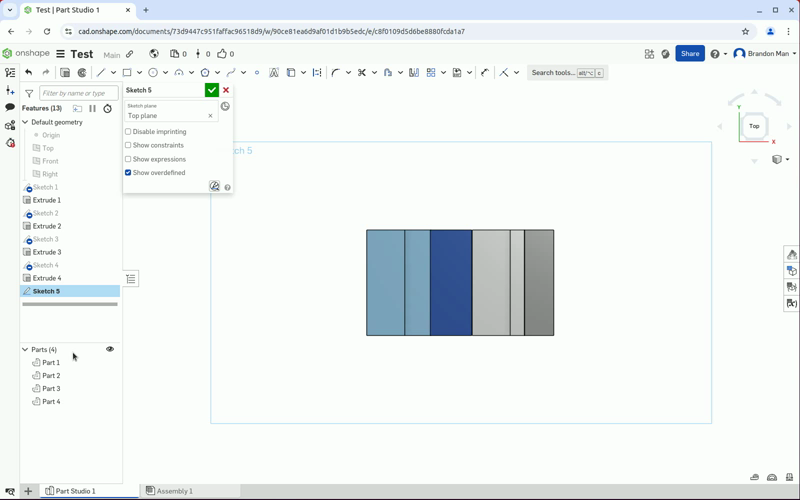
key(y)
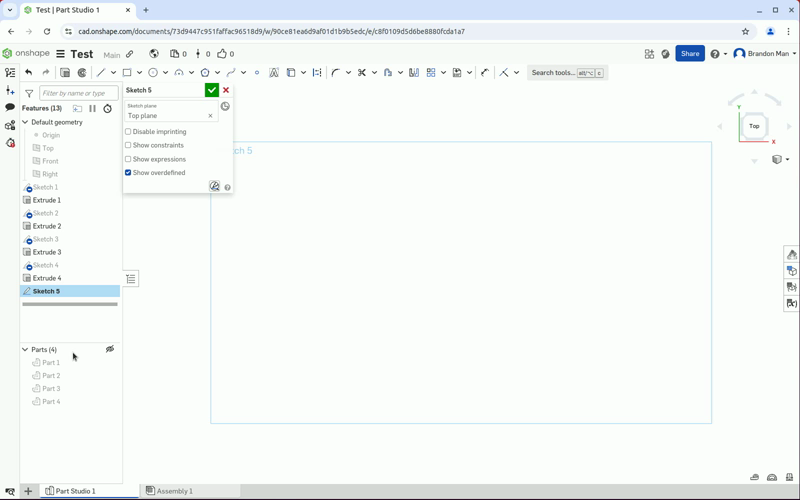
key(l)
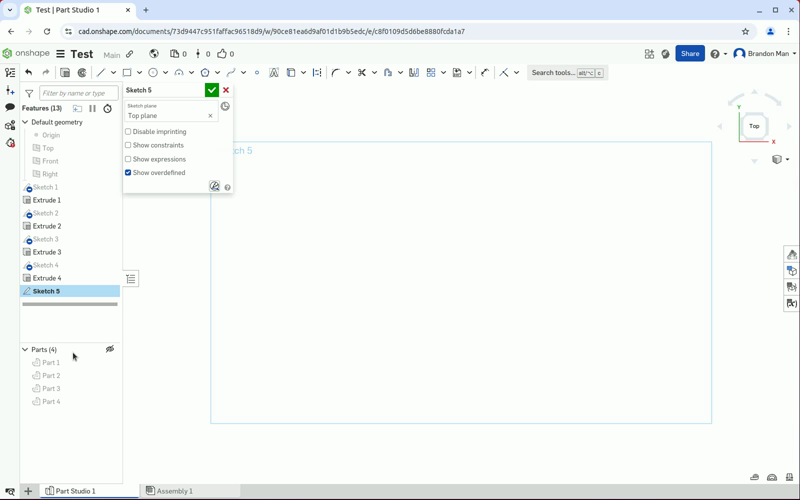
key_down(shift)
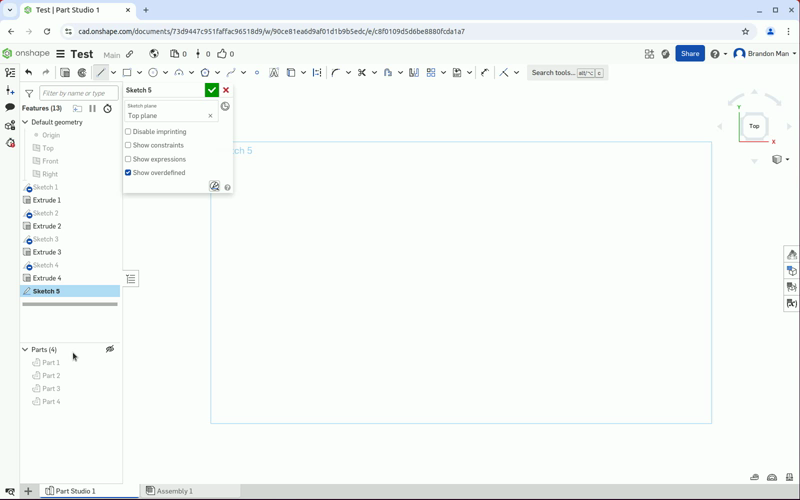
mouse_move(366, 335)
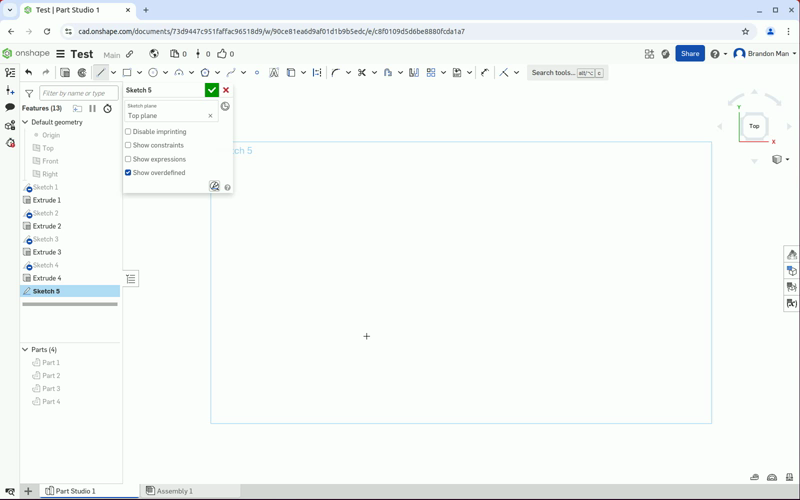
click(366, 335)
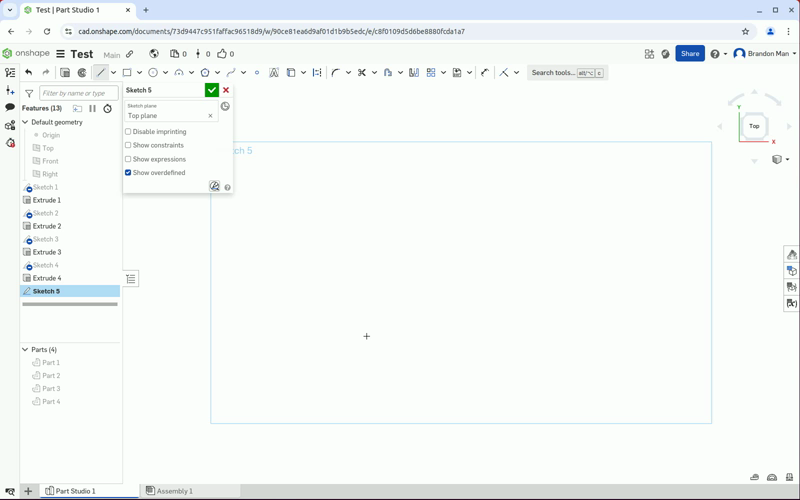
key_up(shift)
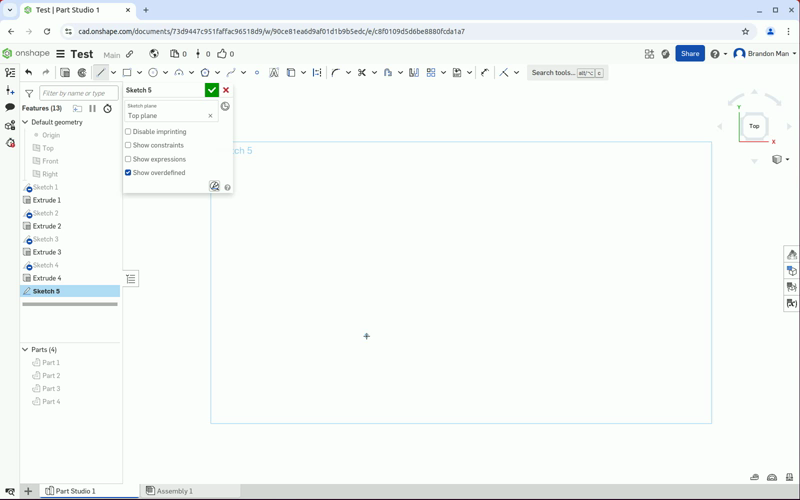
key_down(shift)
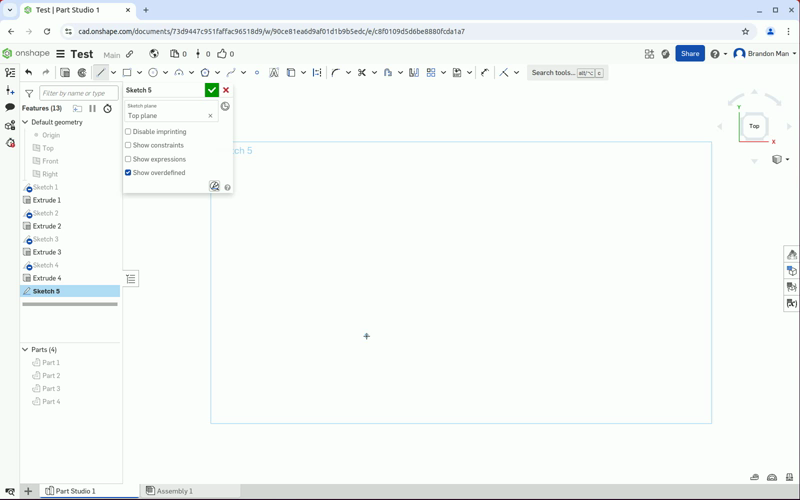
mouse_move(523, 335)
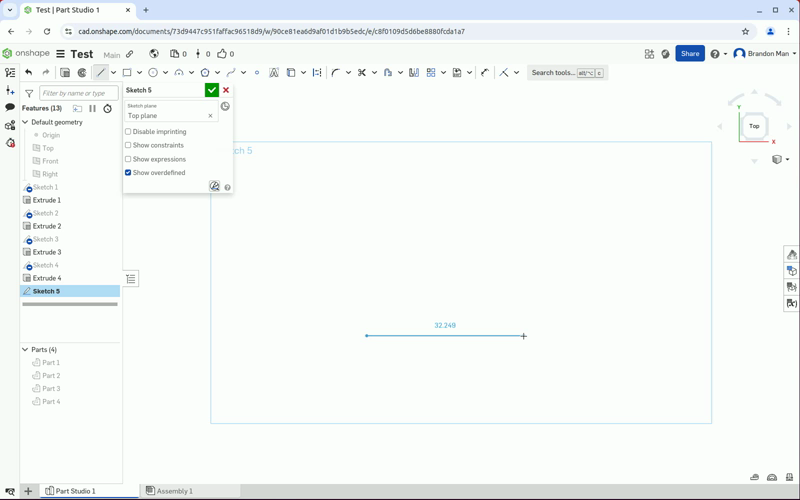
click(523, 335)
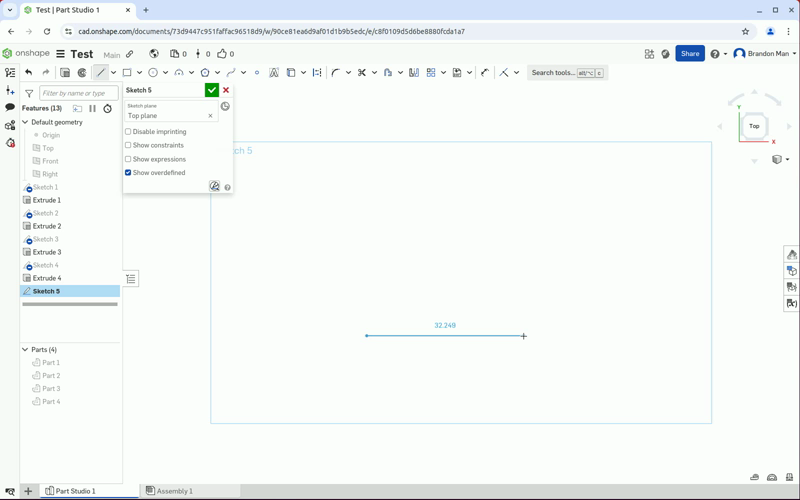
key_up(shift)
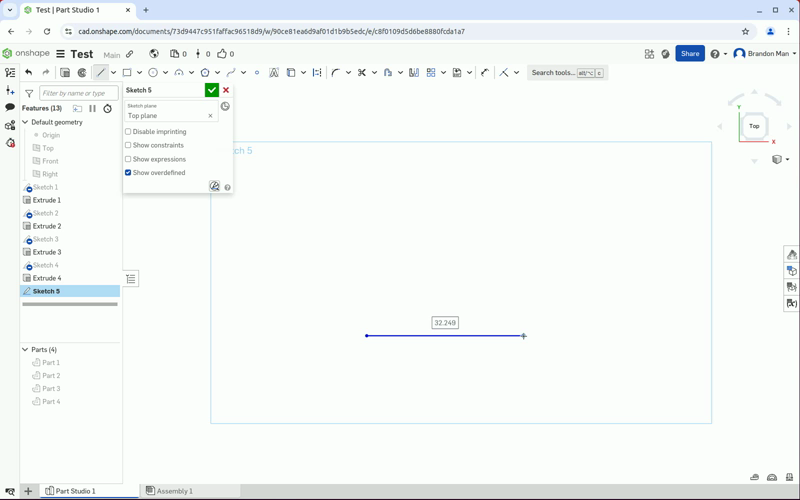
key_down(shift)
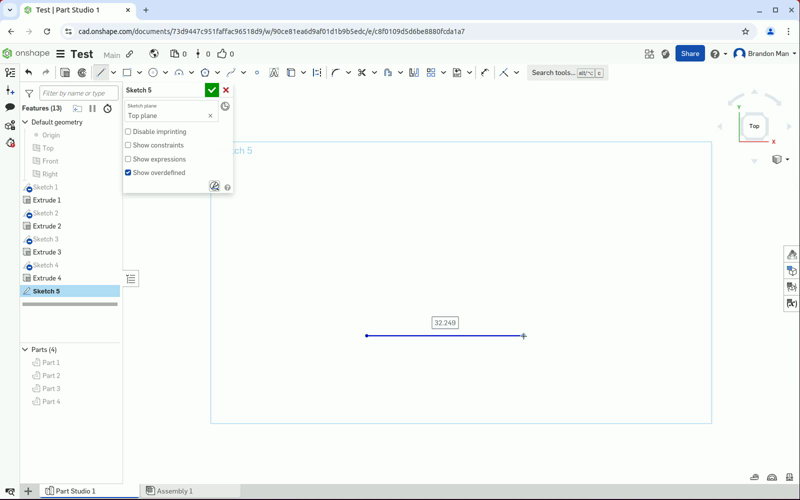
mouse_move(553, 335)
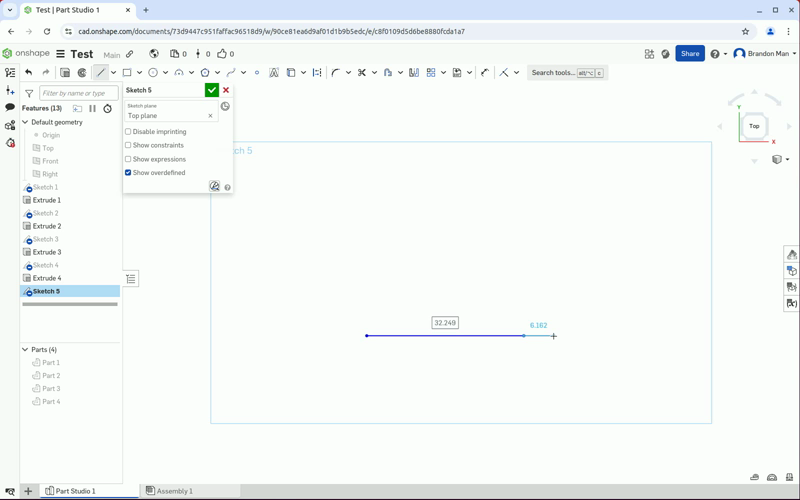
mouse_move(523, 291)
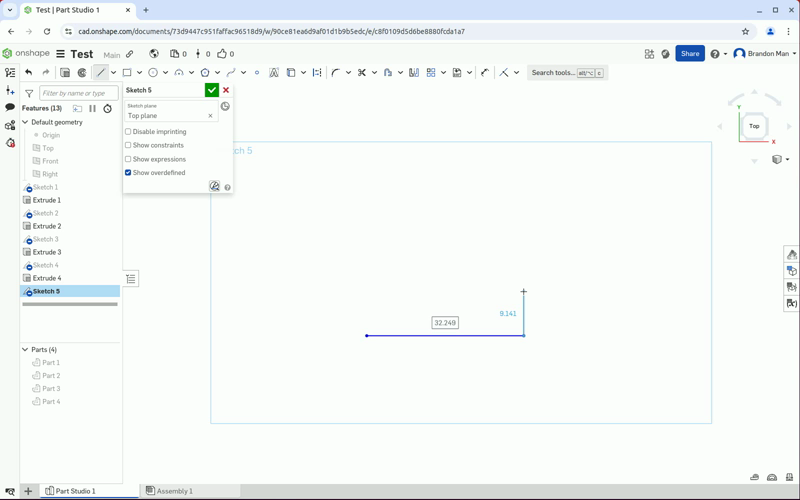
click(523, 291)
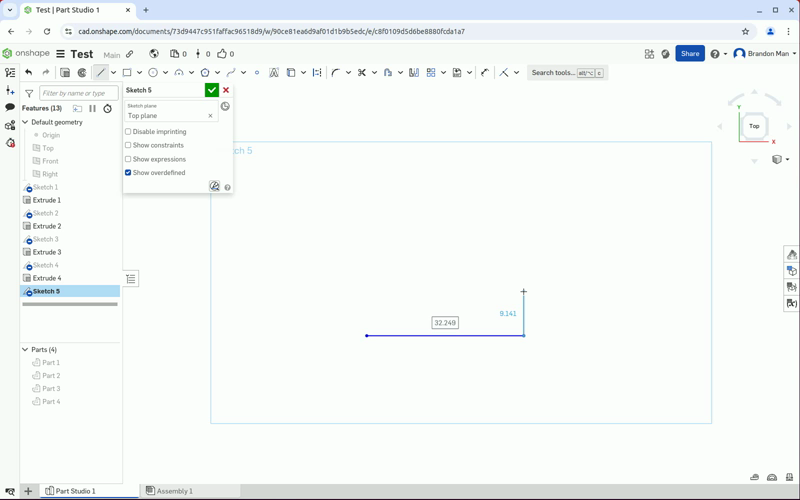
key_up(shift)
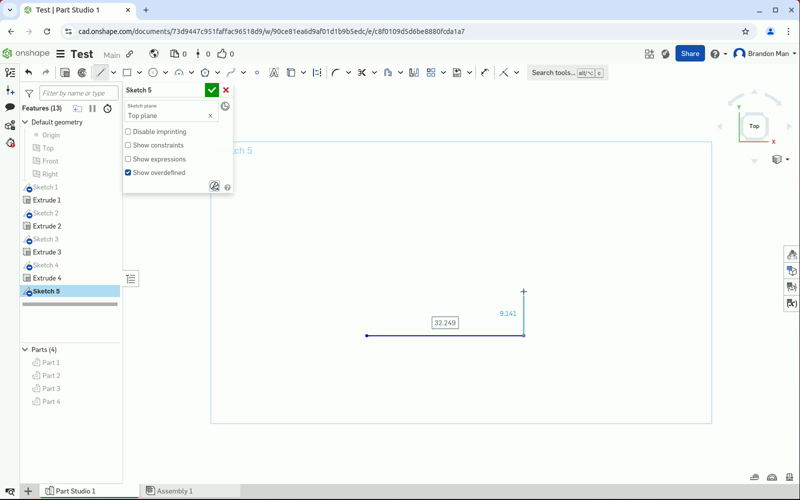
key_down(shift)
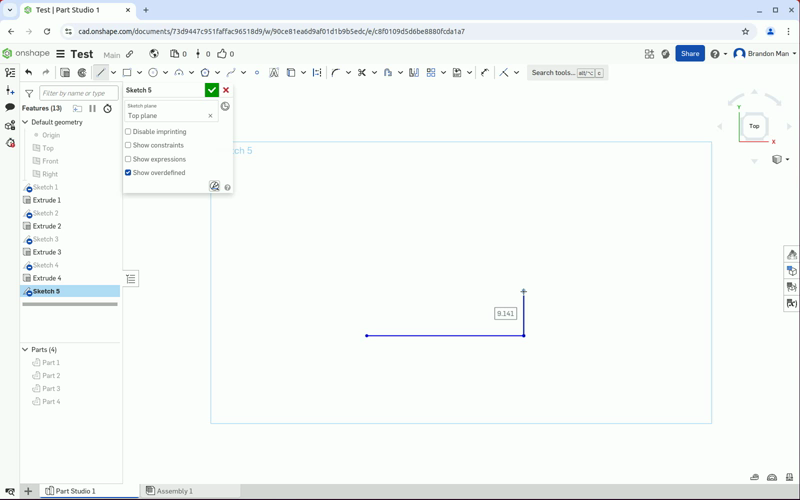
mouse_move(553, 291)
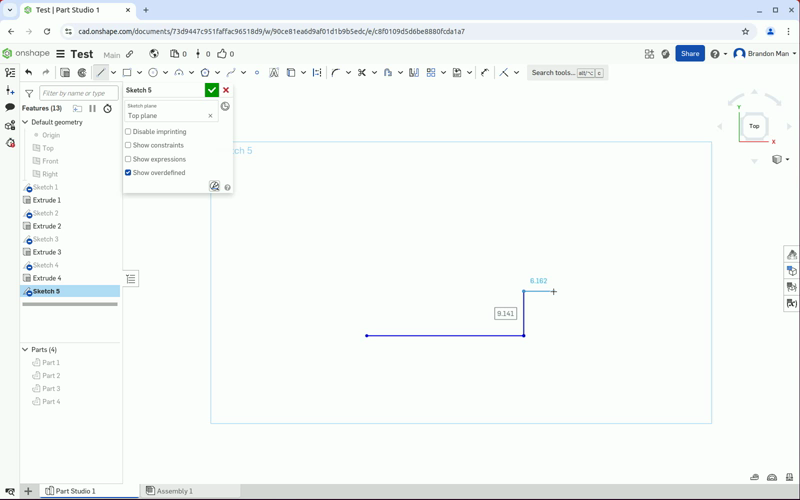
mouse_move(470, 291)
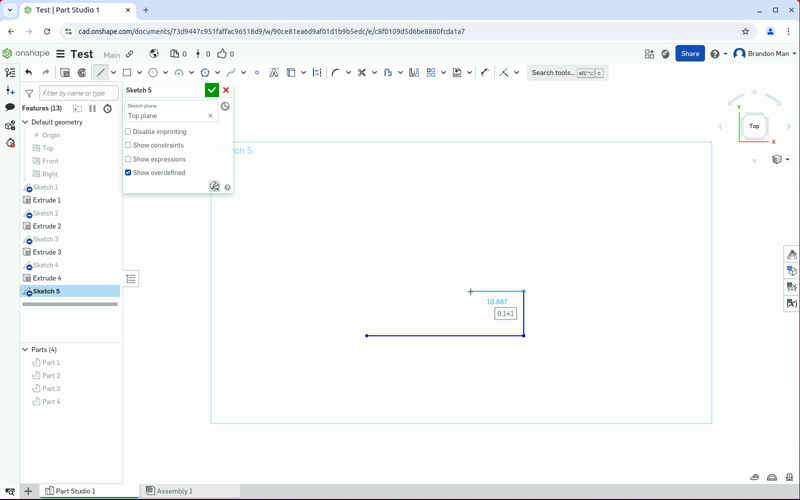
click(470, 291)
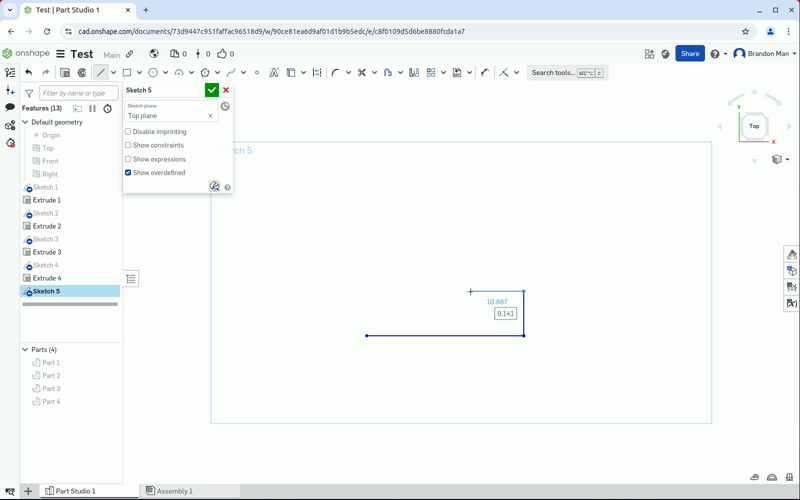
key_up(shift)
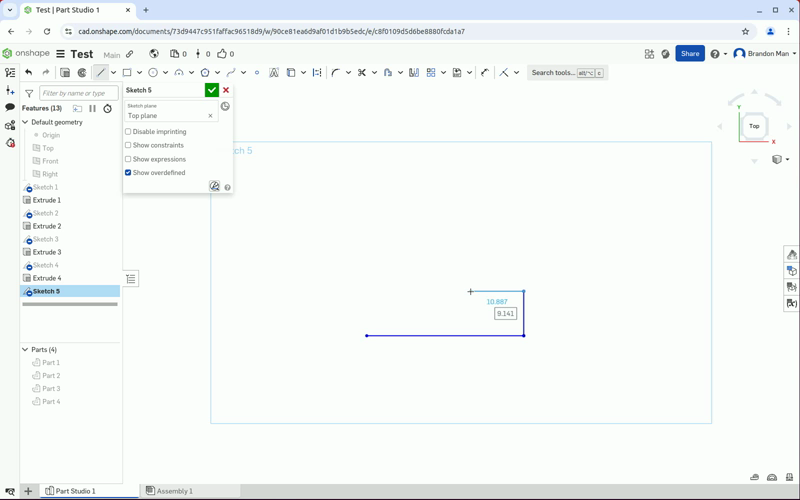
key_down(shift)
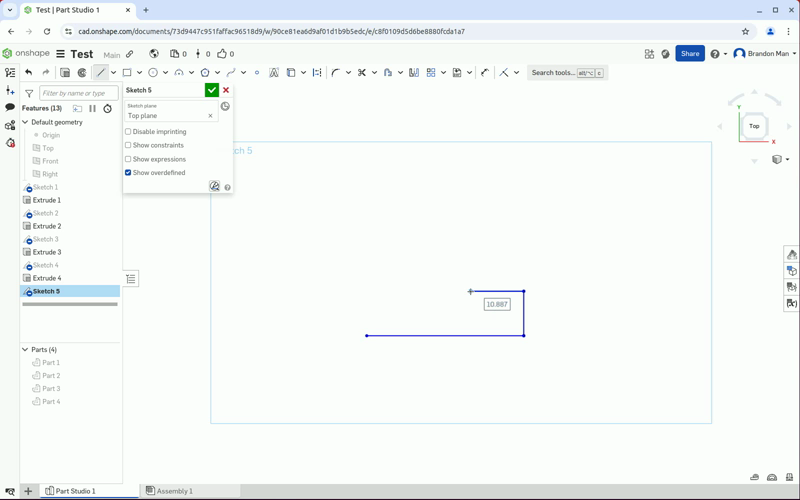
mouse_move(501, 291)
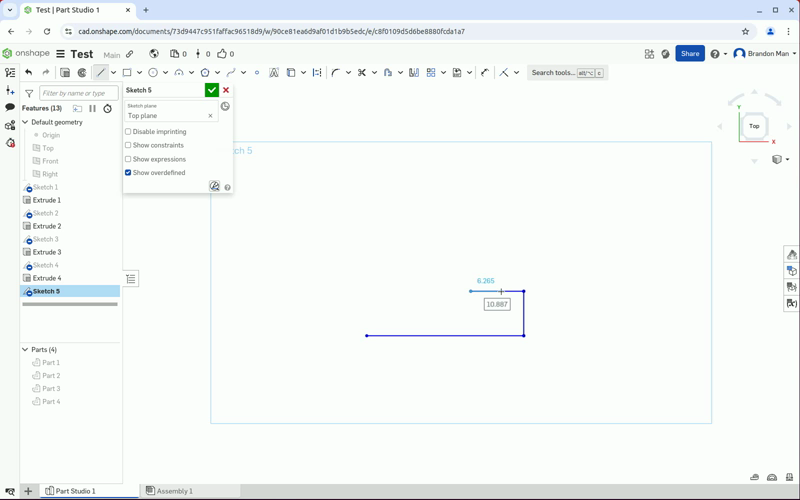
mouse_move(470, 282)
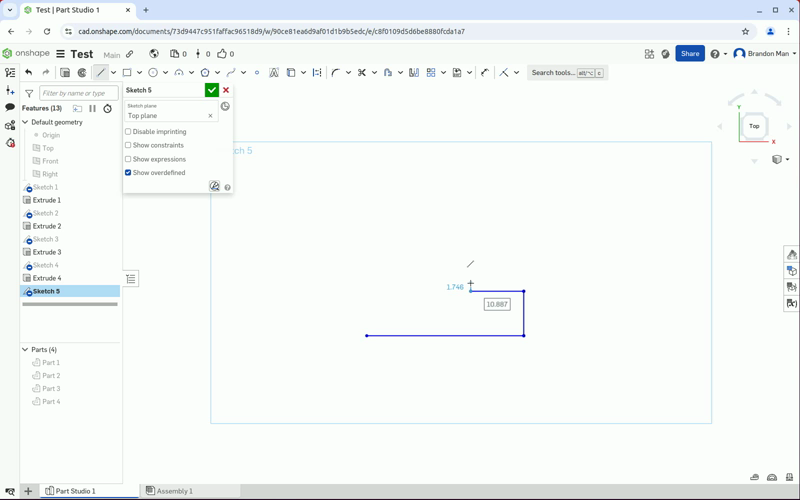
click(470, 282)
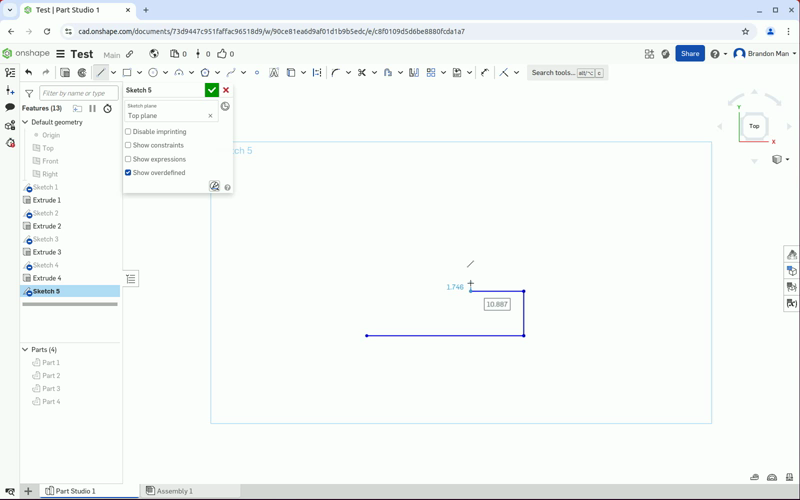
key_up(shift)
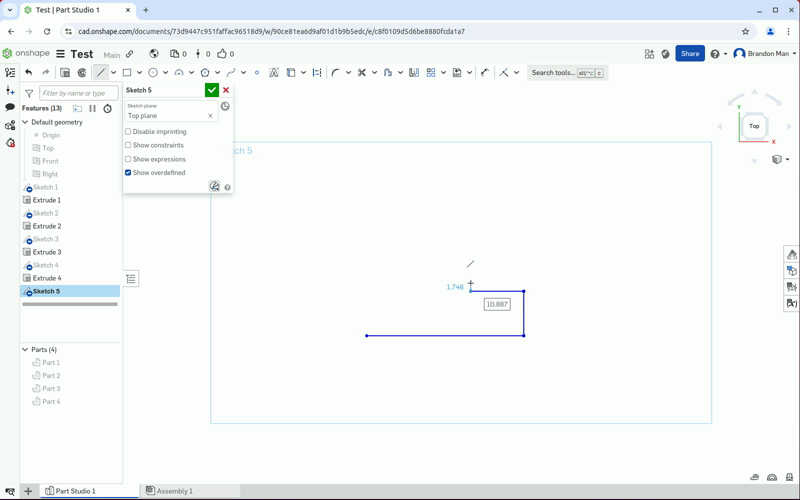
key_down(shift)
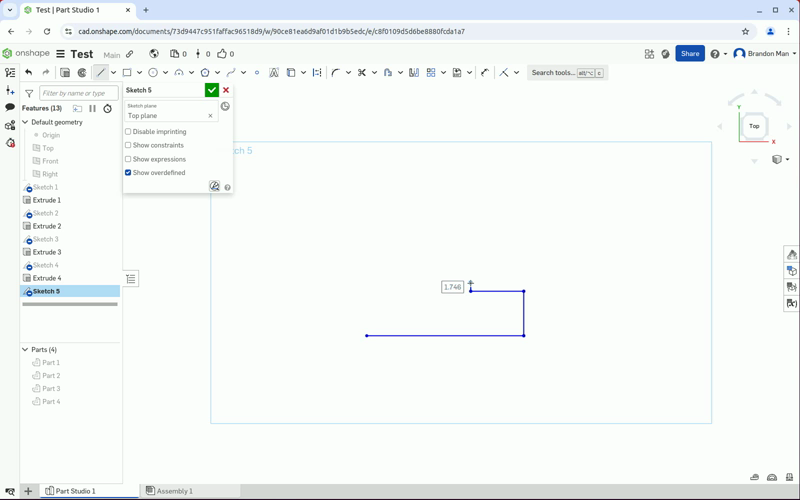
mouse_move(501, 282)
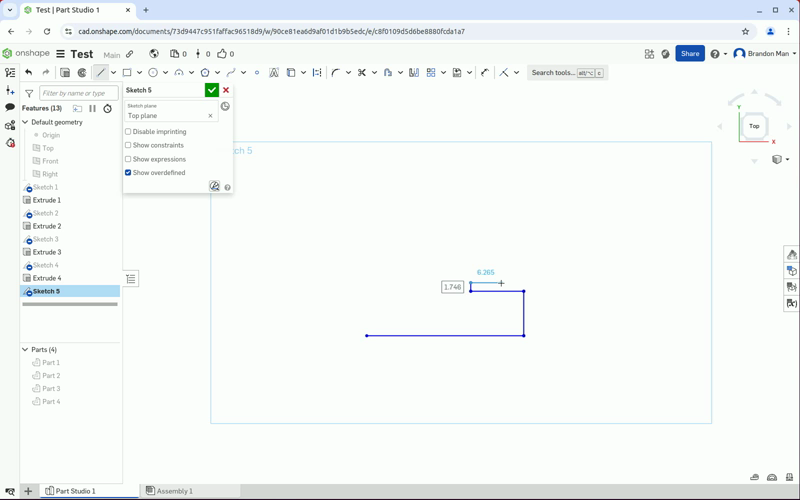
mouse_move(429, 282)
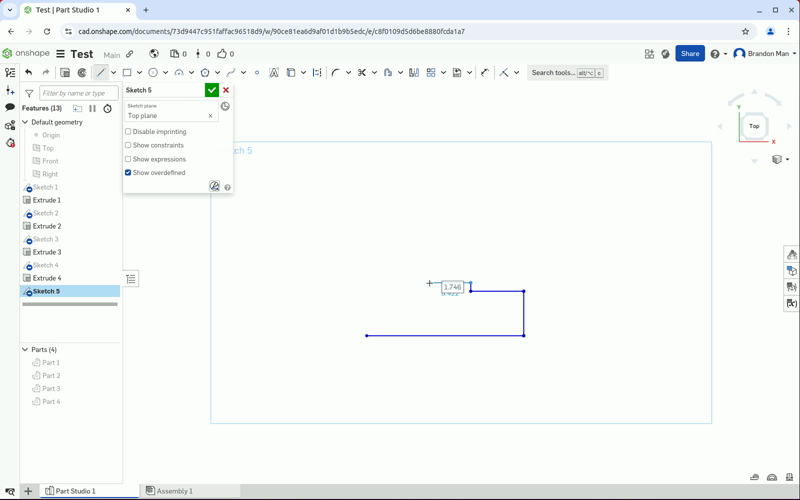
click(429, 282)
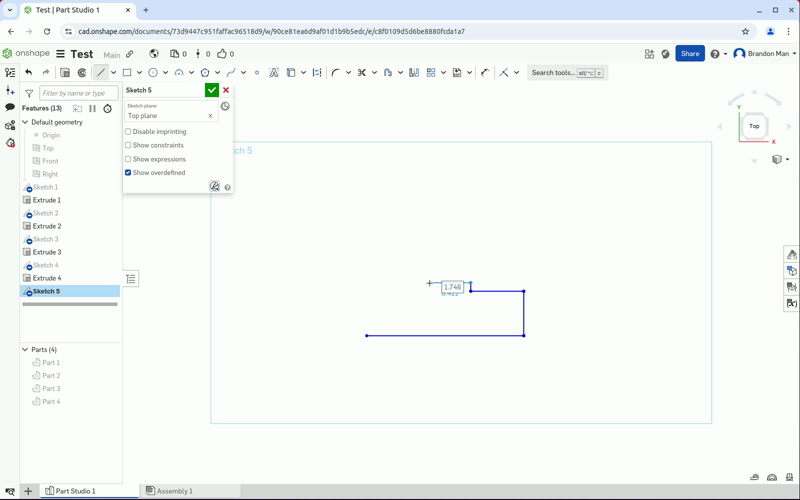
key_up(shift)
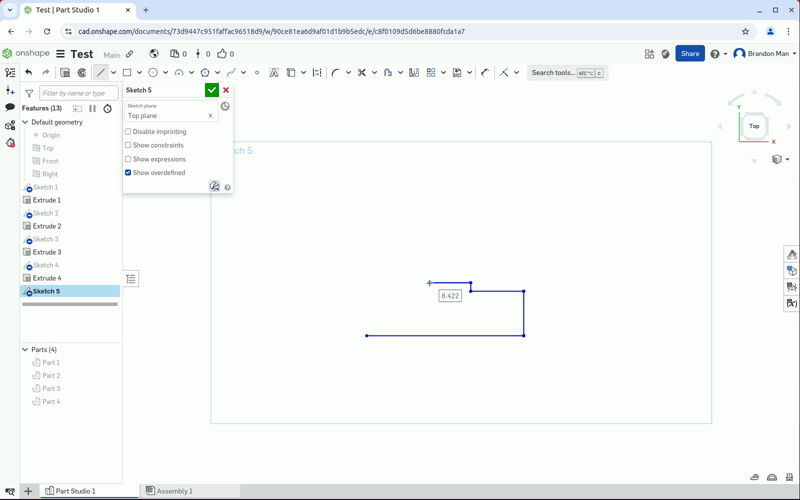
key_down(shift)
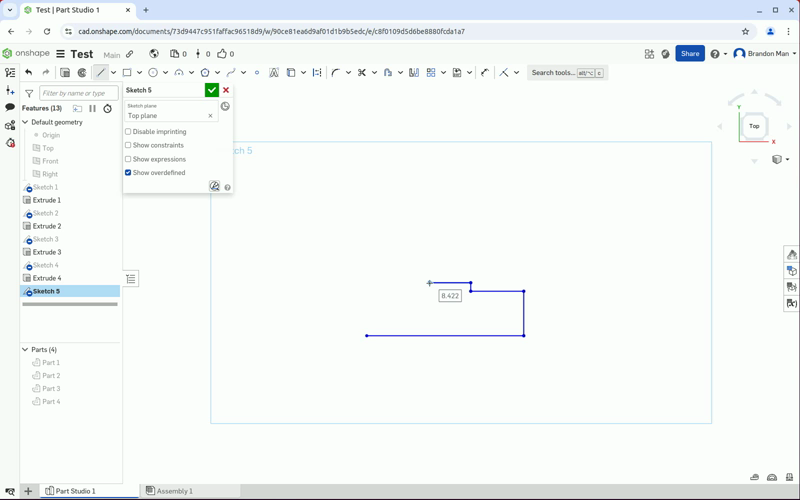
mouse_move(459, 282)
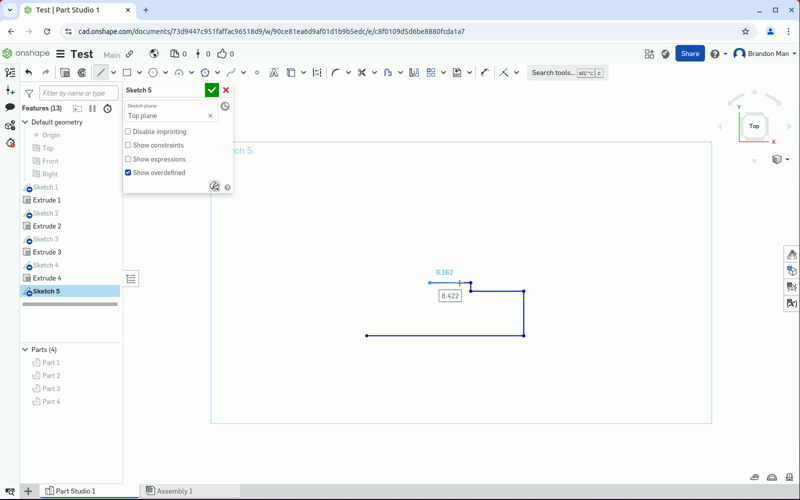
mouse_move(429, 306)
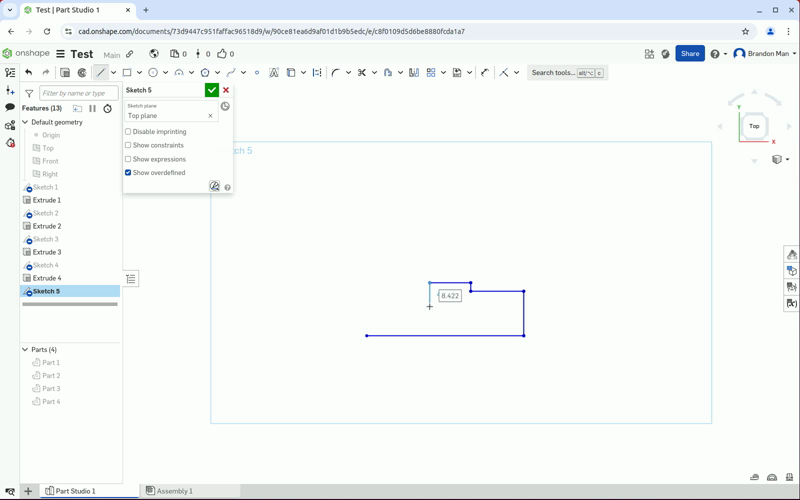
click(429, 306)
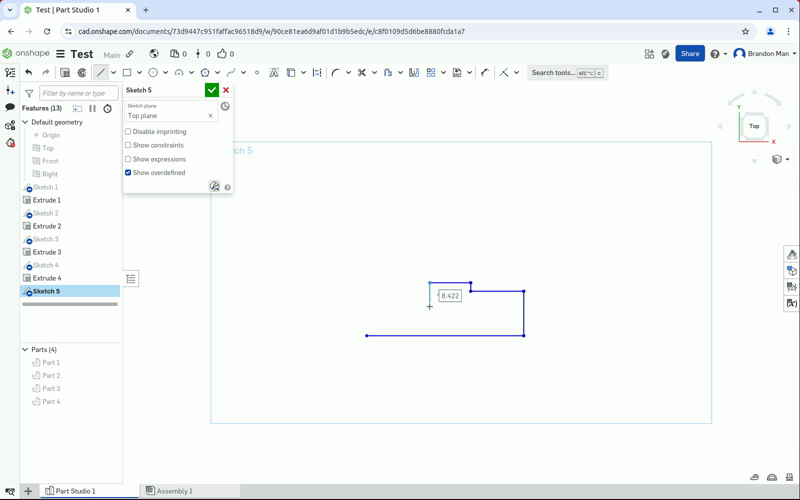
key_up(shift)
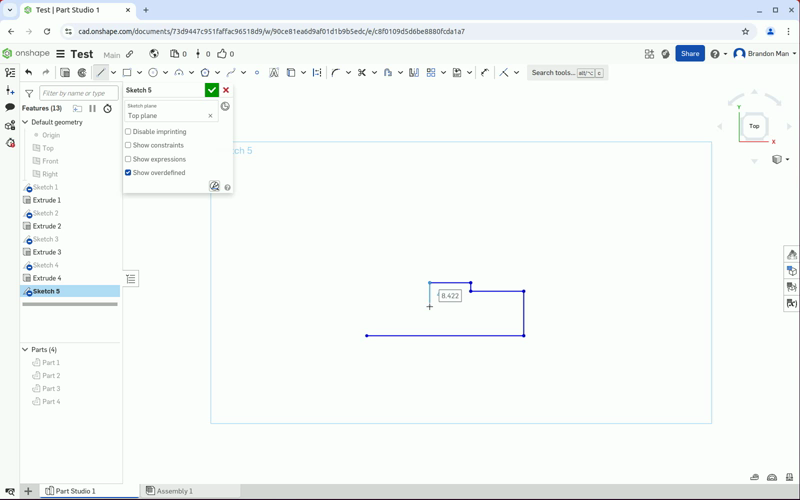
key_down(shift)
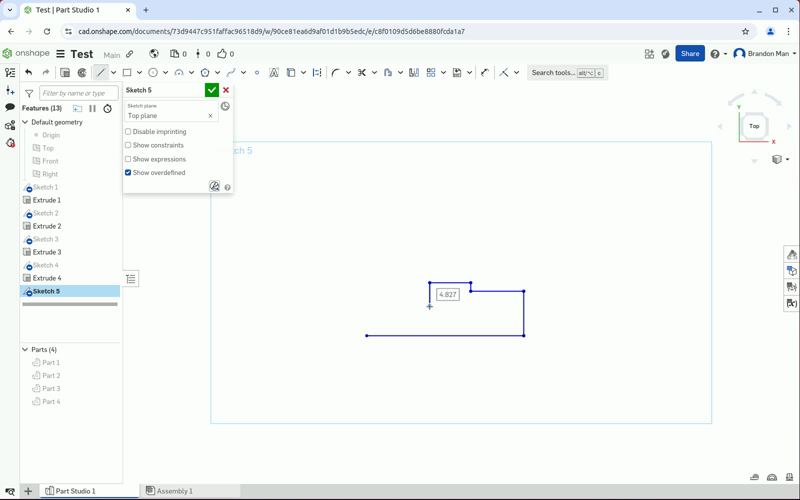
mouse_move(366, 306)
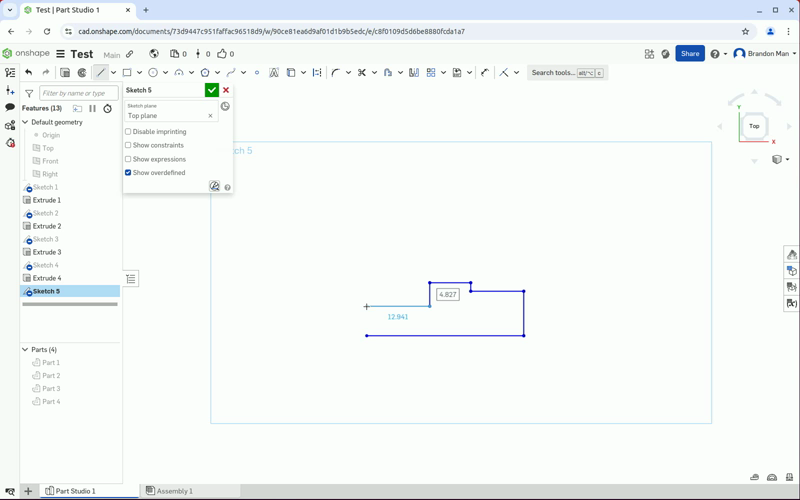
click(366, 306)
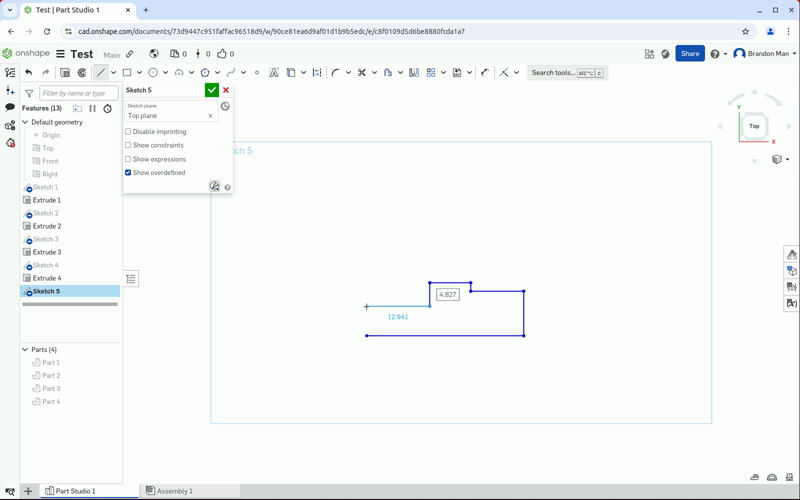
key_up(shift)
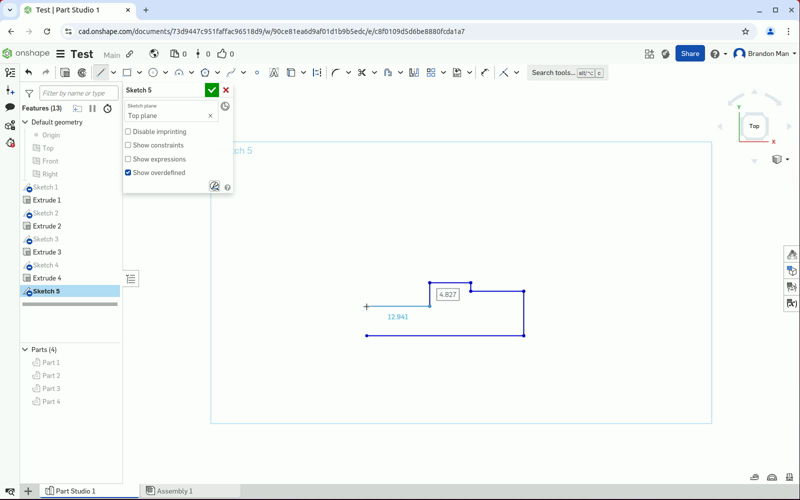
mouse_move(396, 306)
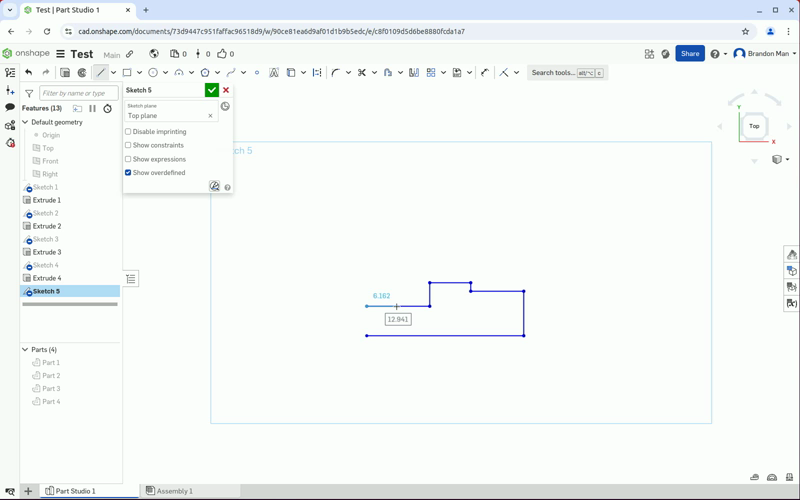
key_down(shift)
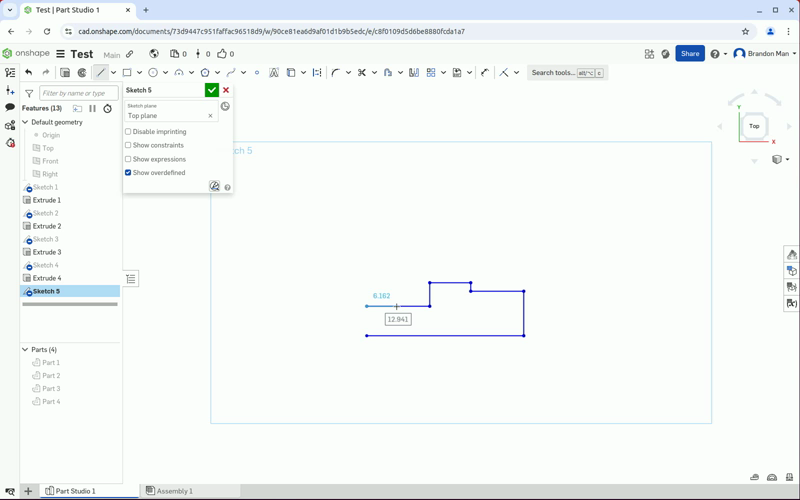
mouse_move(366, 335)
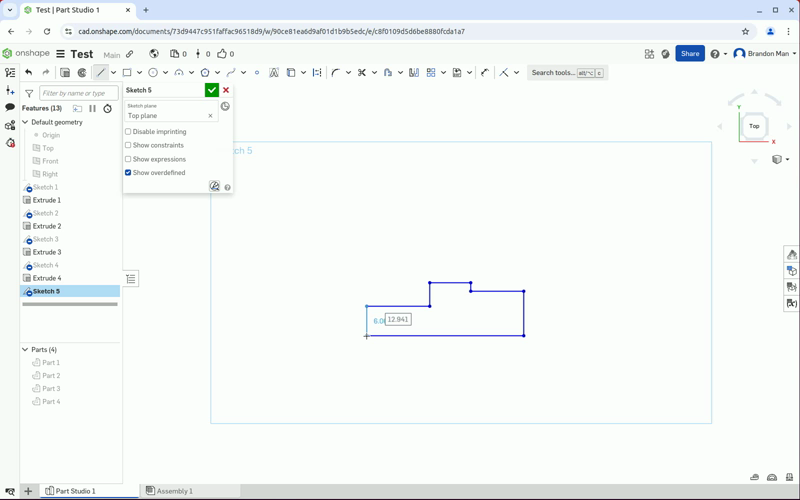
key_up(shift)
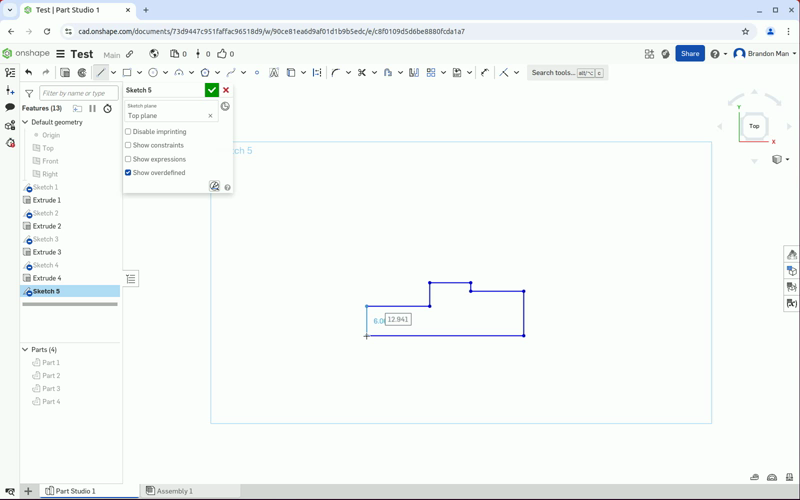
click(366, 335)
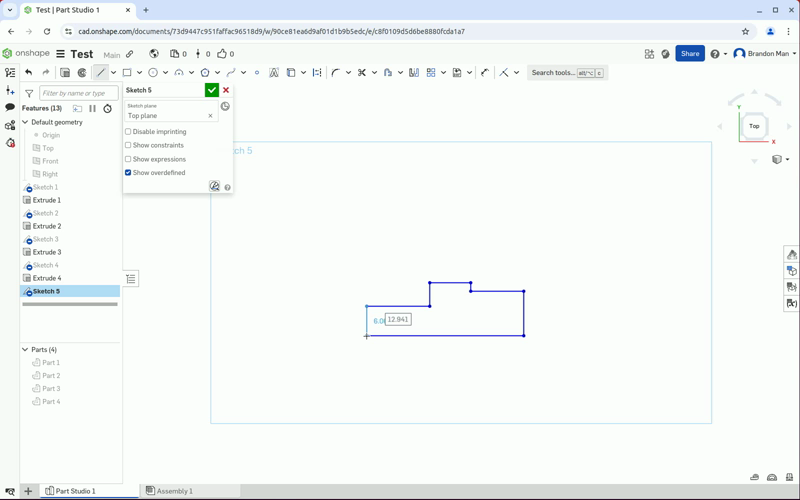
key(esc)
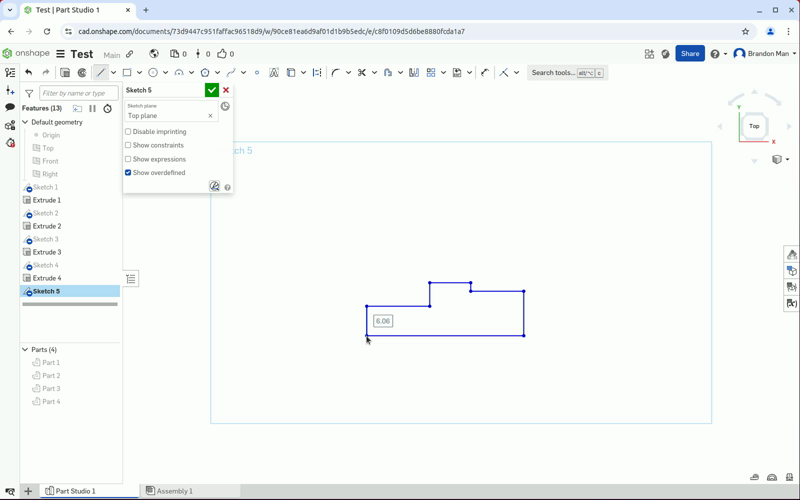
mouse_move(460, 326)
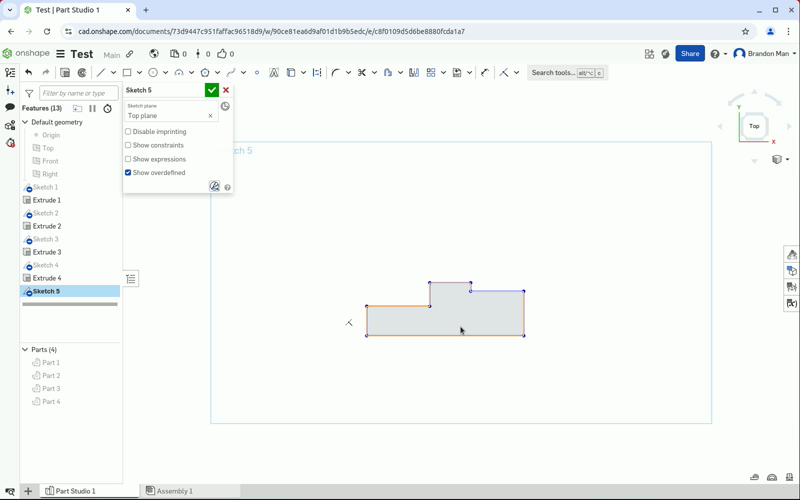
click(460, 326)
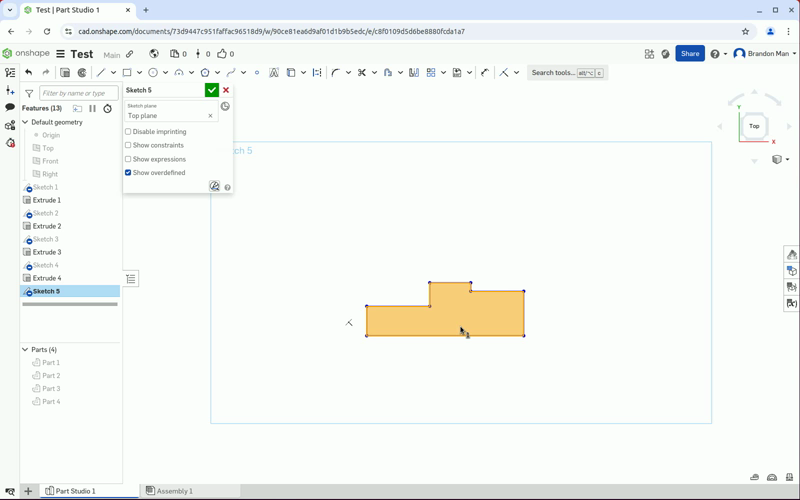
mouse_move(73, 352)
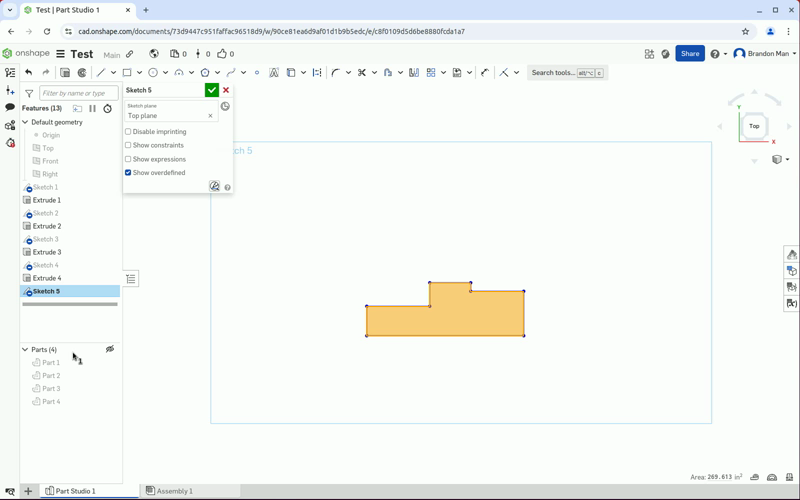
key(shift+y)
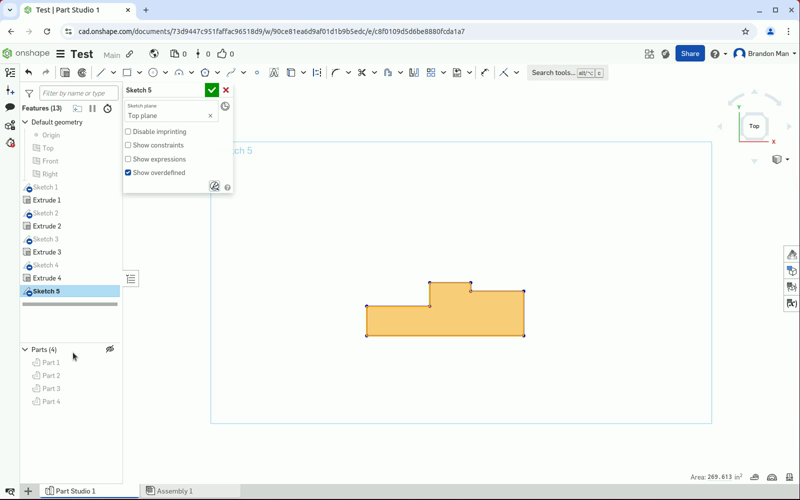
key(shift+e)
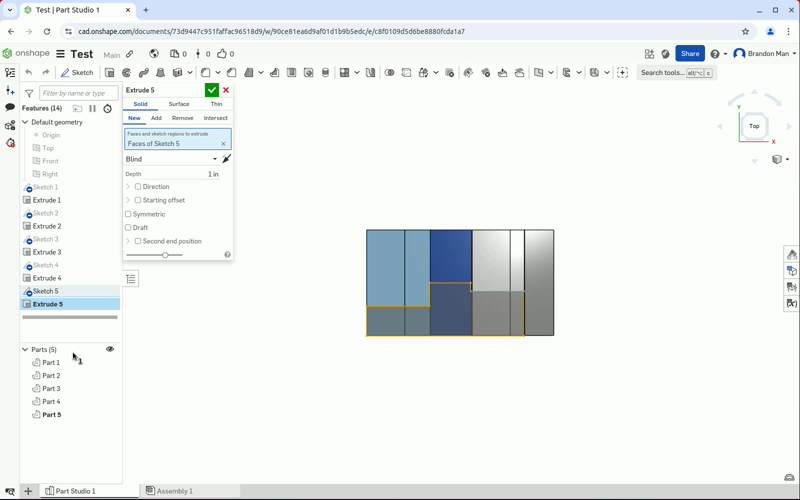
mouse_move(143, 106)
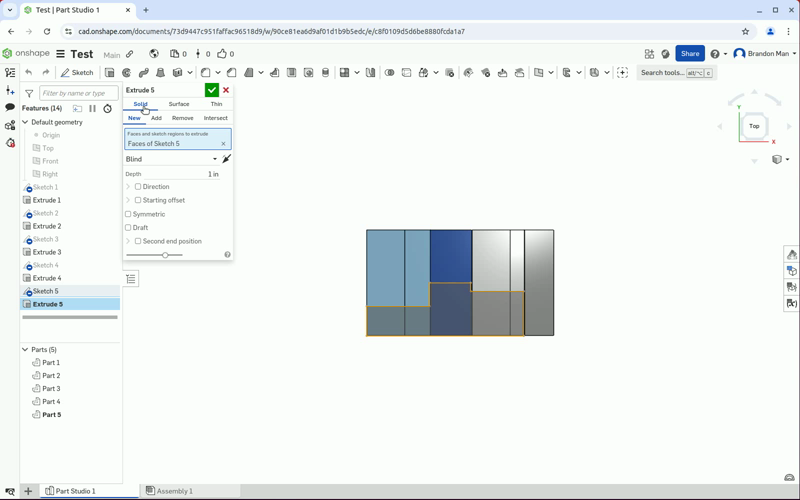
click(143, 106)
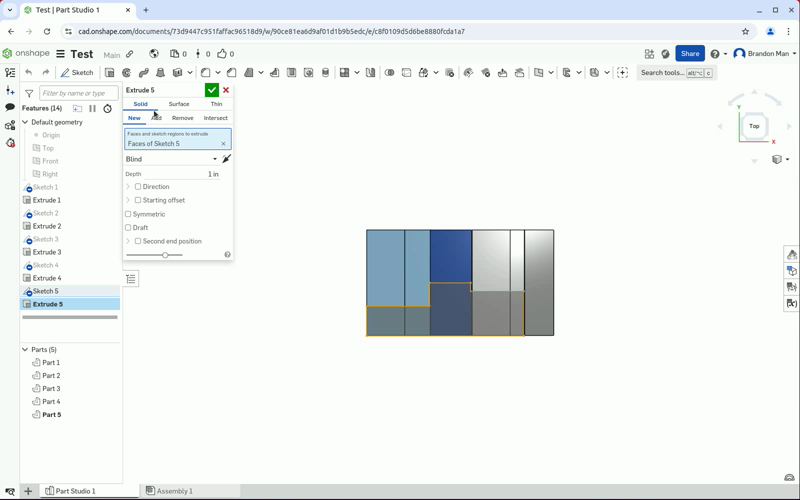
mouse_move(186, 120)
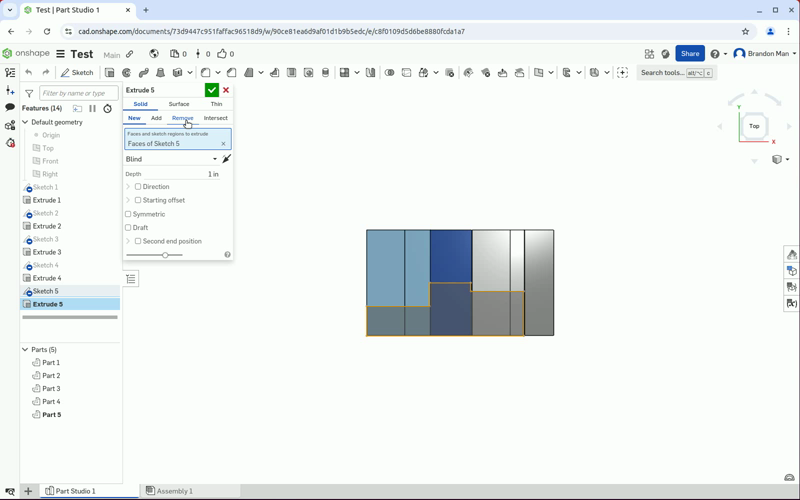
click(186, 120)
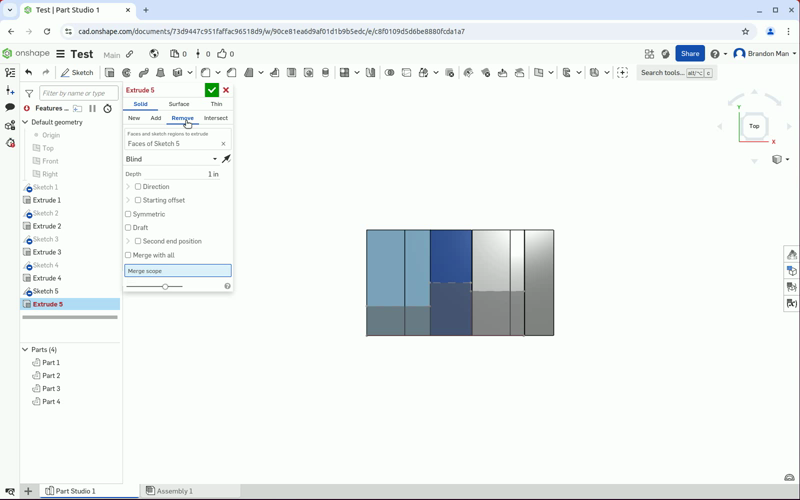
key(tab, 4)
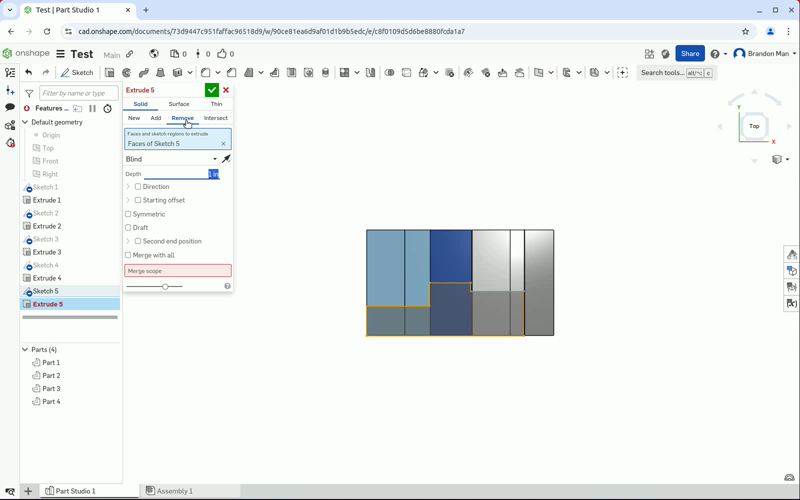
text(-23.108)
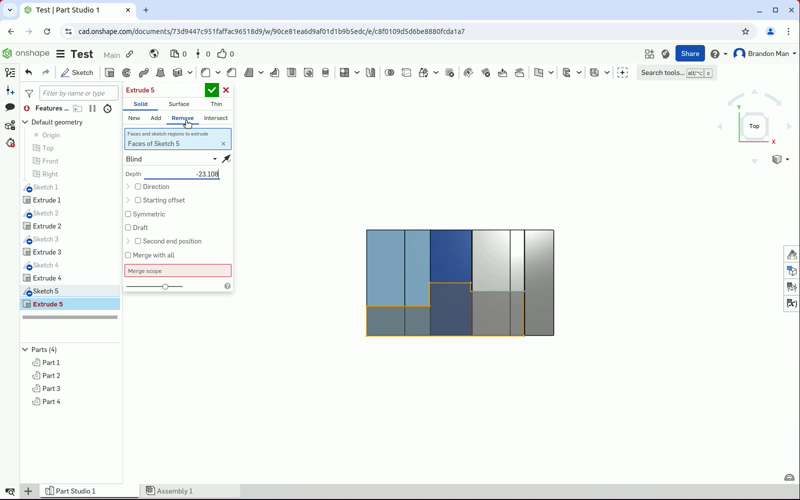
key(tab, 6)
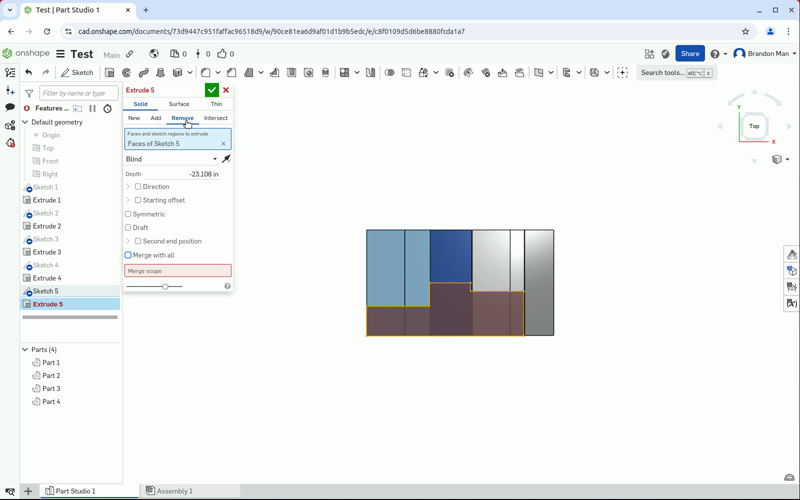
key(space)
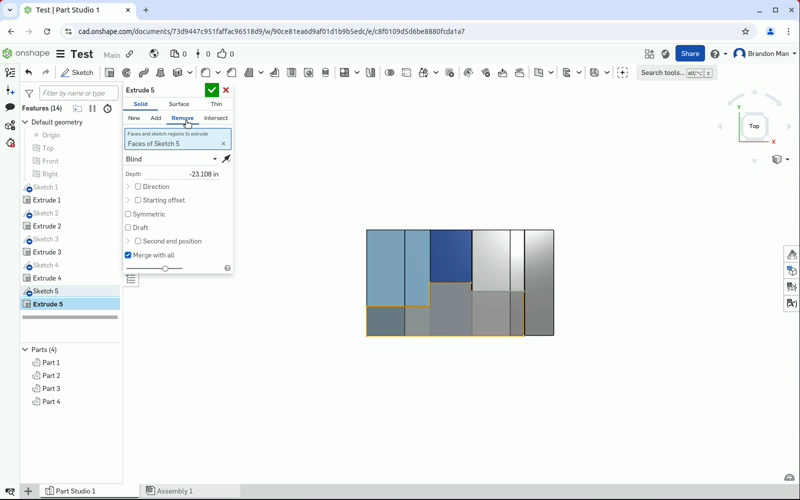
key(enter)
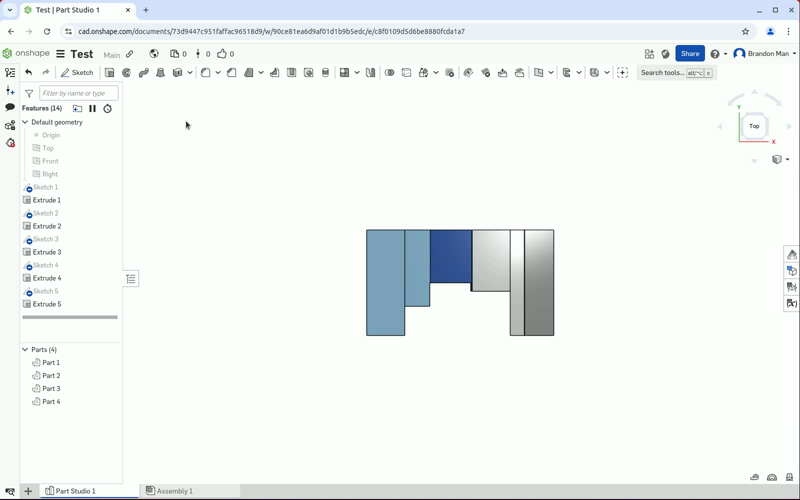
key(shift+h)
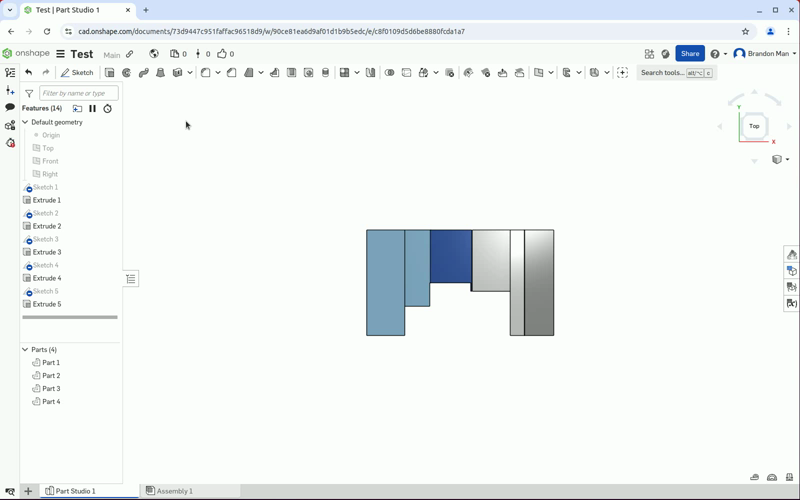
key(shift+h)
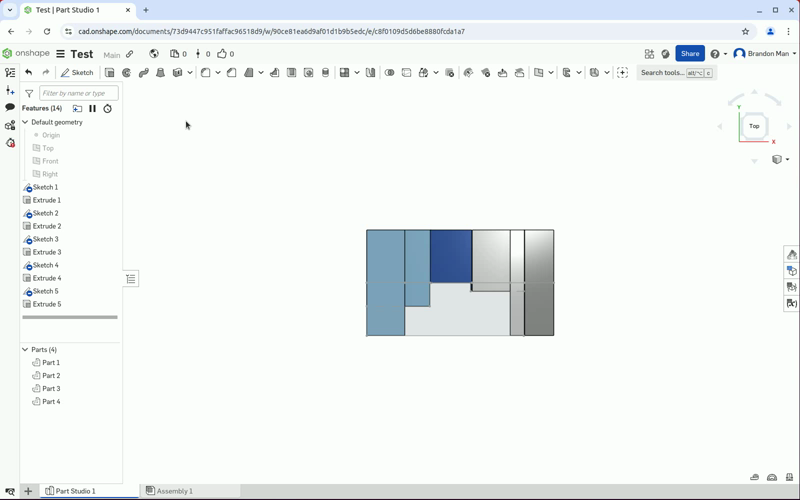
key(shift+7)
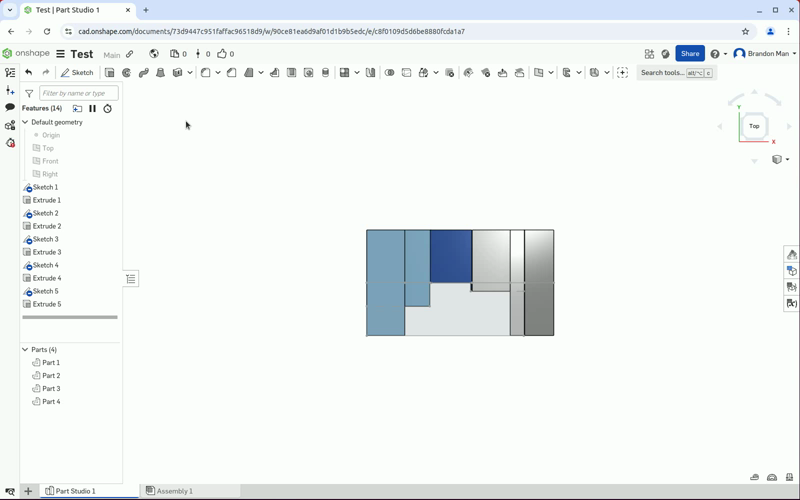
key(up, 3)
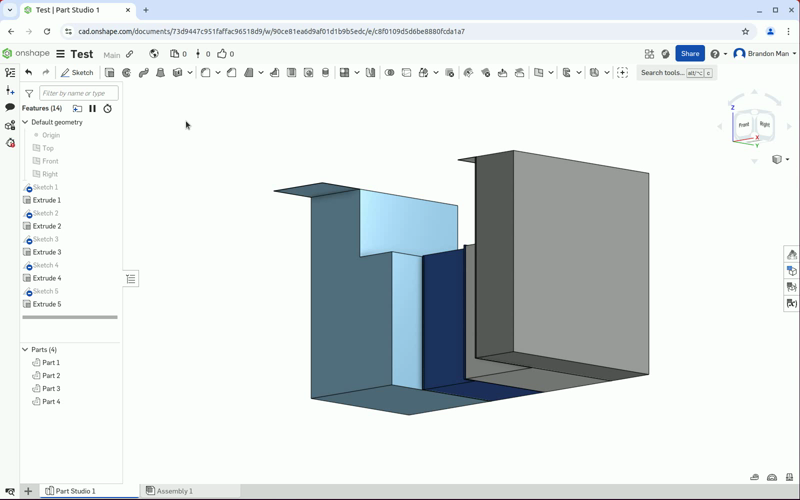
key(left, 3)
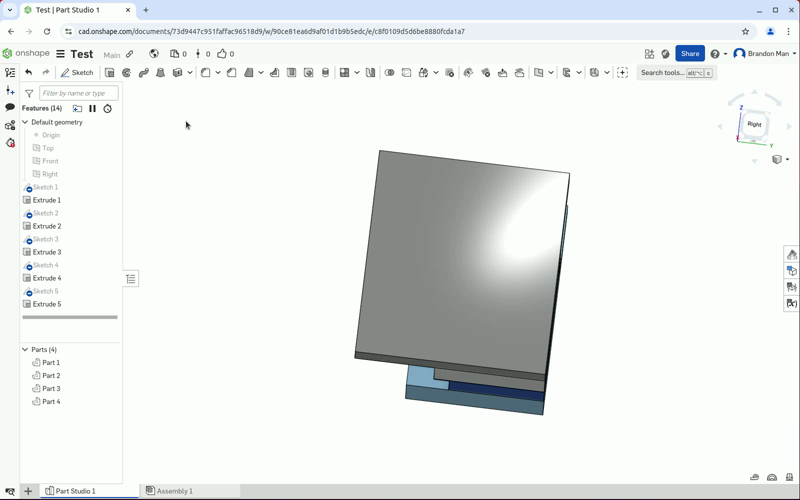
key(right, 3)
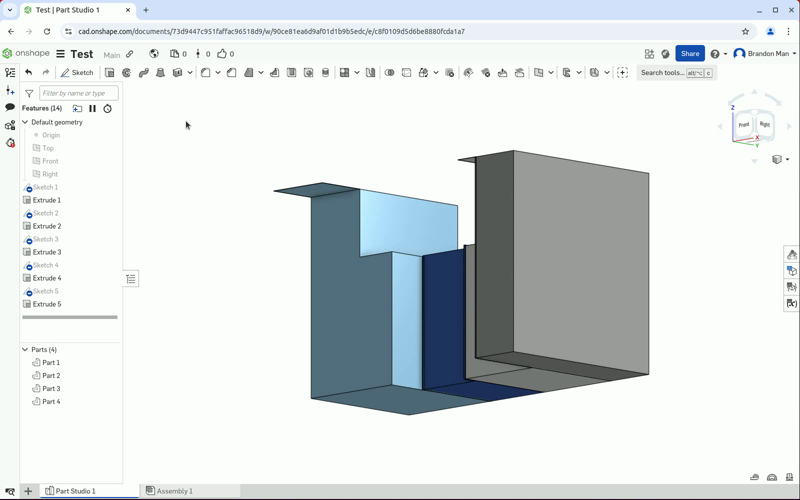
key(down, 3)
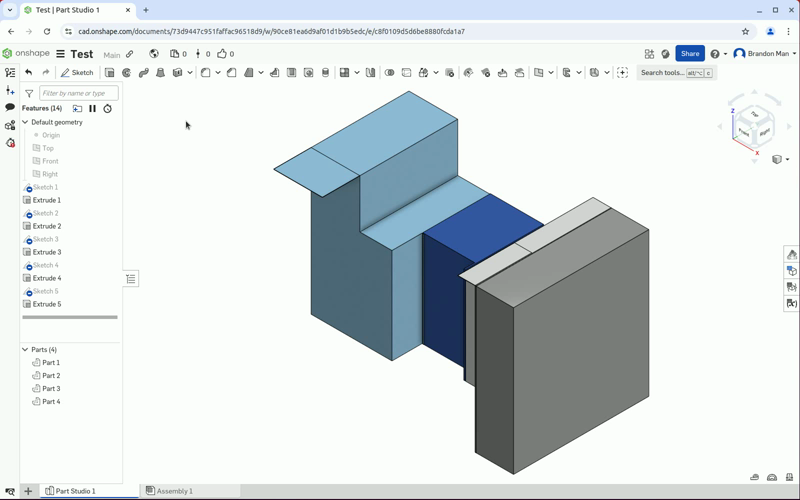
mouse_move(73, 189)
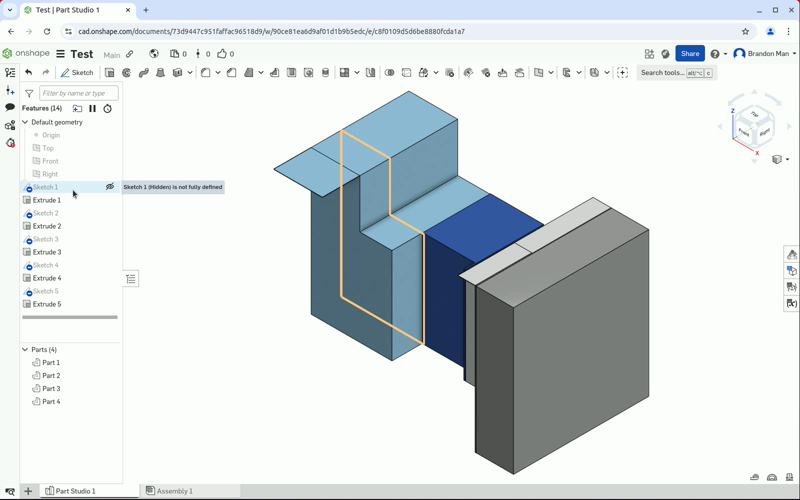
click(73, 189)